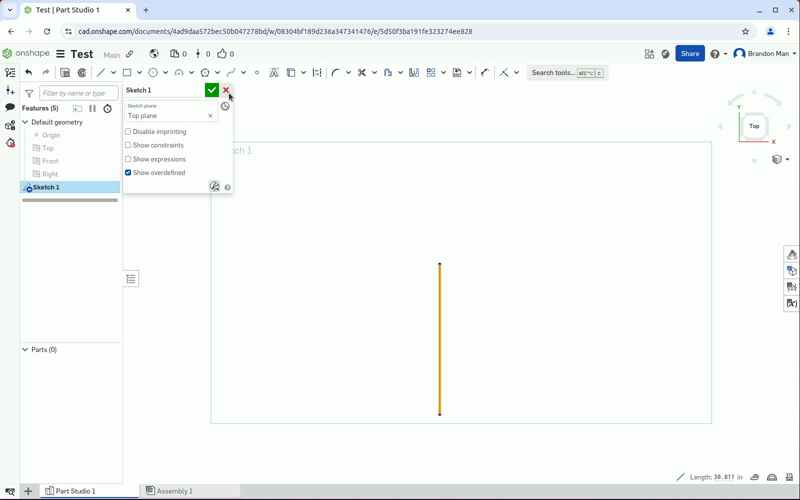
key(shift+h)
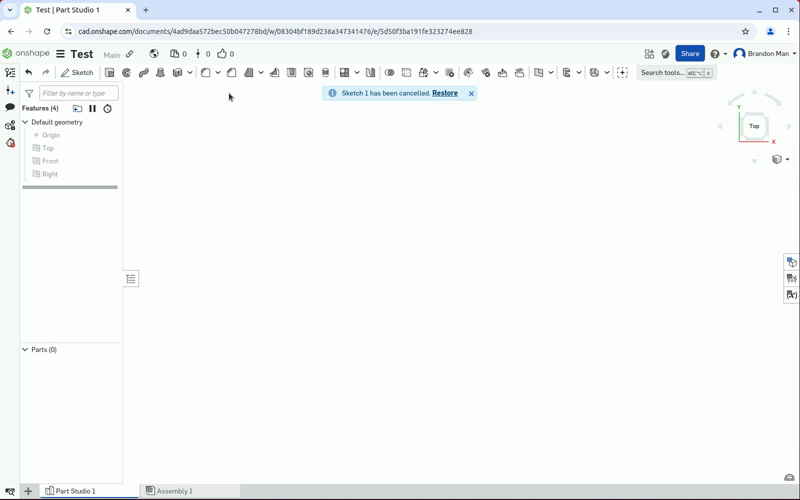
mouse_move(73, 352)
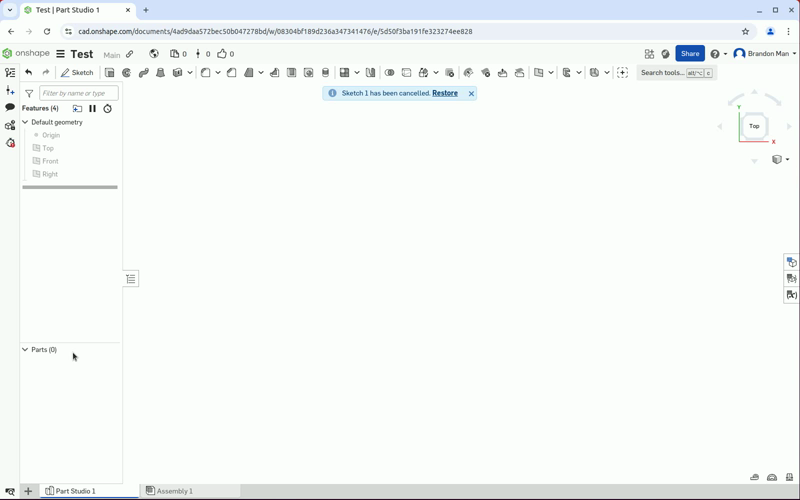
key(y)
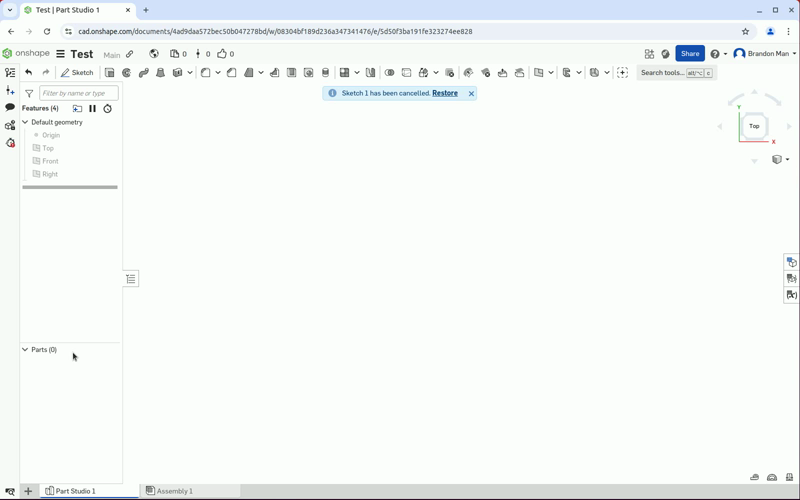
key(shift+p)
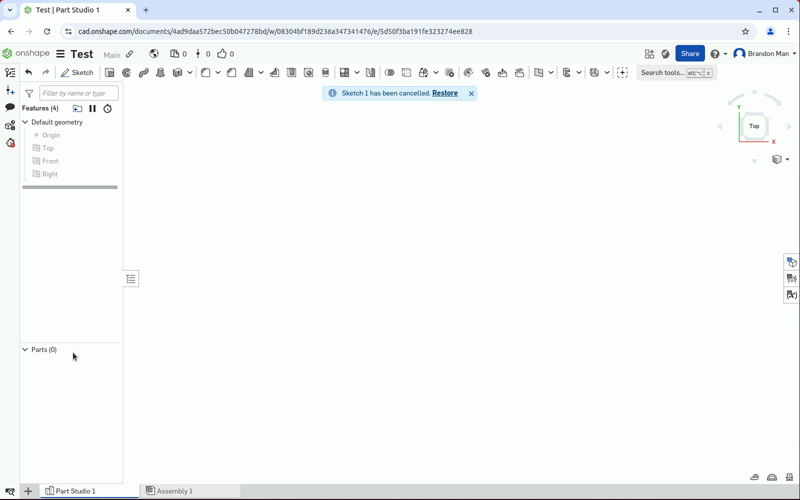
key(space)
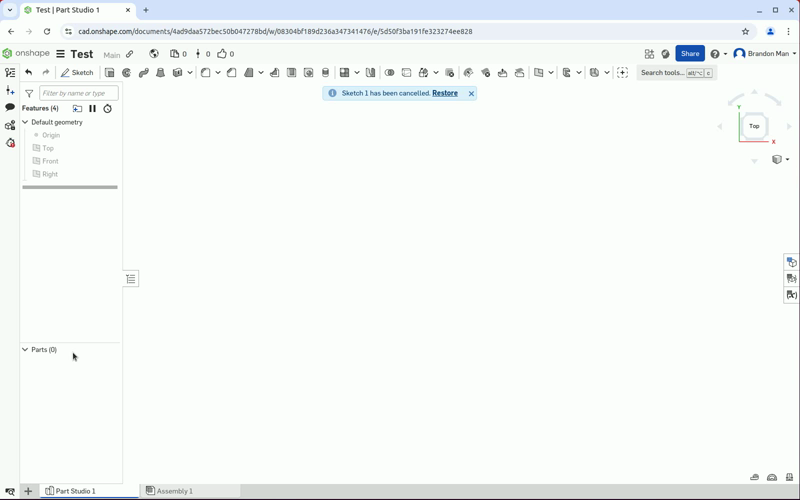
key_down(shift)
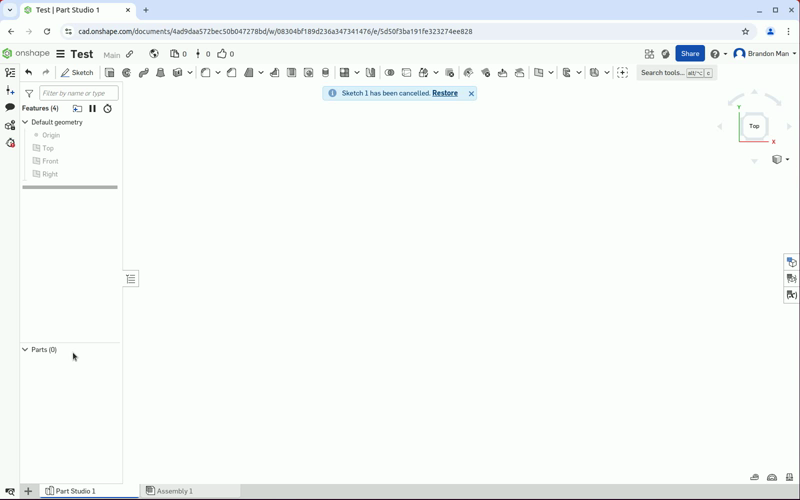
key(up)
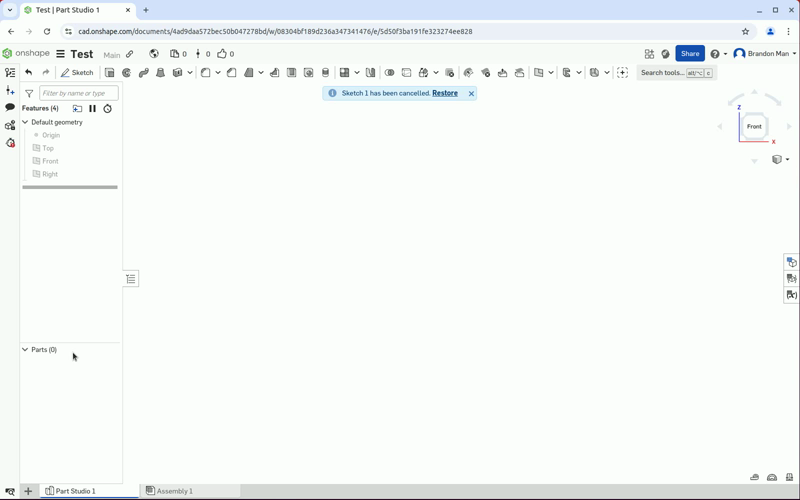
key_up(shift)
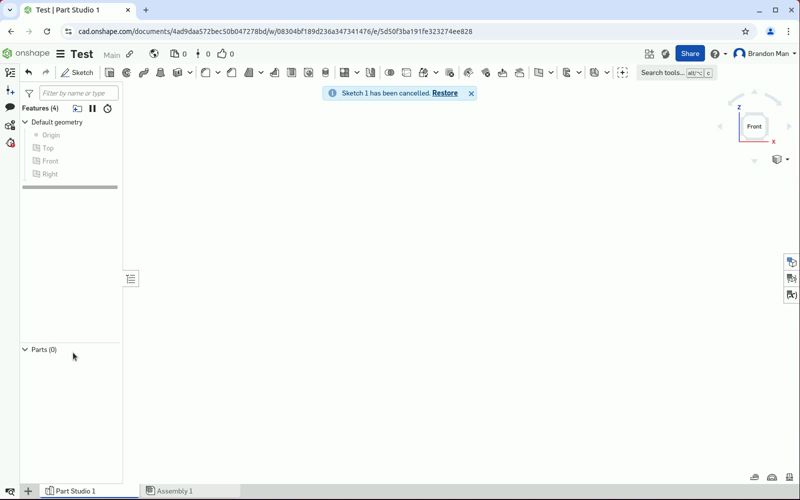
mouse_move(73, 352)
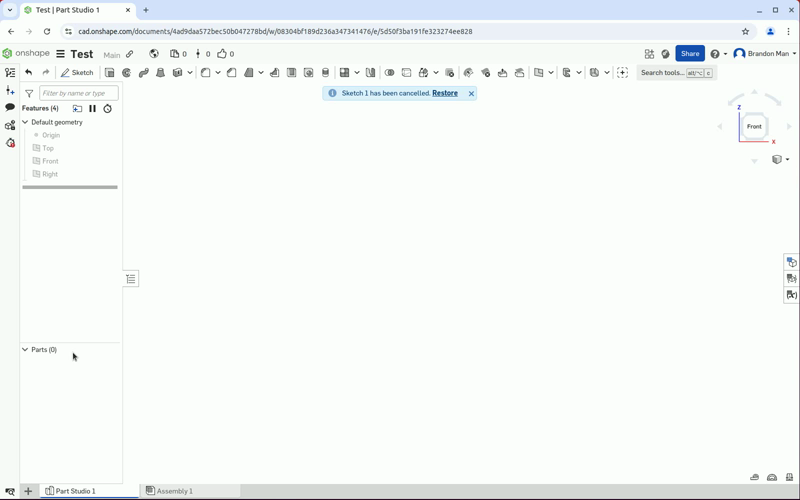
key(shift+y)
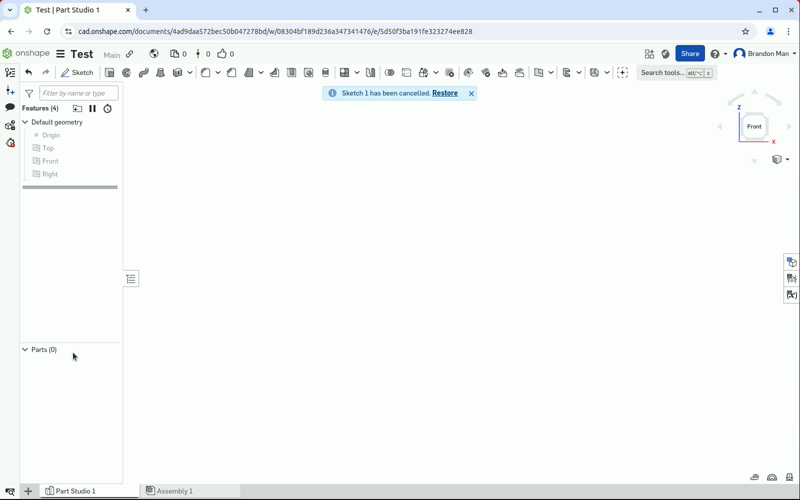
key(shift+s)
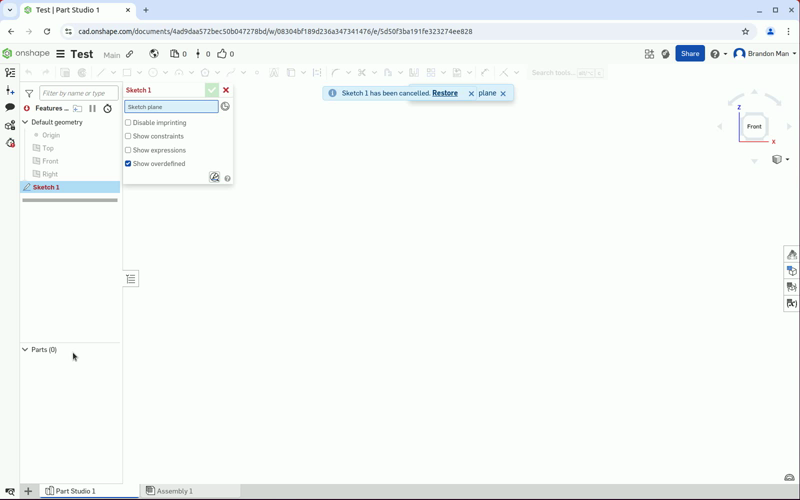
mouse_move(73, 163)
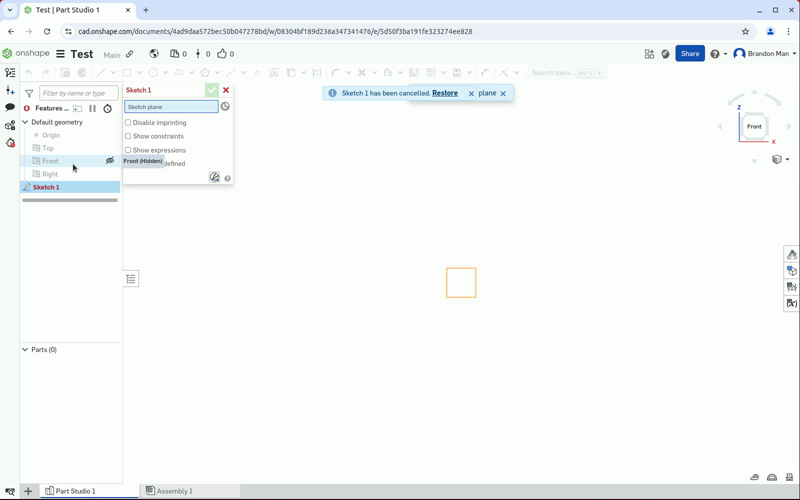
click(73, 163)
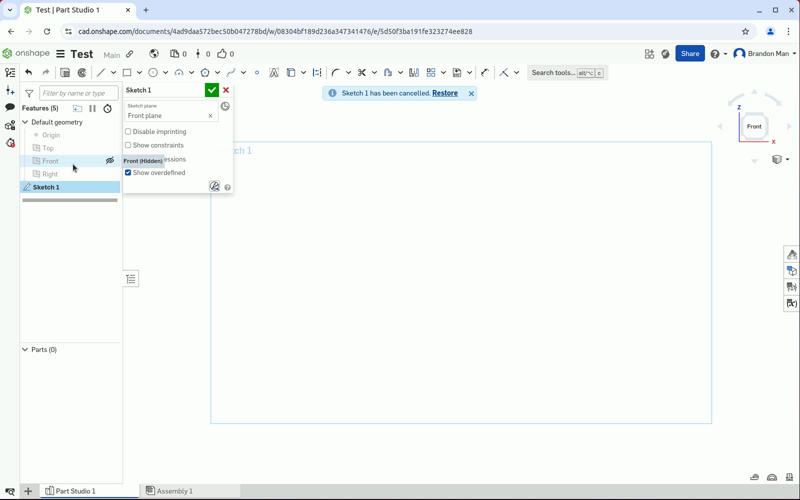
mouse_move(73, 352)
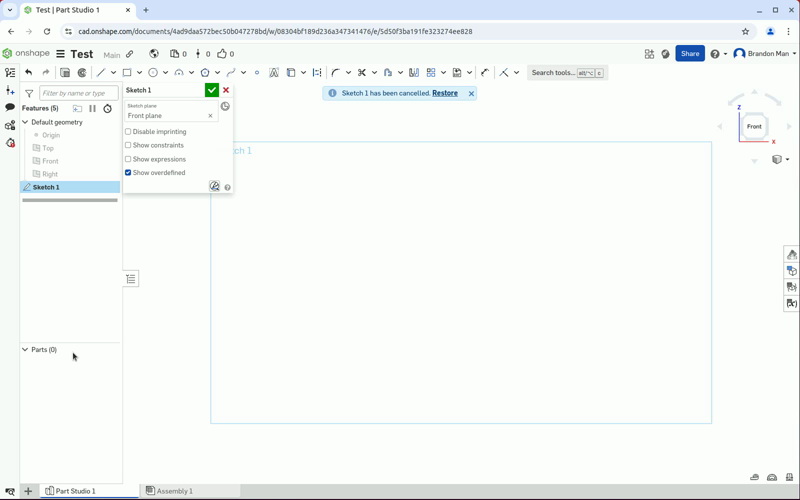
key(y)
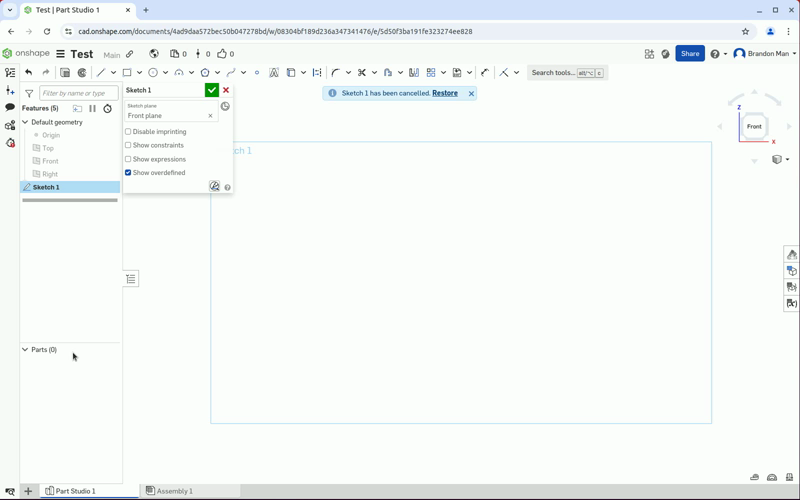
key(l)
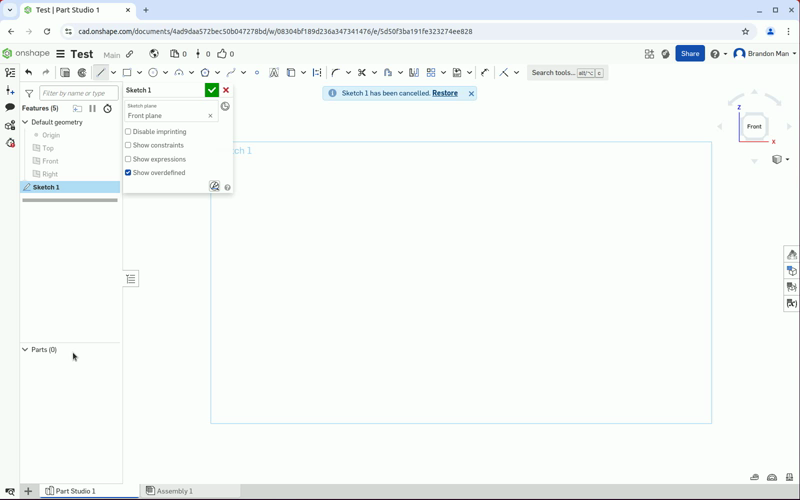
key_down(shift)
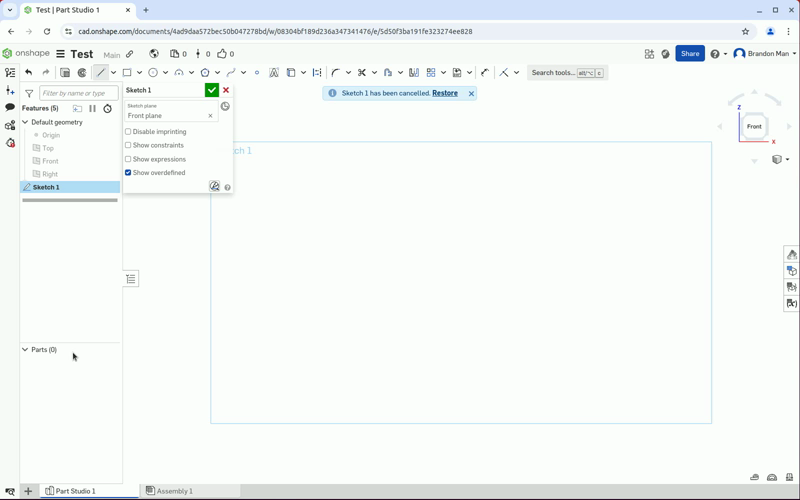
mouse_move(409, 334)
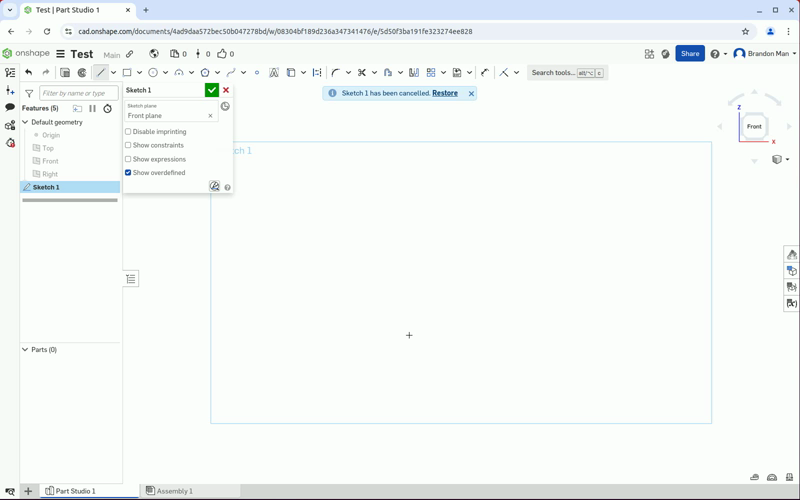
click(409, 334)
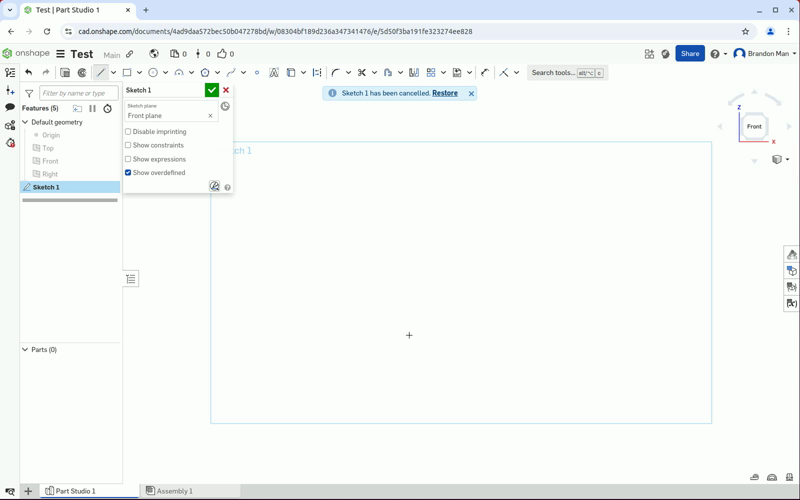
key_up(shift)
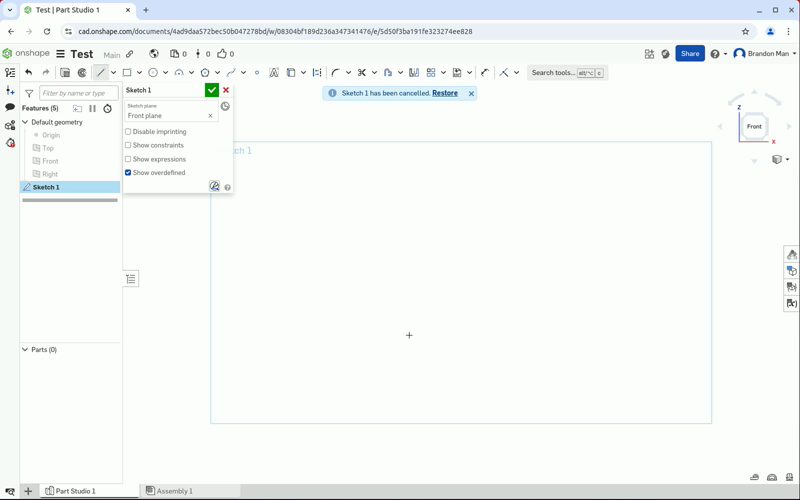
key_down(shift)
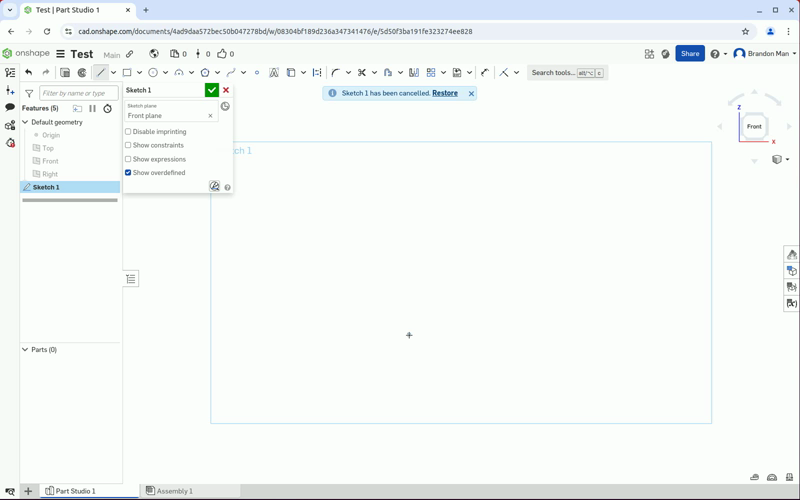
mouse_move(513, 334)
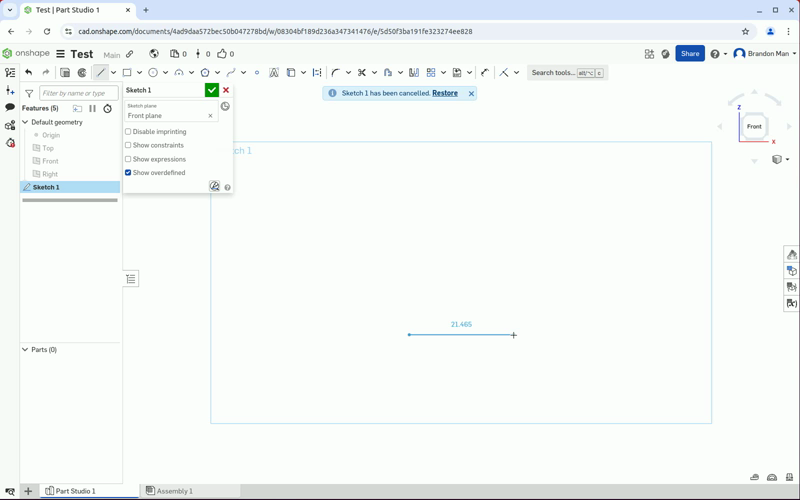
click(513, 334)
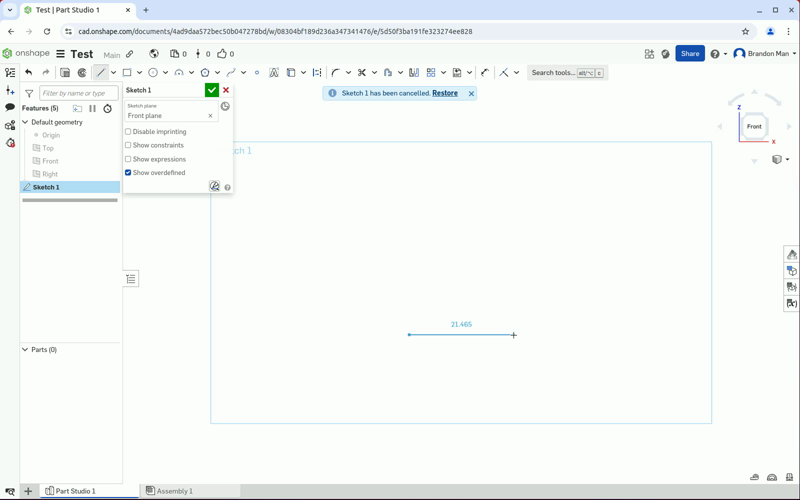
key_up(shift)
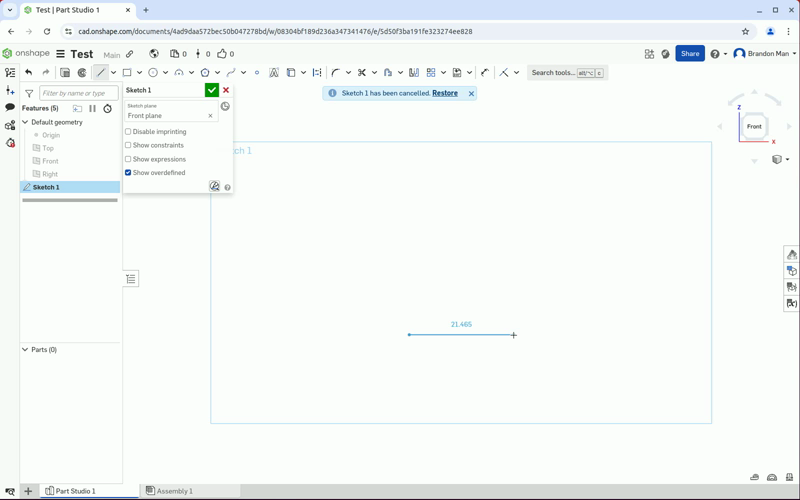
key_down(shift)
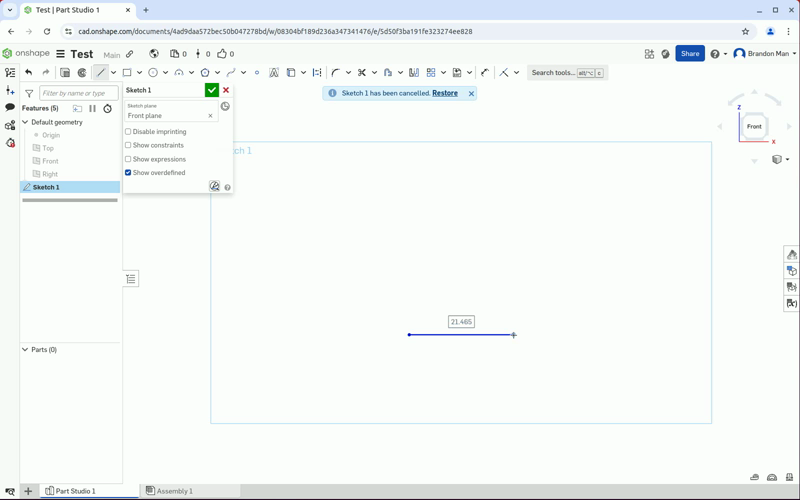
mouse_move(513, 230)
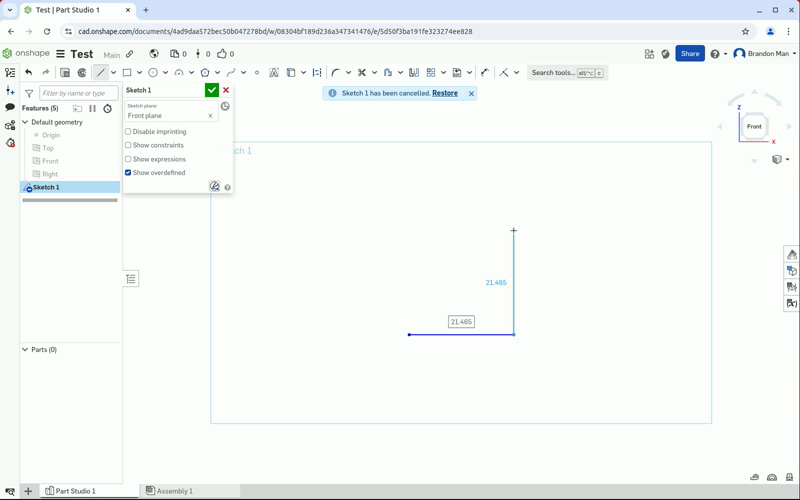
click(513, 230)
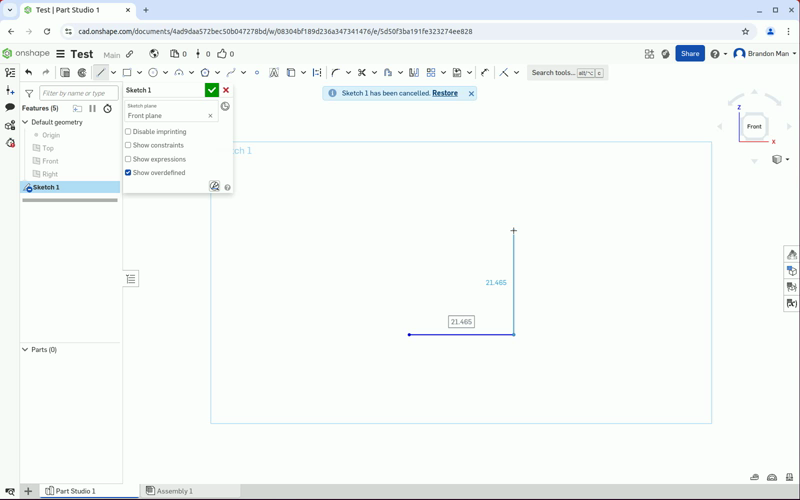
key_up(shift)
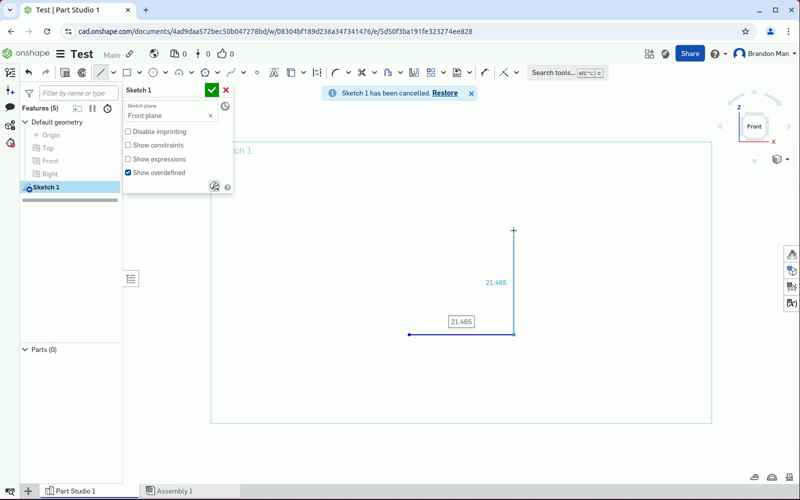
key_down(shift)
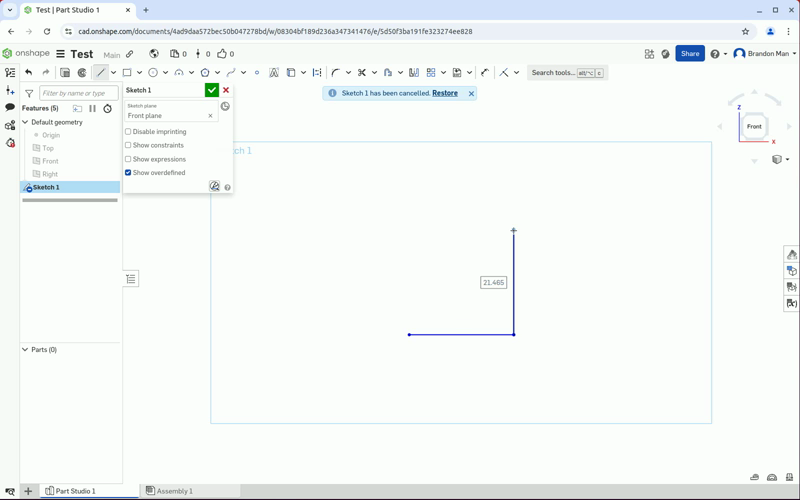
mouse_move(409, 230)
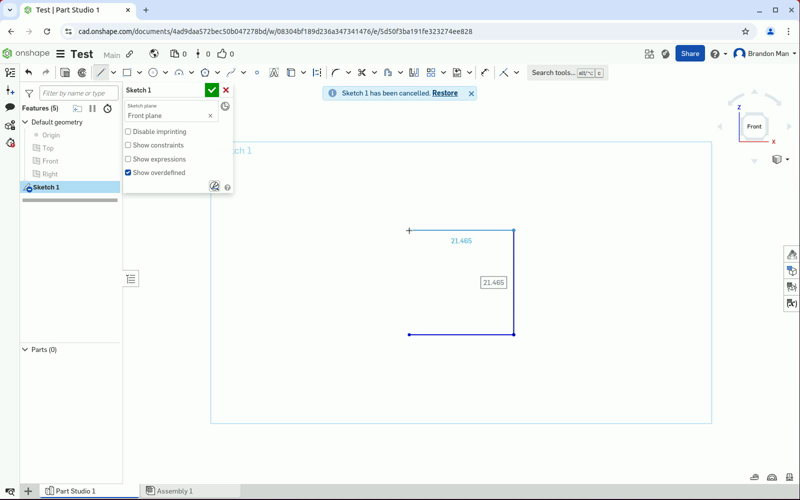
click(409, 230)
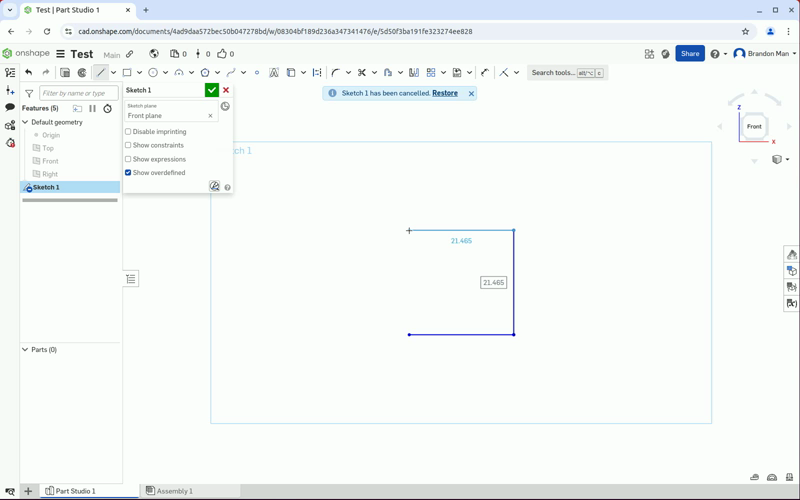
key_up(shift)
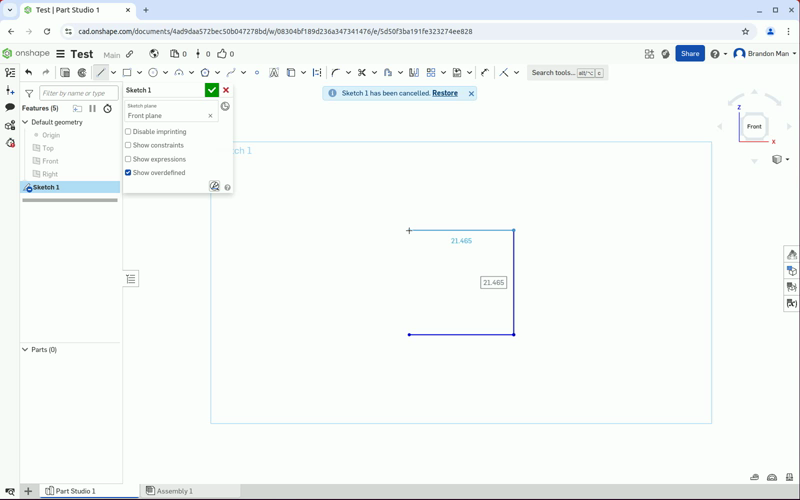
key_down(shift)
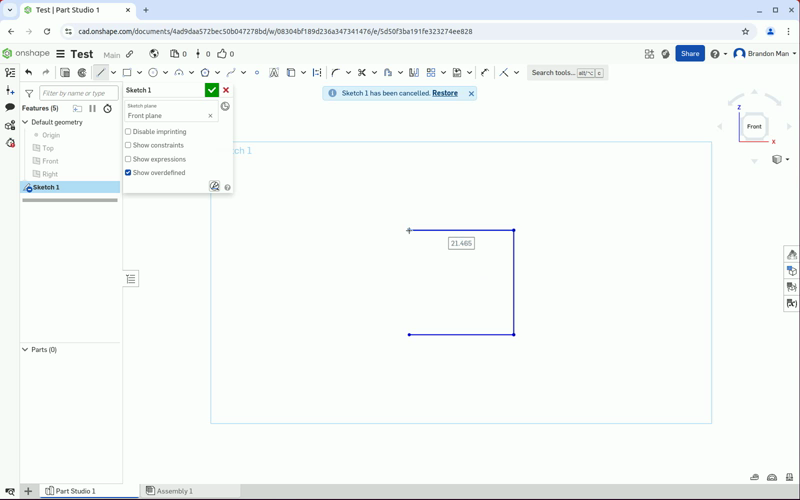
mouse_move(409, 334)
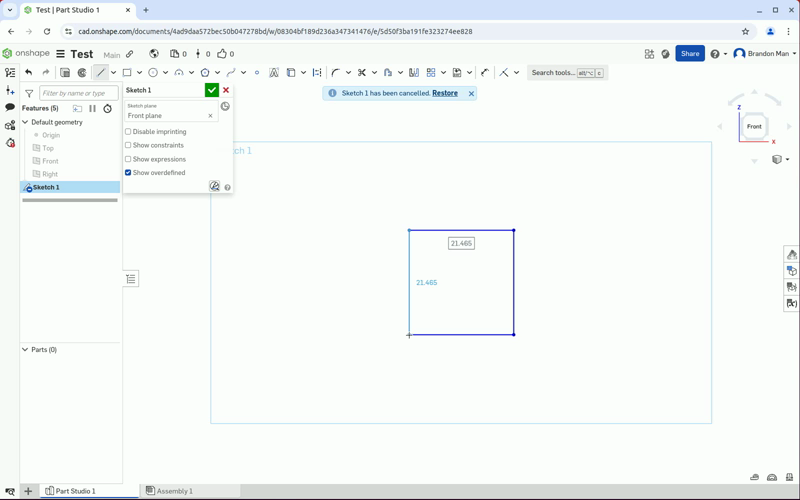
key_up(shift)
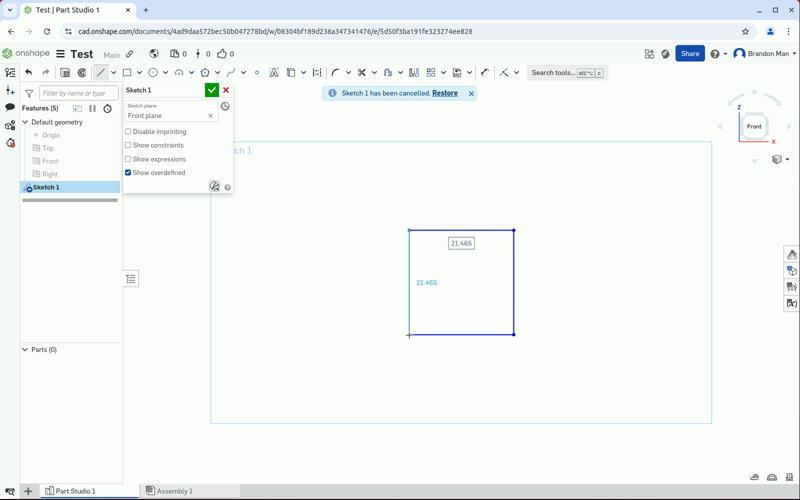
click(409, 334)
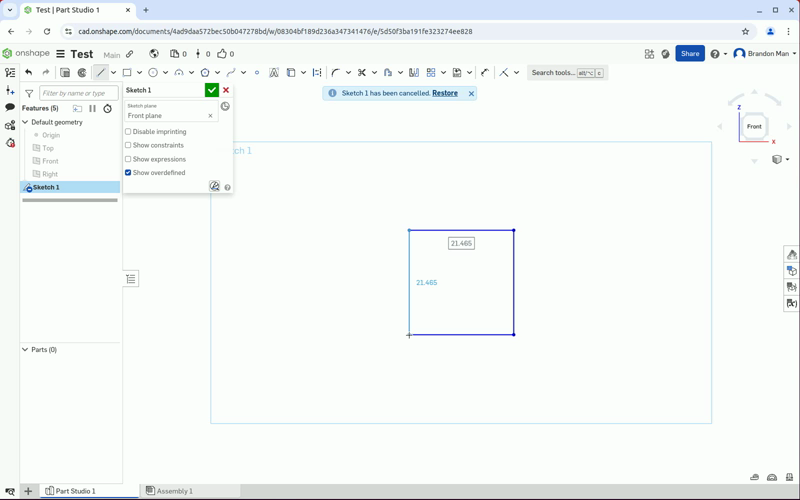
key(esc)
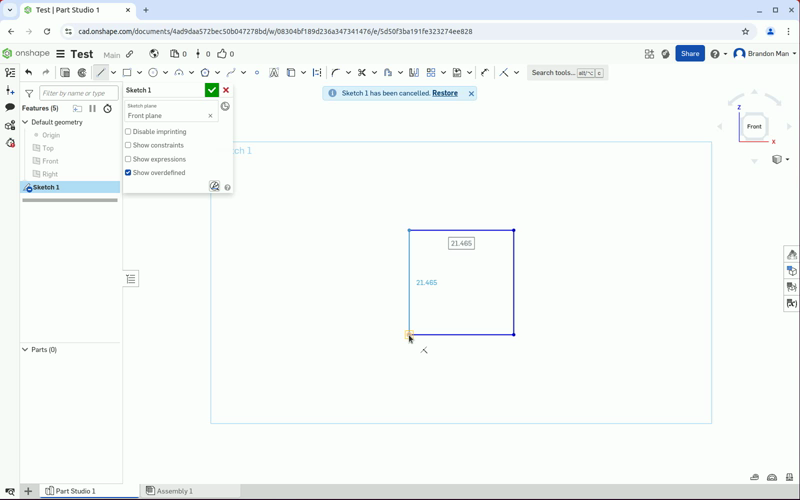
mouse_move(430, 274)
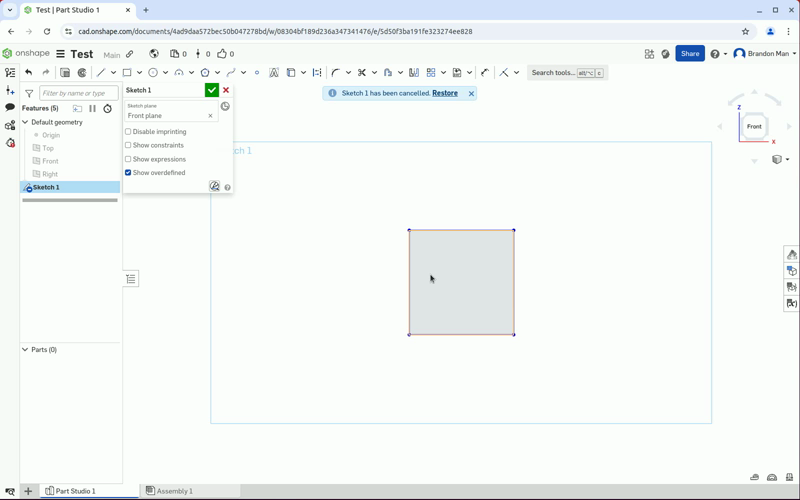
click(430, 274)
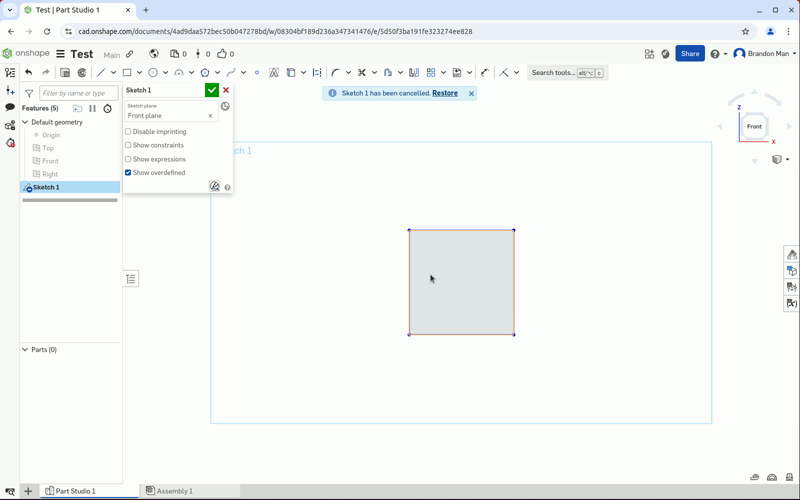
mouse_move(73, 352)
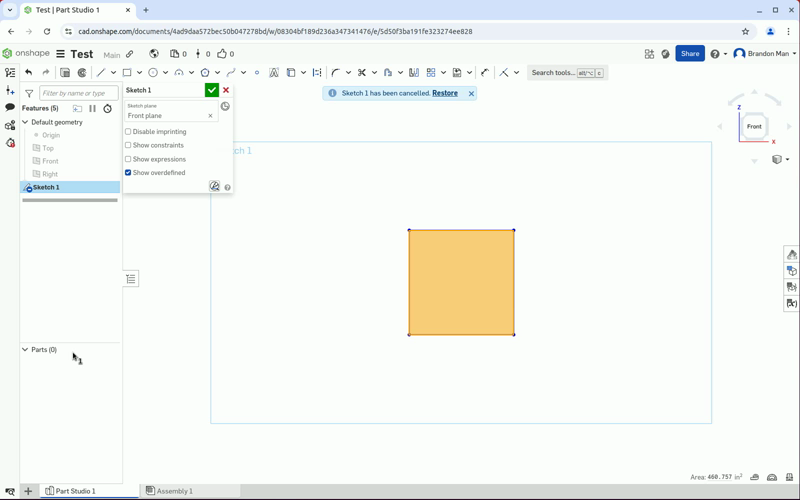
key(shift+y)
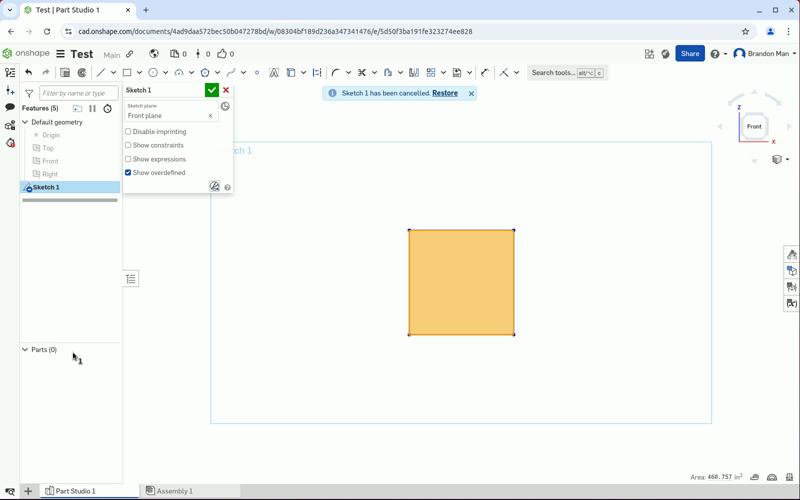
key(shift+e)
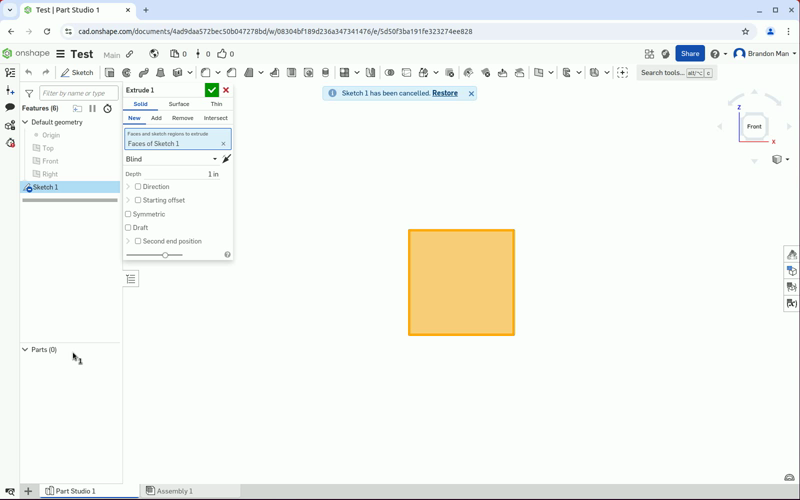
mouse_move(143, 106)
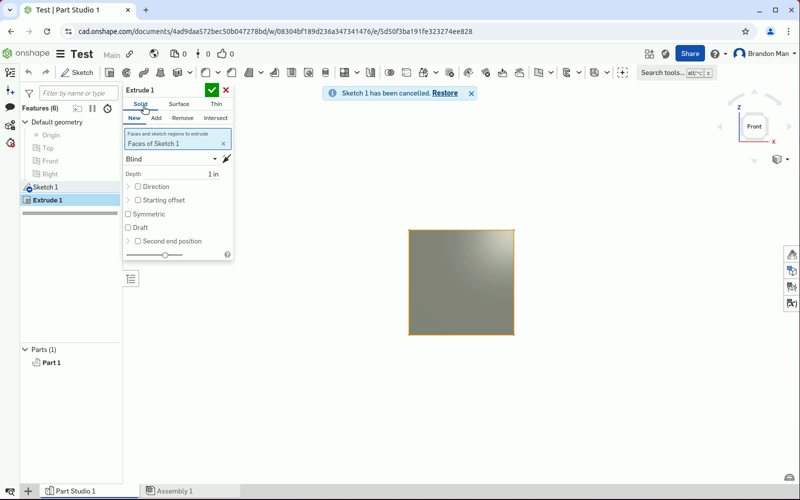
click(143, 106)
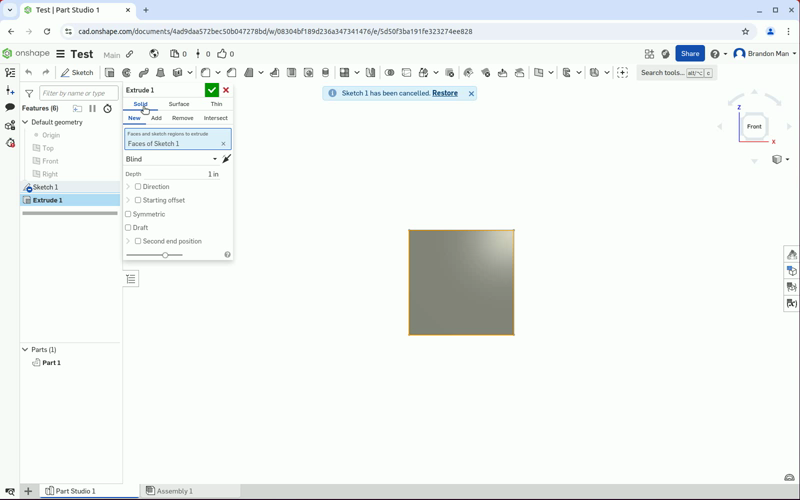
mouse_move(137, 120)
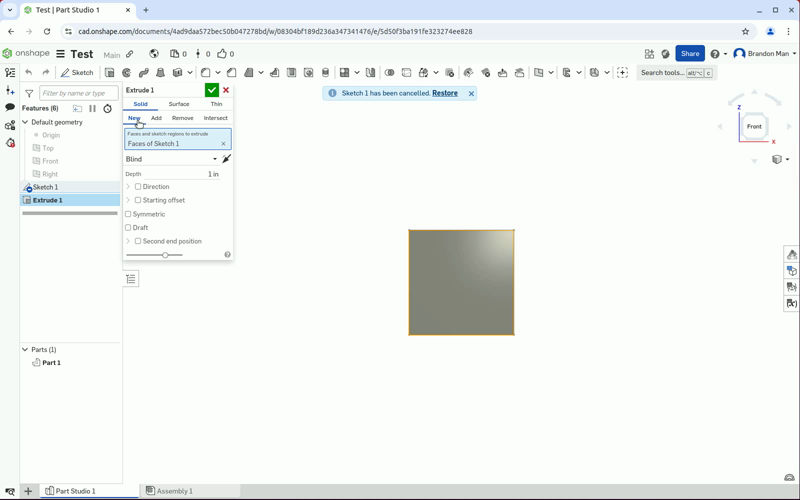
click(137, 120)
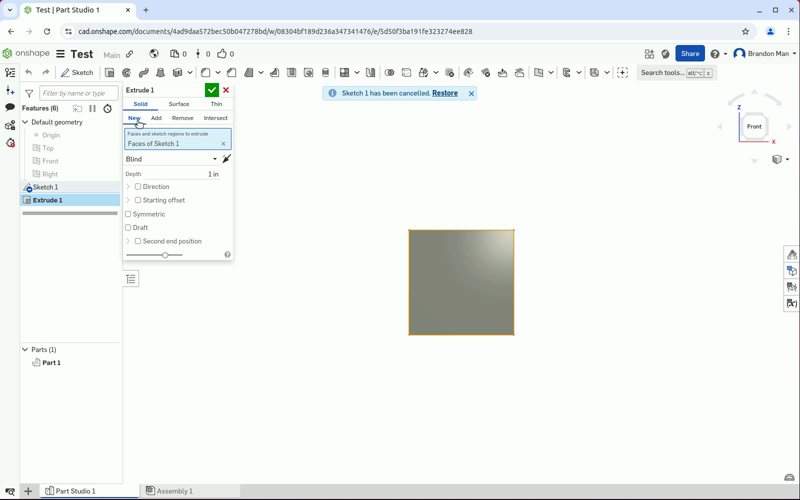
key(tab, 4)
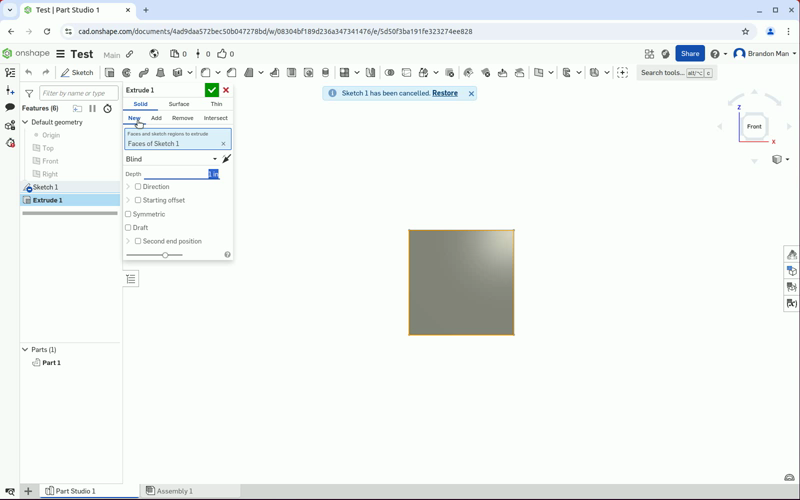
text(17.09)
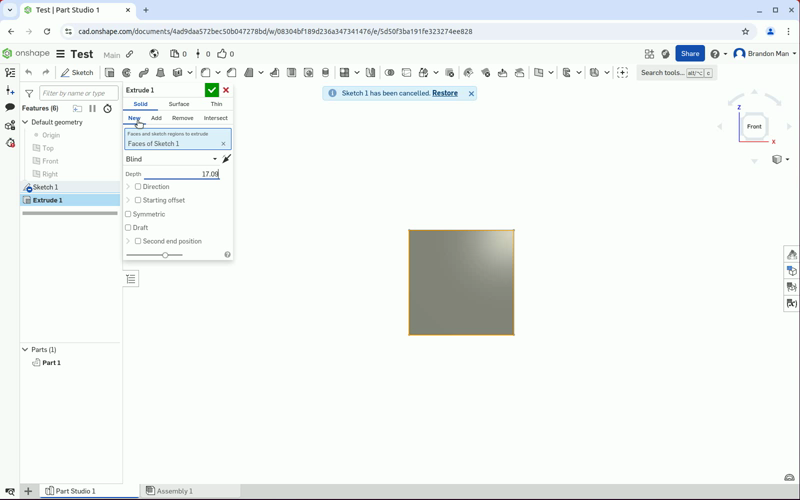
key(enter)
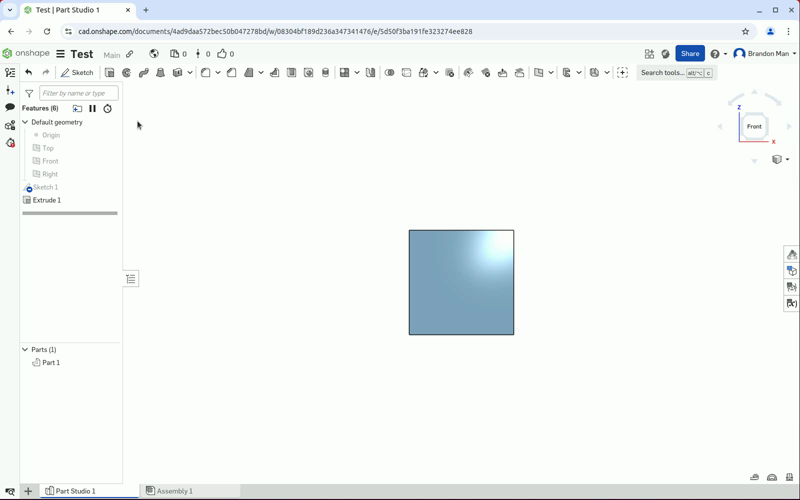
key(shift+h)
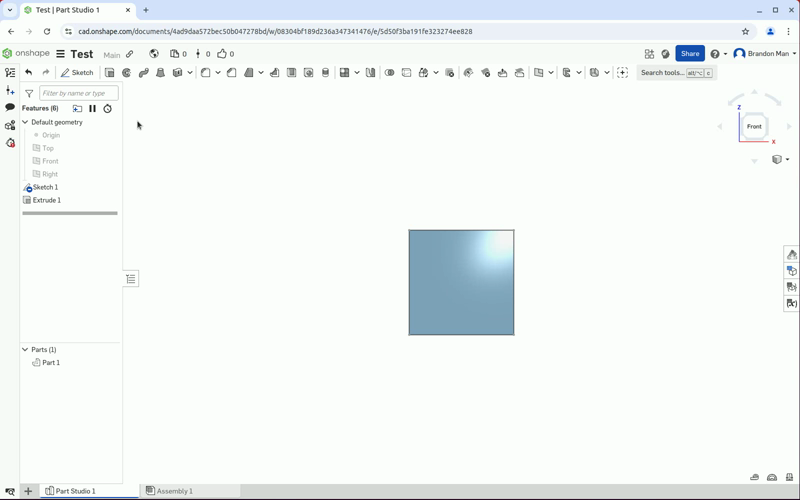
key(shift+h)
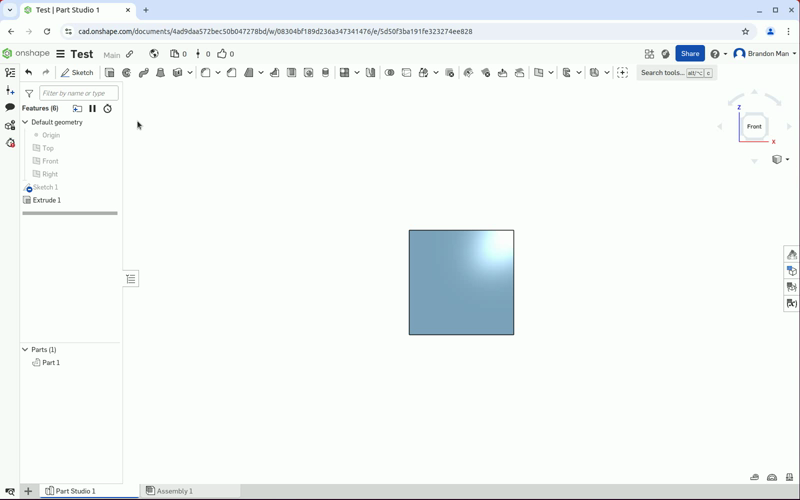
mouse_move(73, 189)
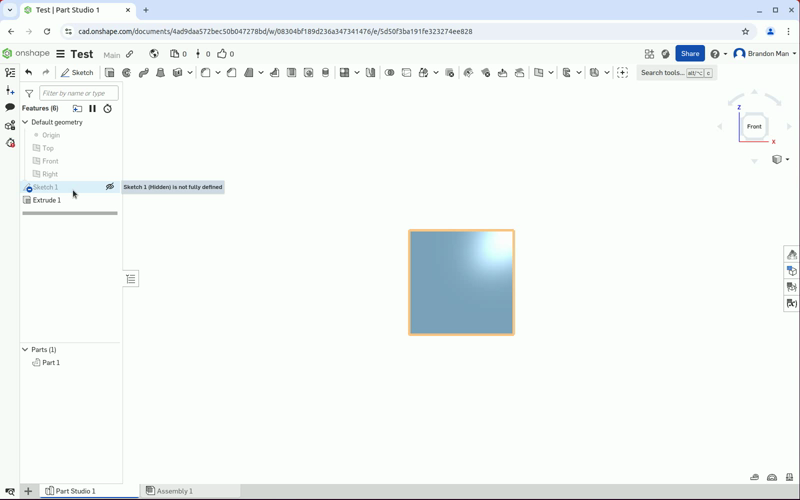
click(73, 189)
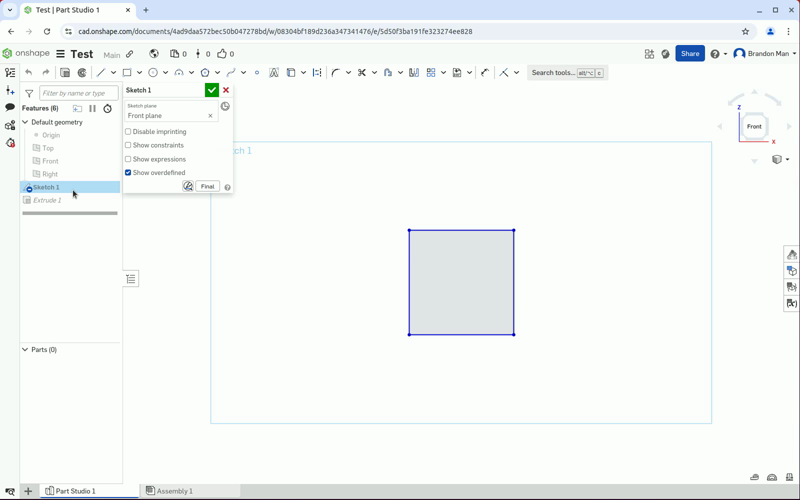
mouse_move(229, 92)
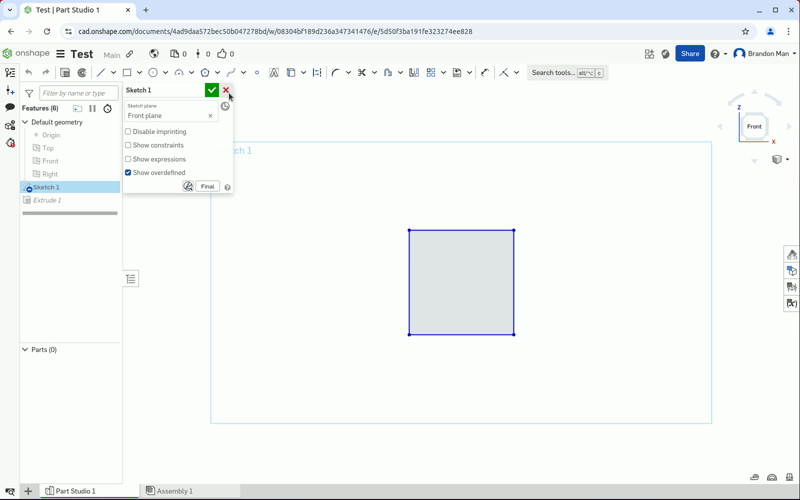
click(229, 92)
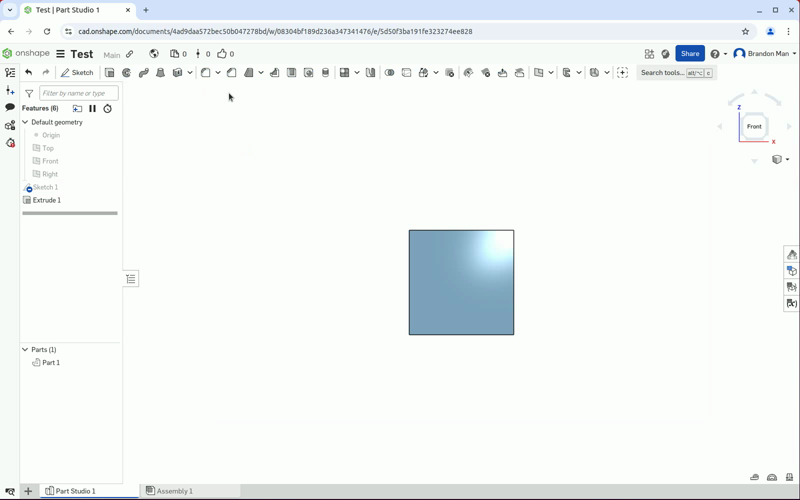
mouse_move(73, 352)
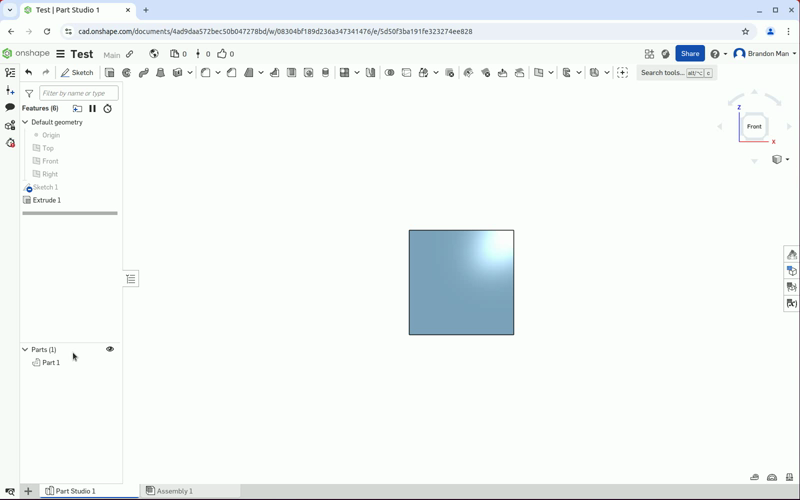
key(y)
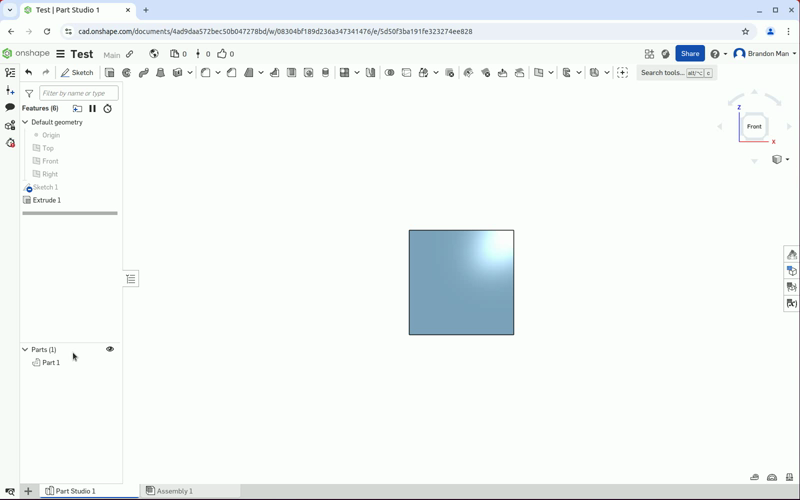
key(shift+p)
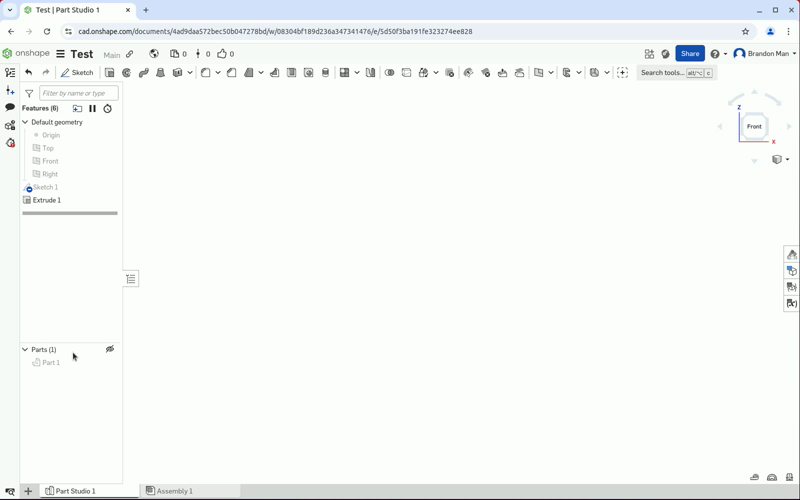
key(space)
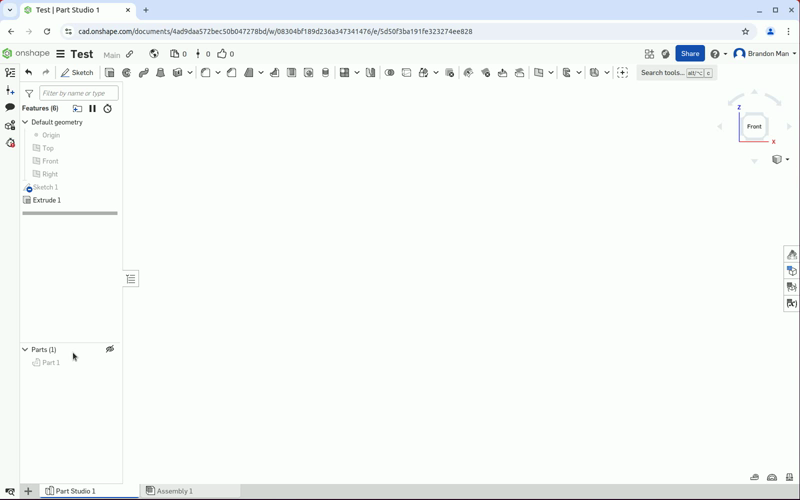
key_down(shift)
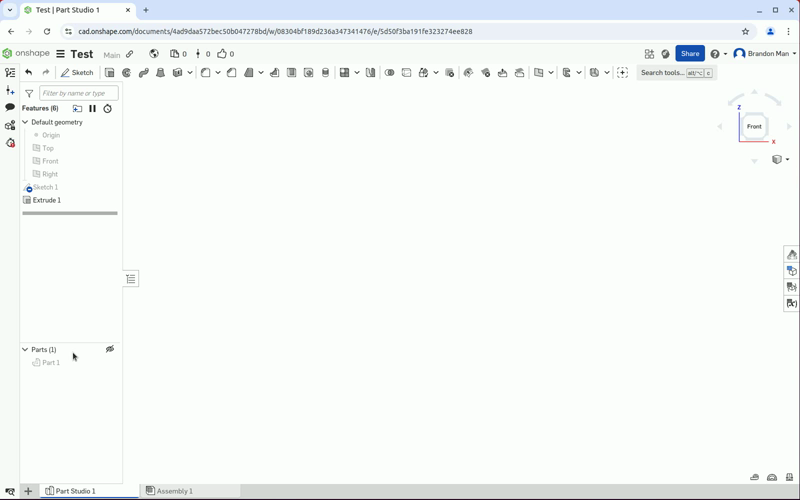
key(down)
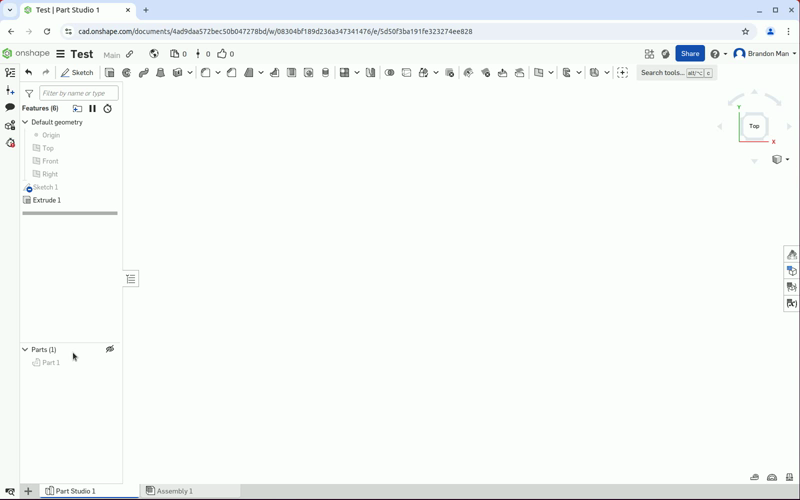
key_up(shift)
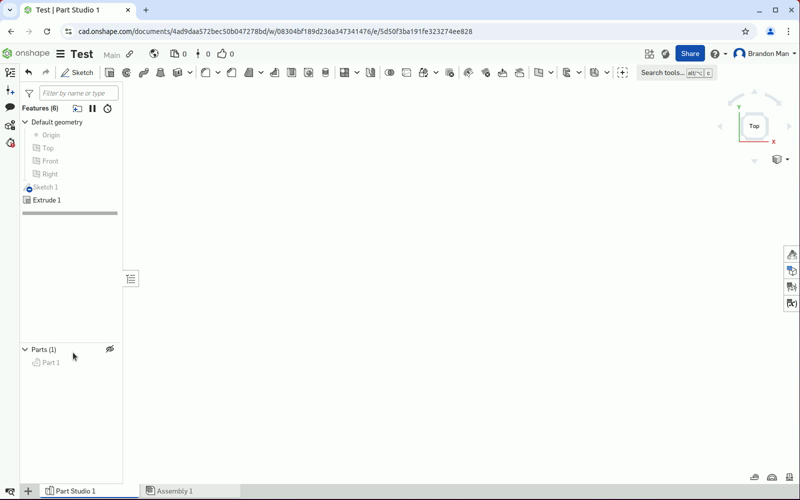
mouse_move(73, 352)
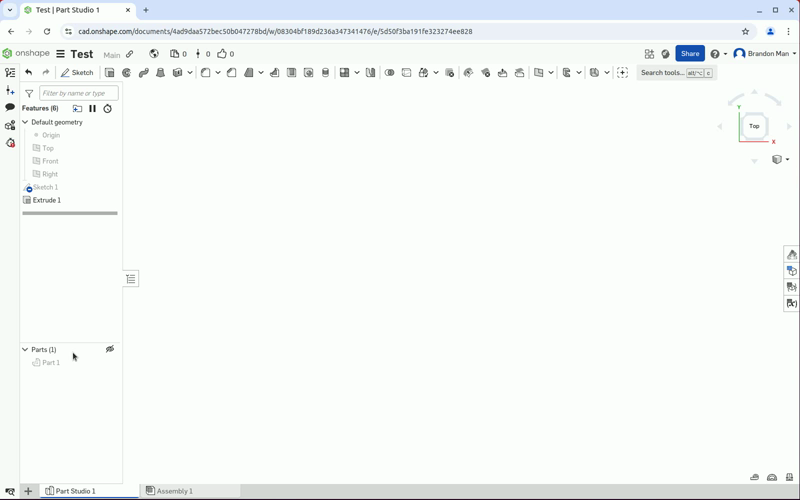
key(shift+y)
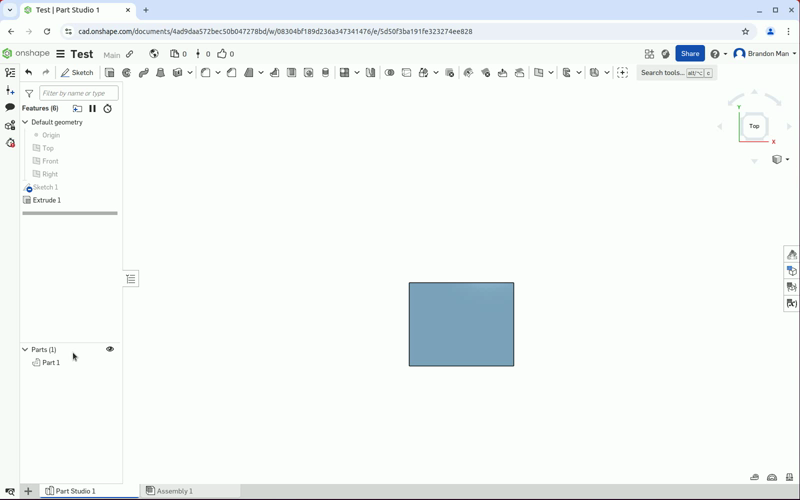
mouse_move(541, 75)
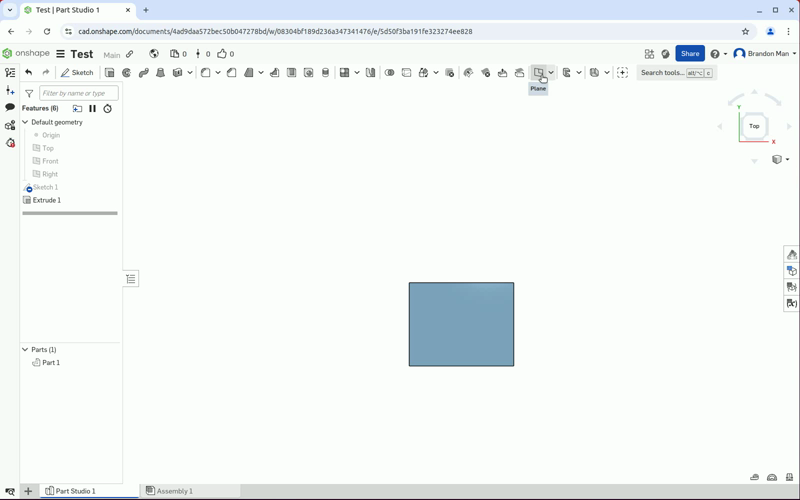
click(541, 75)
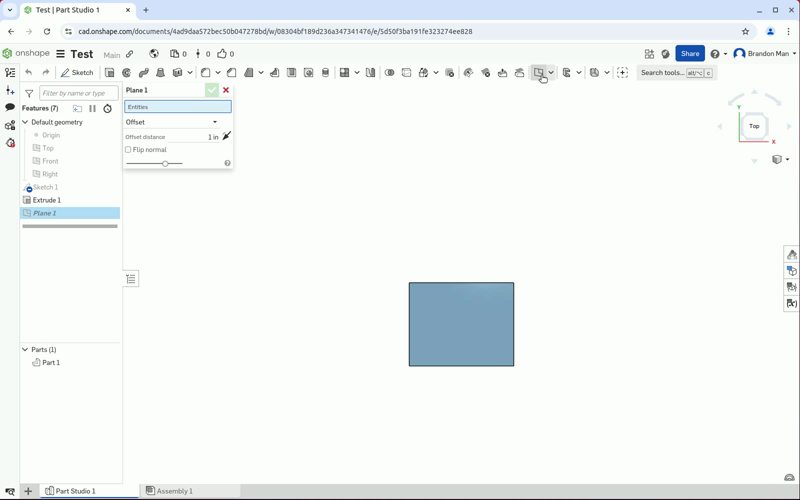
mouse_move(73, 150)
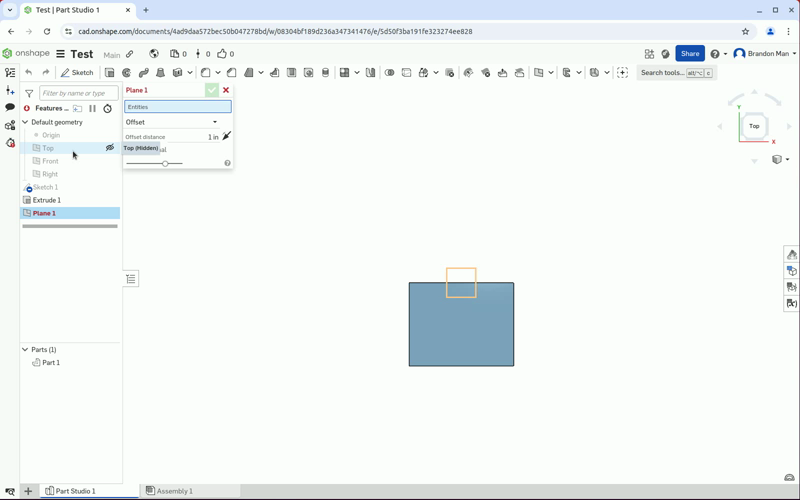
click(73, 150)
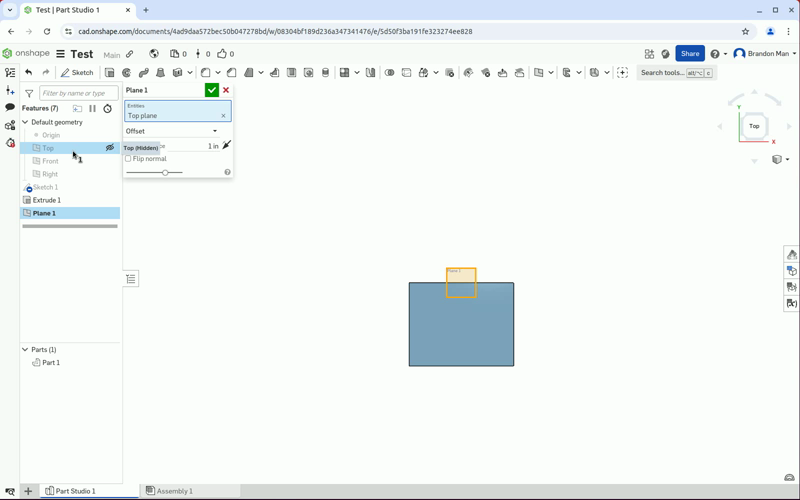
key(tab, 2)
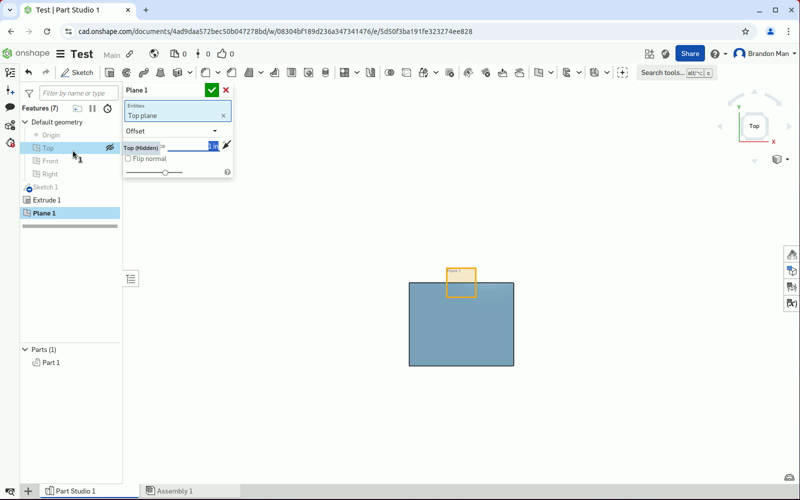
text(10.599)
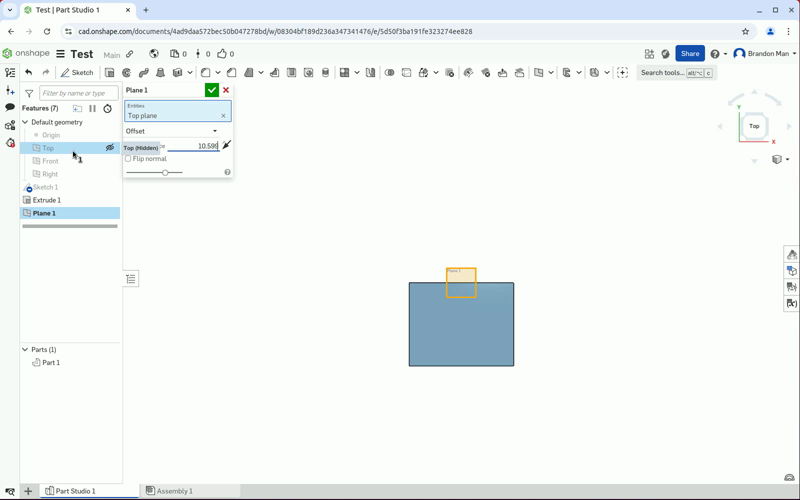
key(enter, 2)
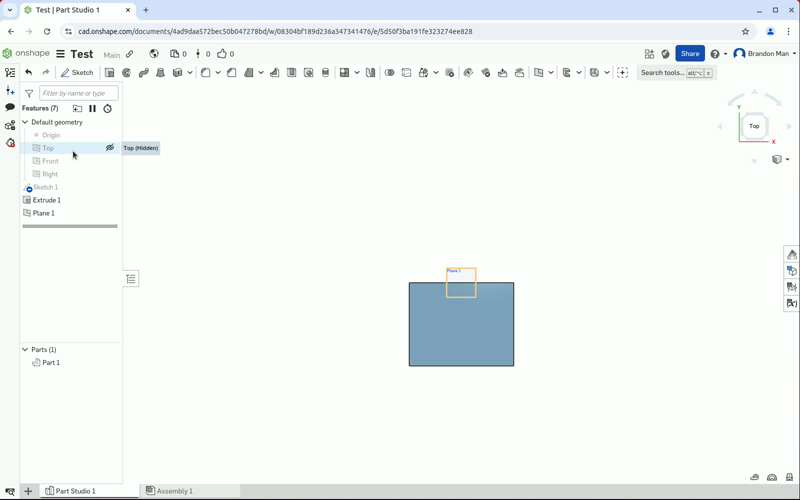
key(shift+s)
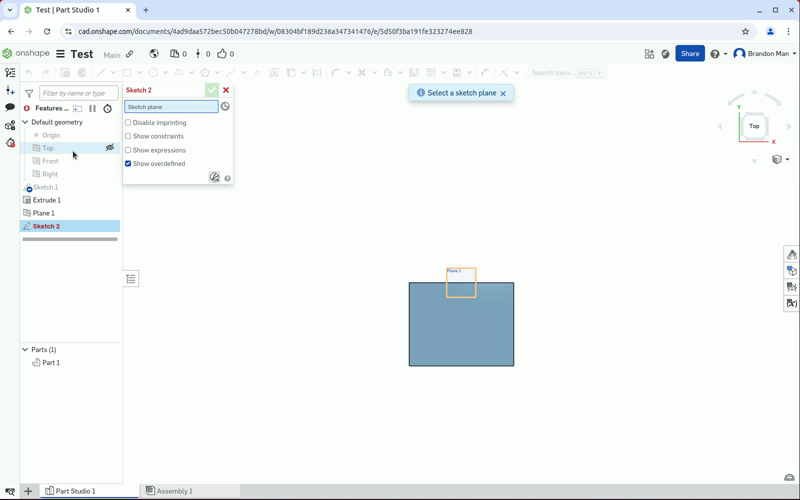
mouse_move(73, 215)
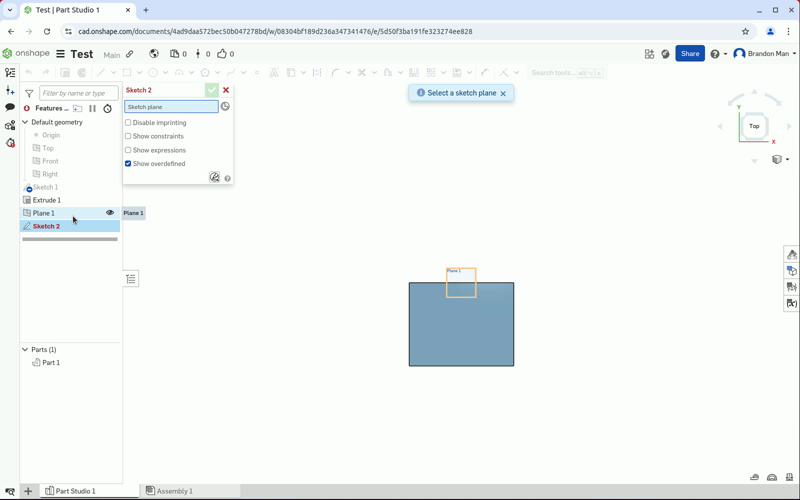
click(73, 215)
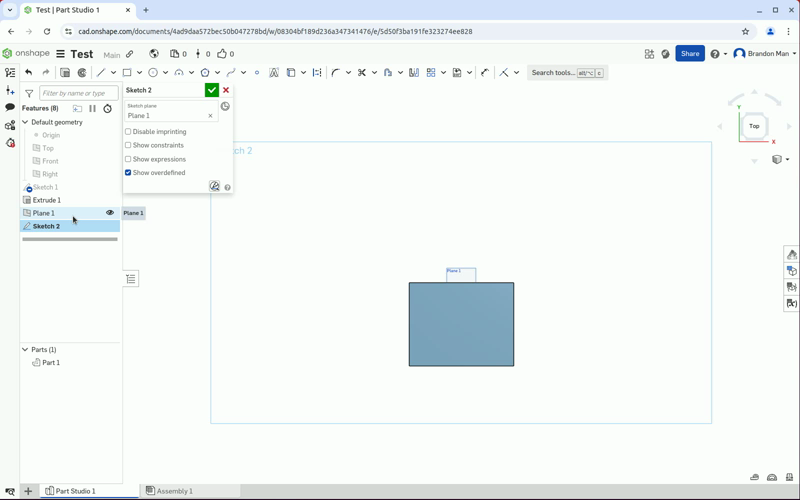
mouse_move(73, 352)
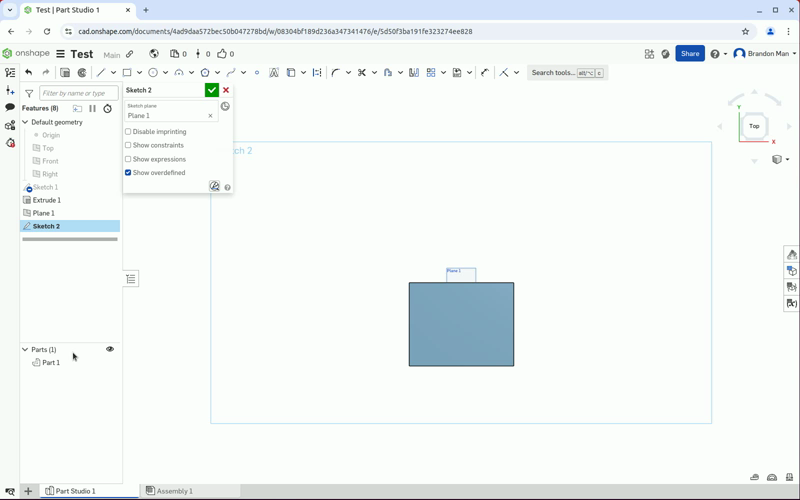
key(y)
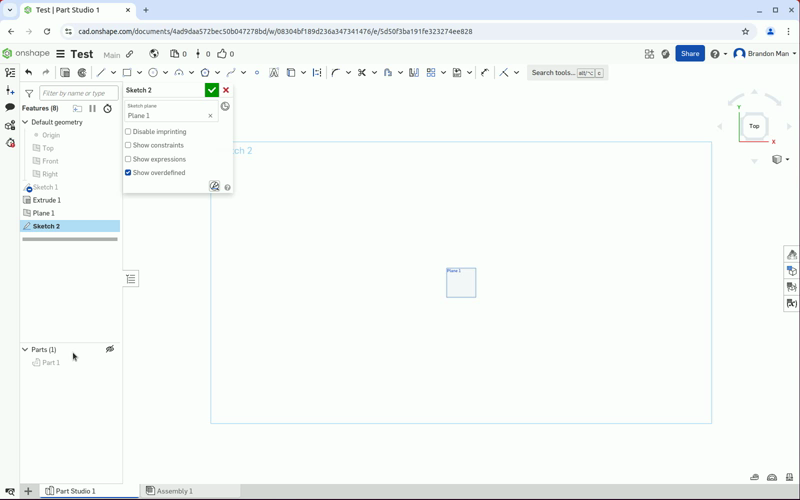
key(l)
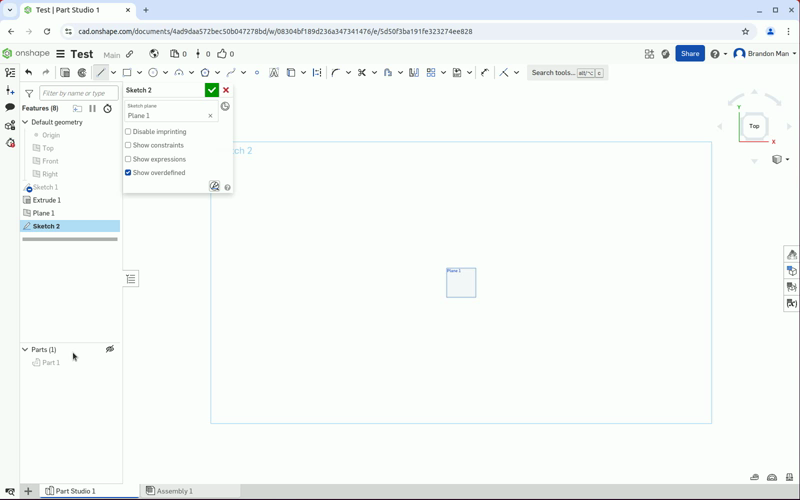
key_down(shift)
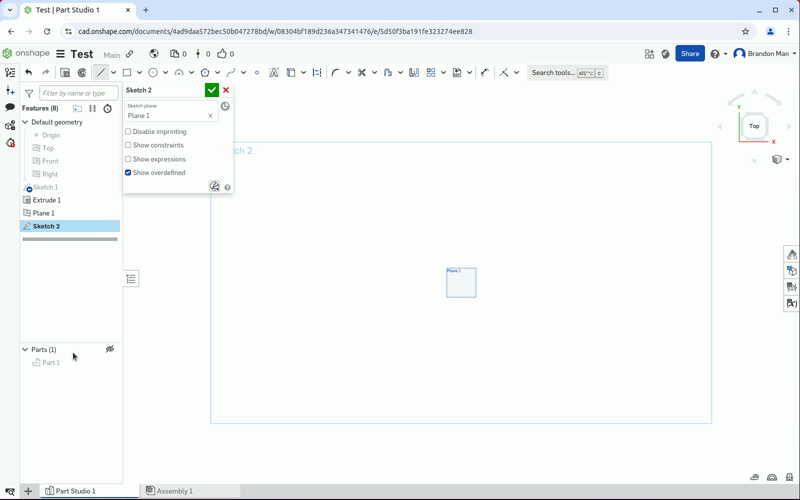
mouse_move(418, 282)
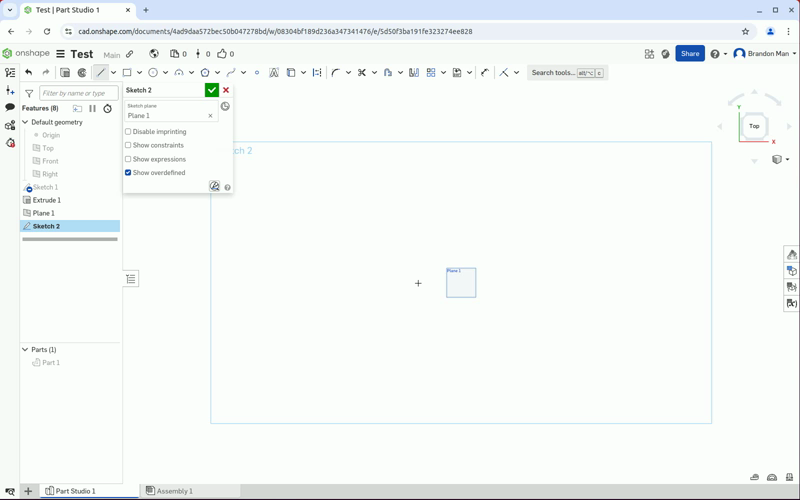
click(418, 282)
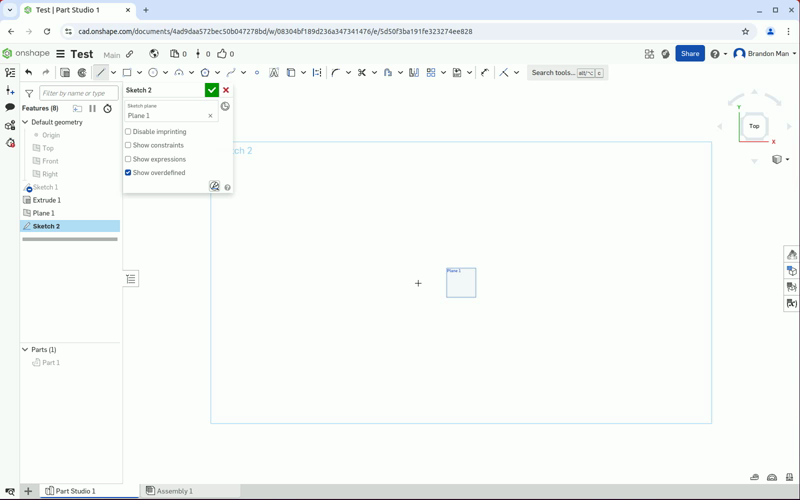
key_up(shift)
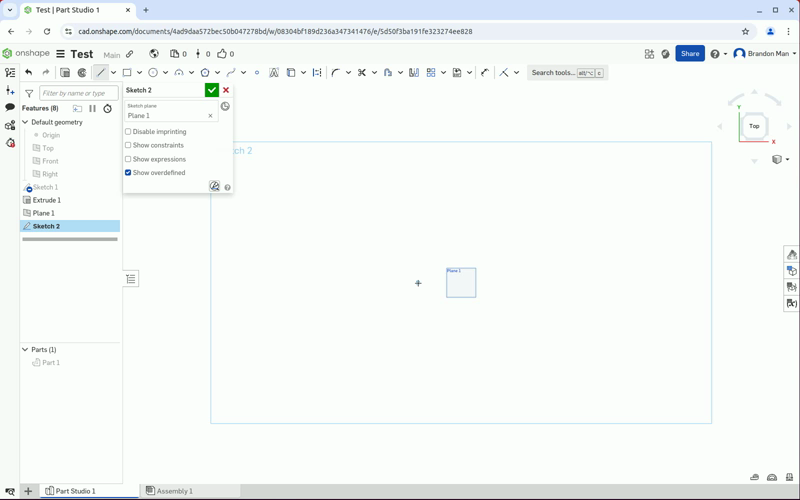
key_down(shift)
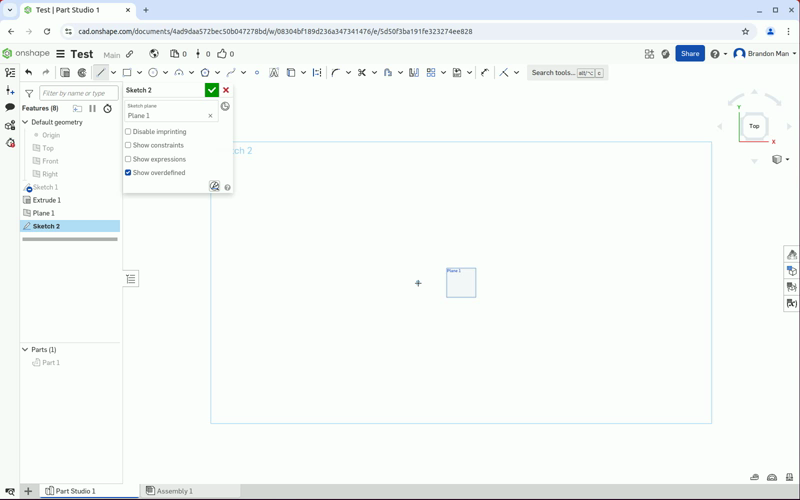
mouse_move(448, 282)
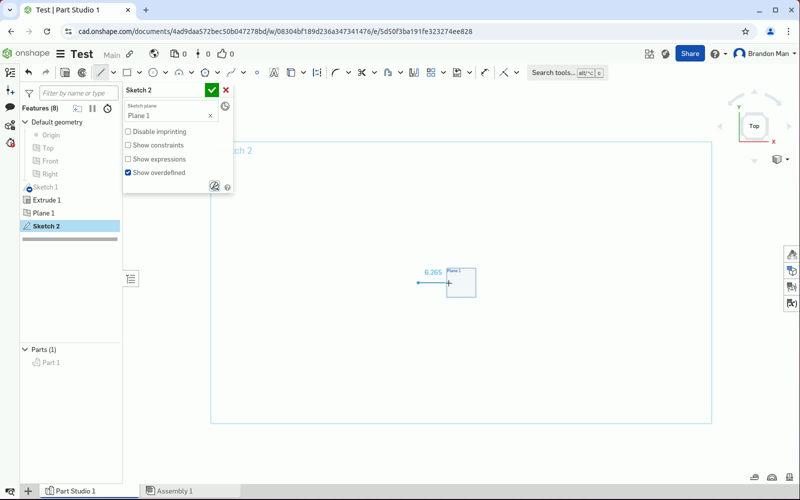
mouse_move(431, 304)
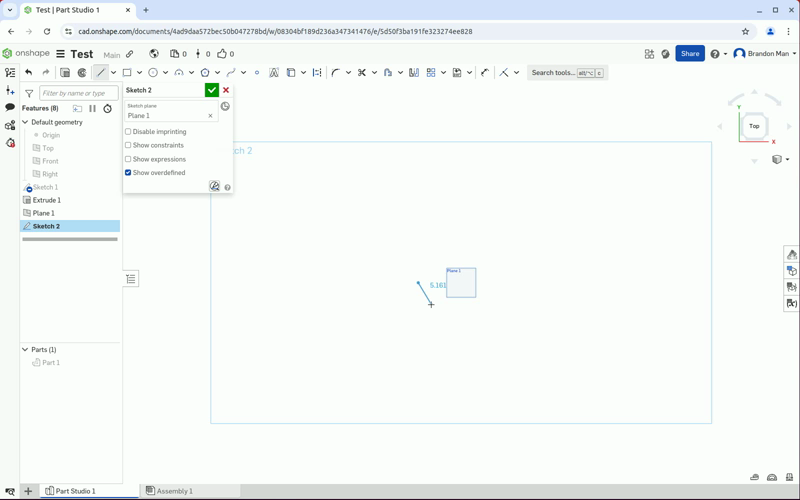
click(431, 304)
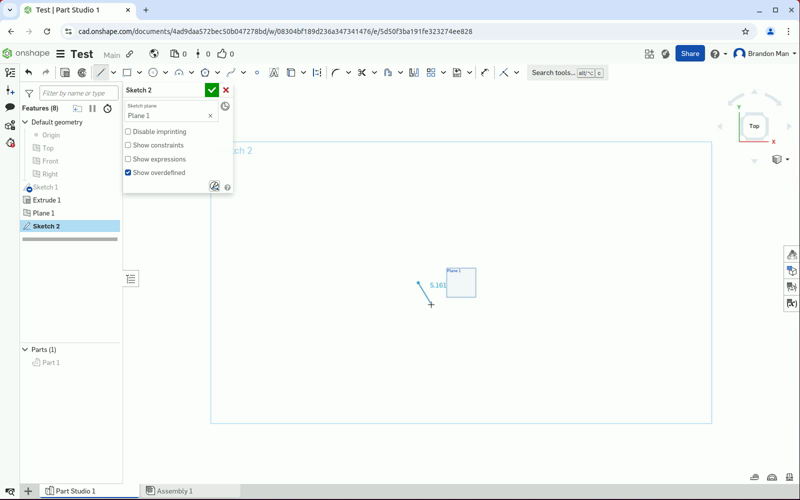
key_up(shift)
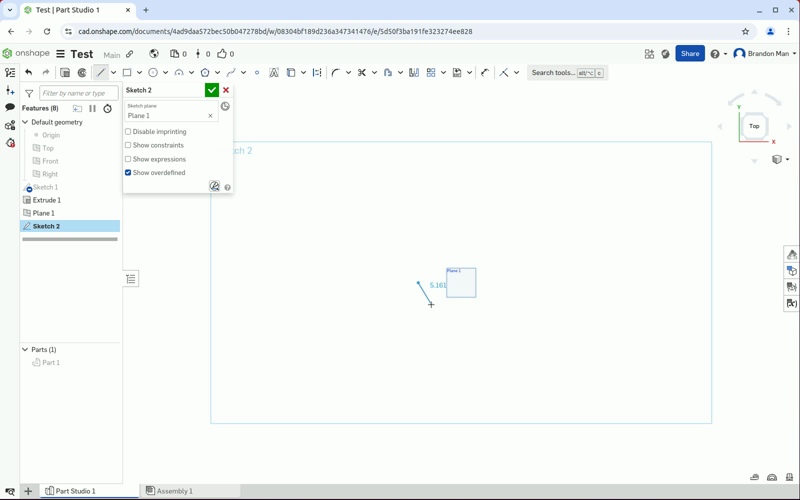
key_down(shift)
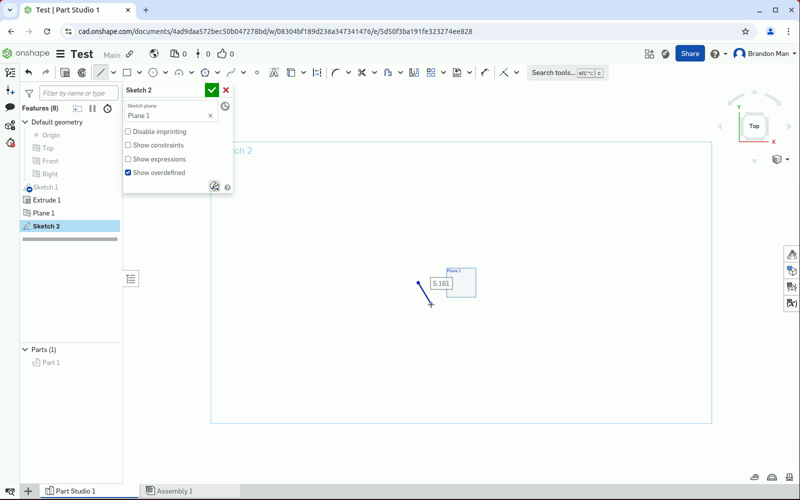
mouse_move(461, 304)
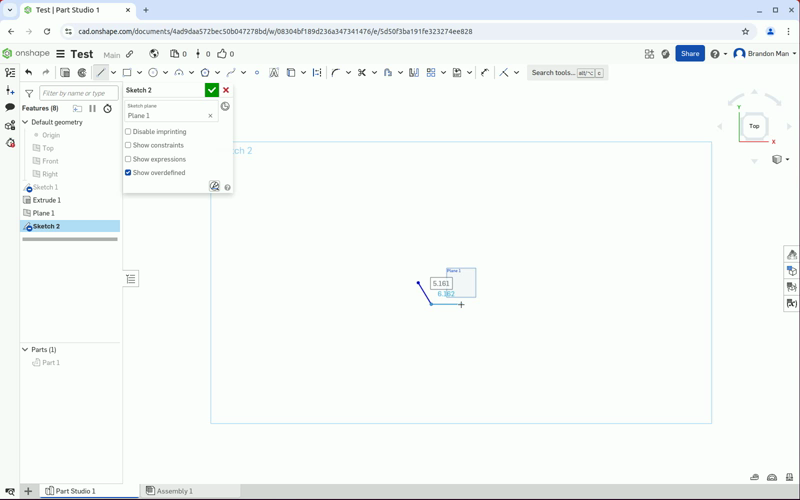
mouse_move(471, 304)
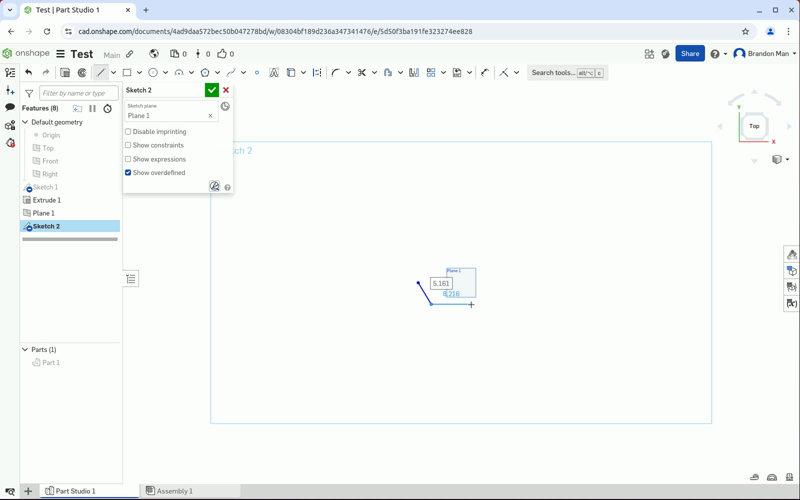
click(471, 304)
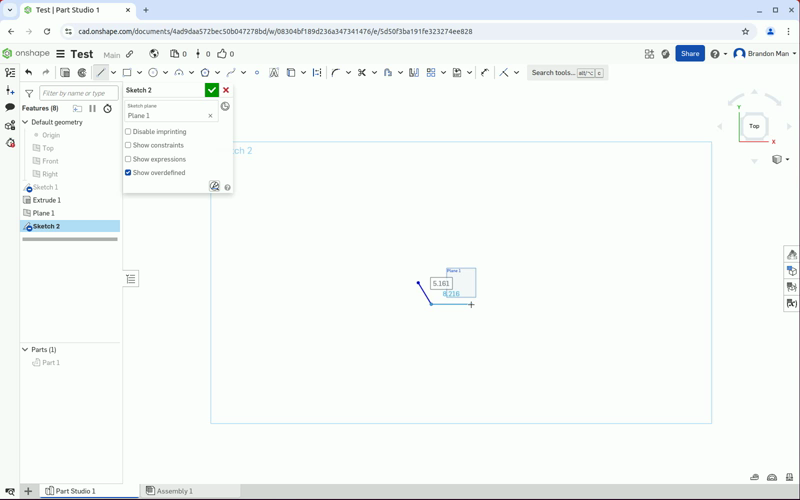
key_up(shift)
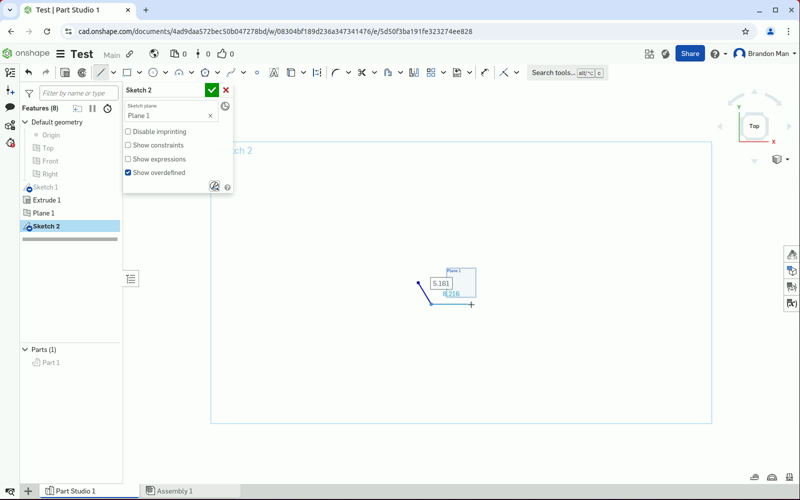
key_down(shift)
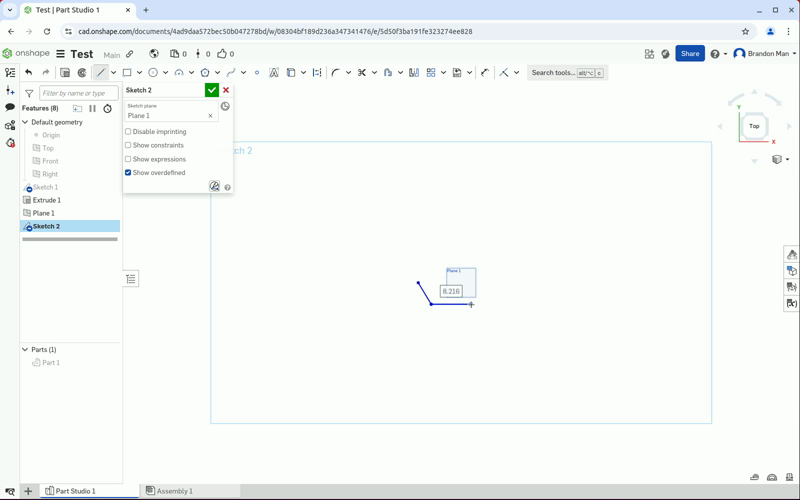
mouse_move(501, 304)
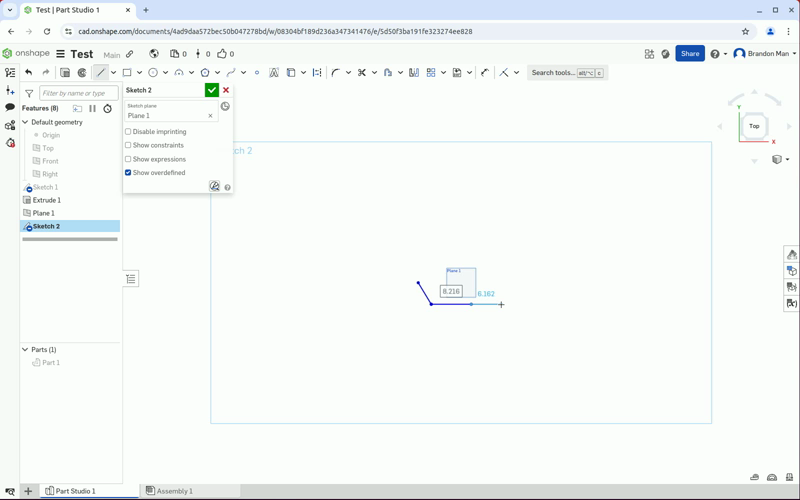
mouse_move(483, 282)
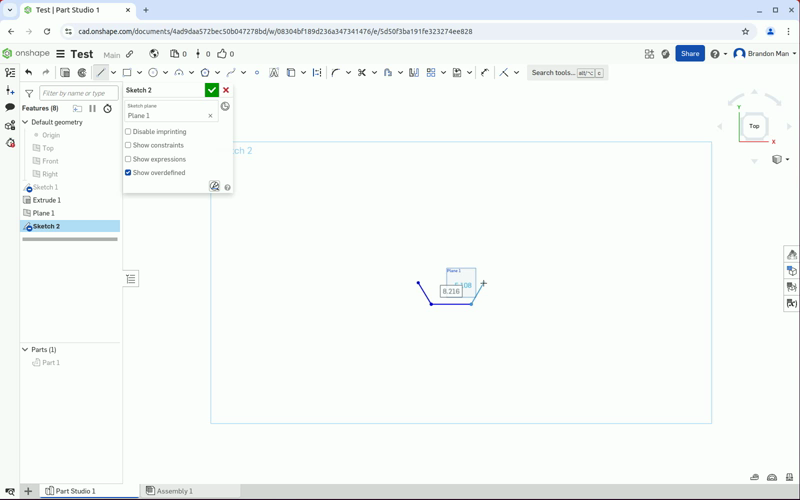
click(483, 282)
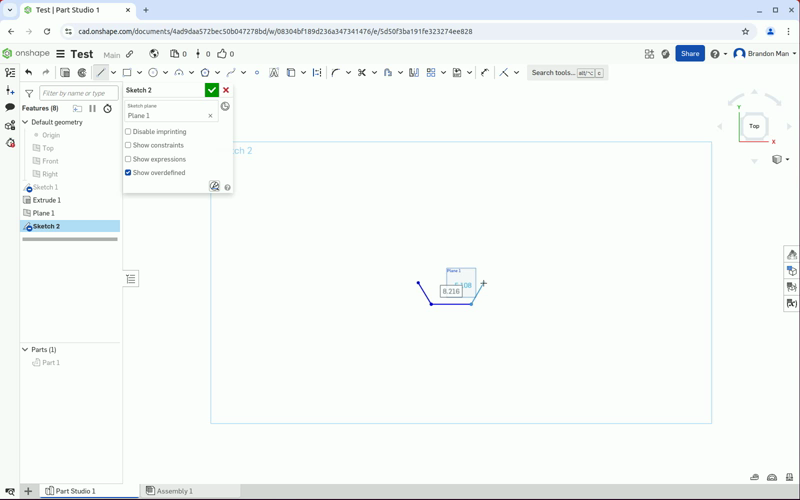
key_up(shift)
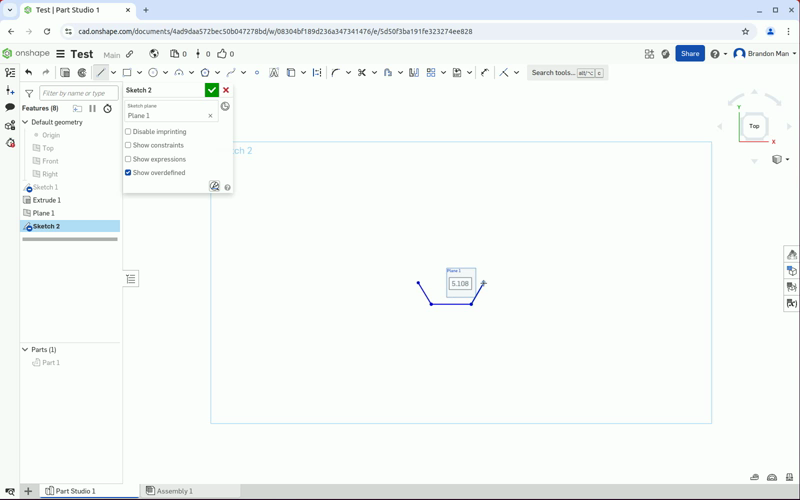
key_down(shift)
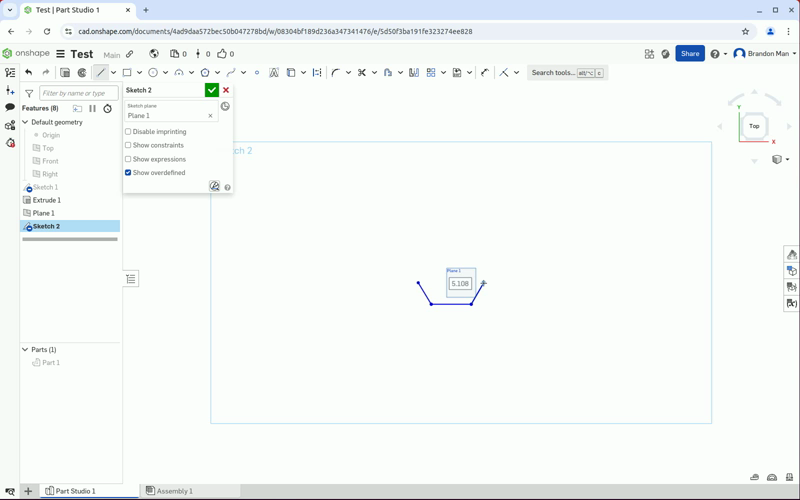
mouse_move(418, 282)
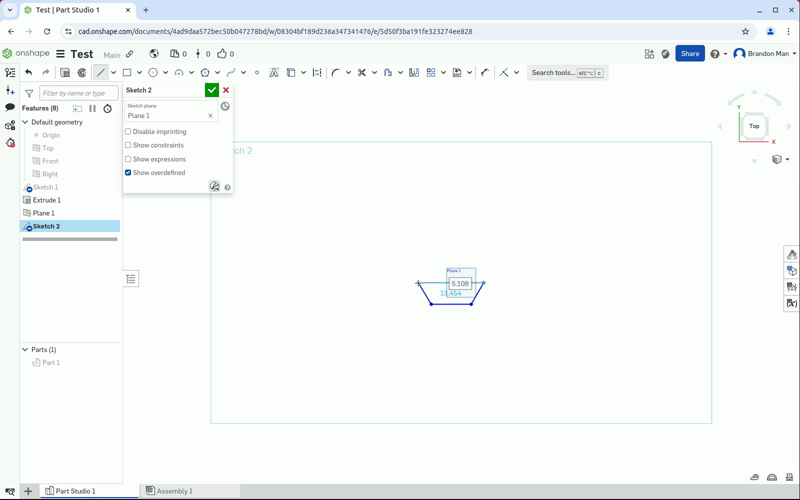
key_up(shift)
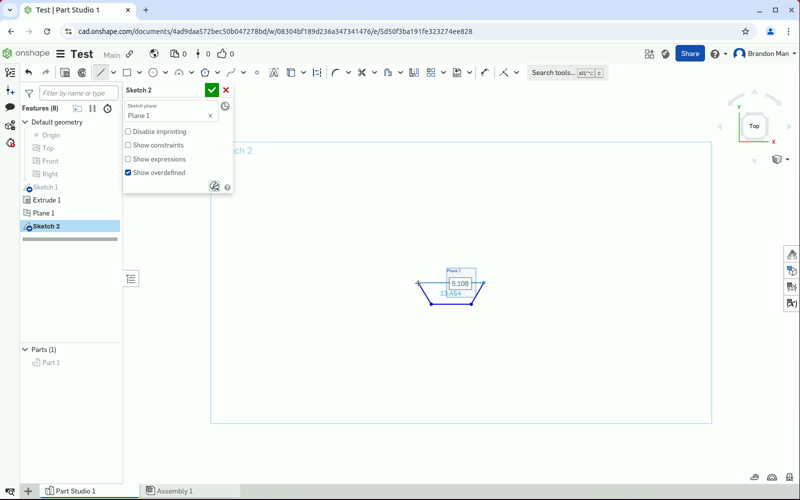
click(418, 282)
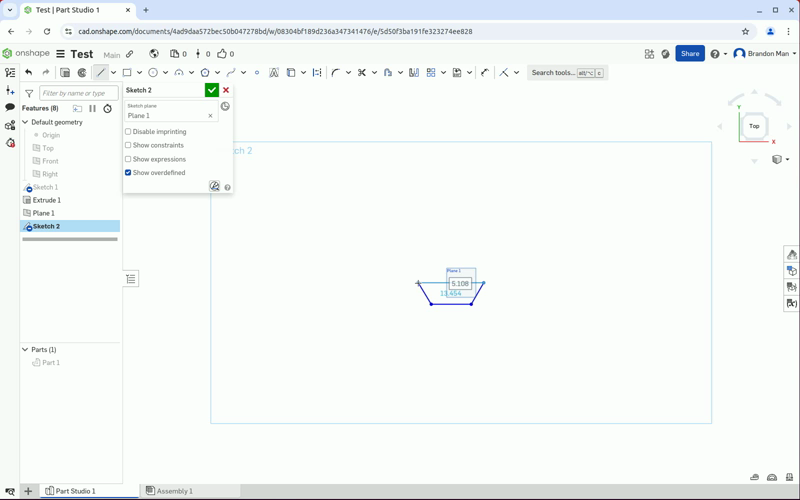
key(esc)
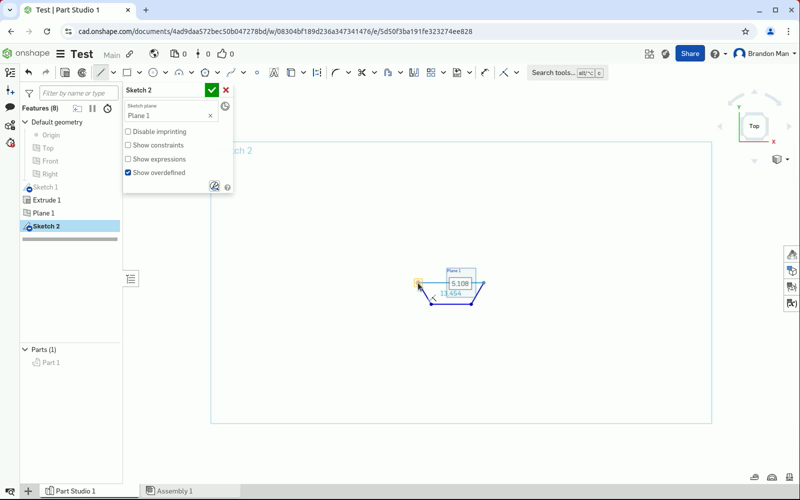
mouse_move(428, 290)
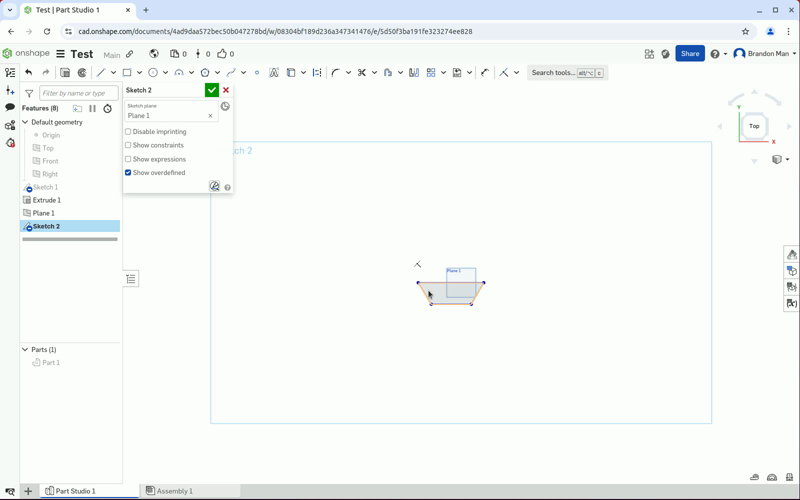
scroll(6)
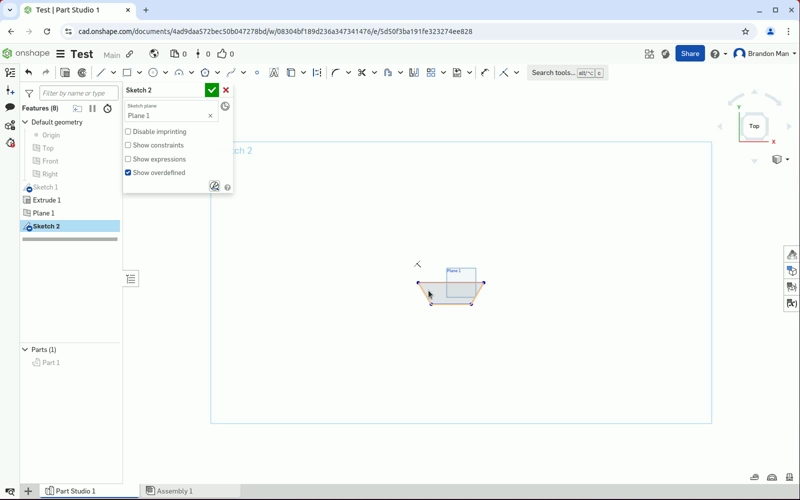
scroll(6)
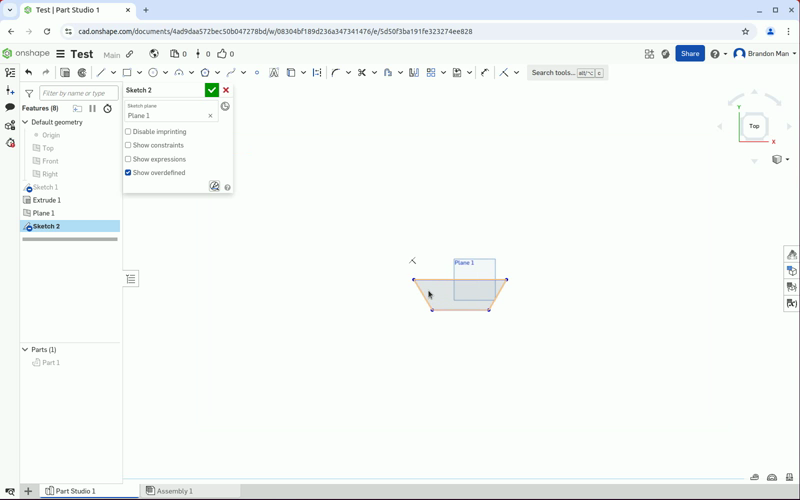
scroll(6)
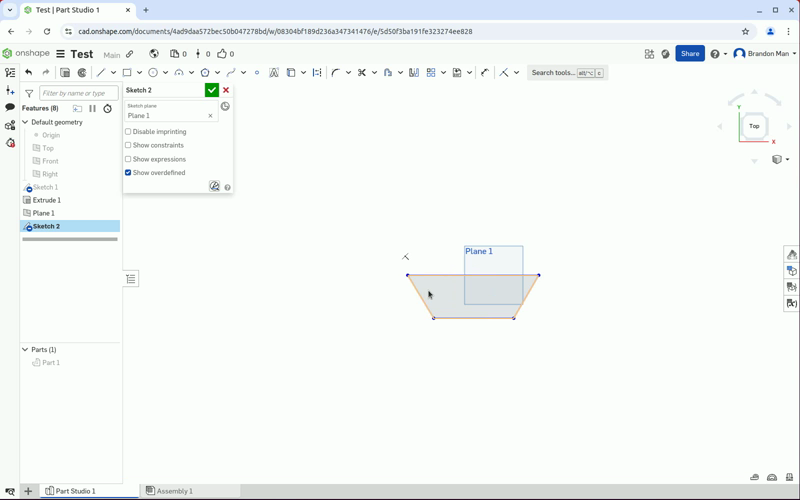
scroll(6)
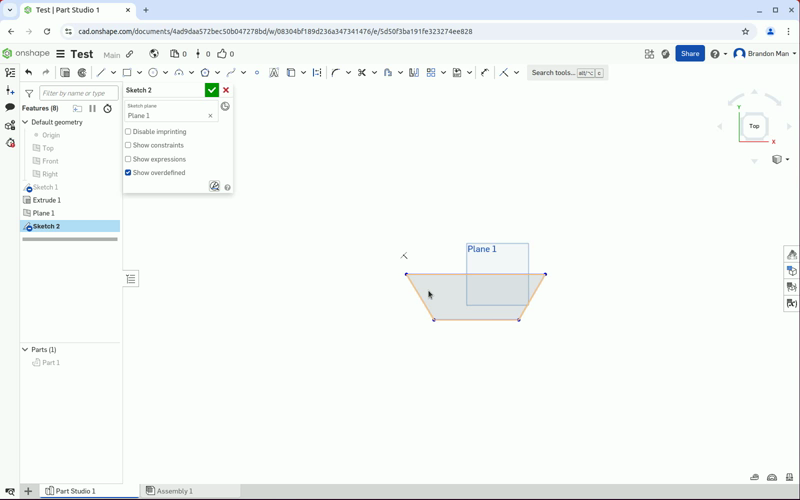
scroll(6)
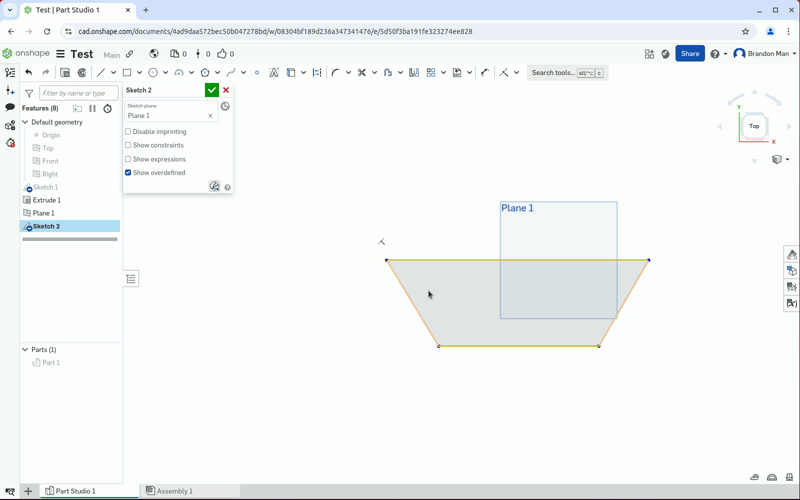
scroll(6)
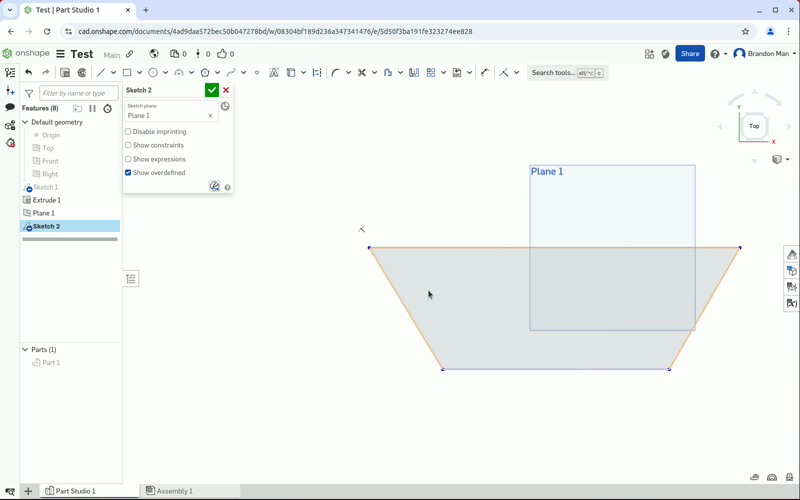
scroll(6)
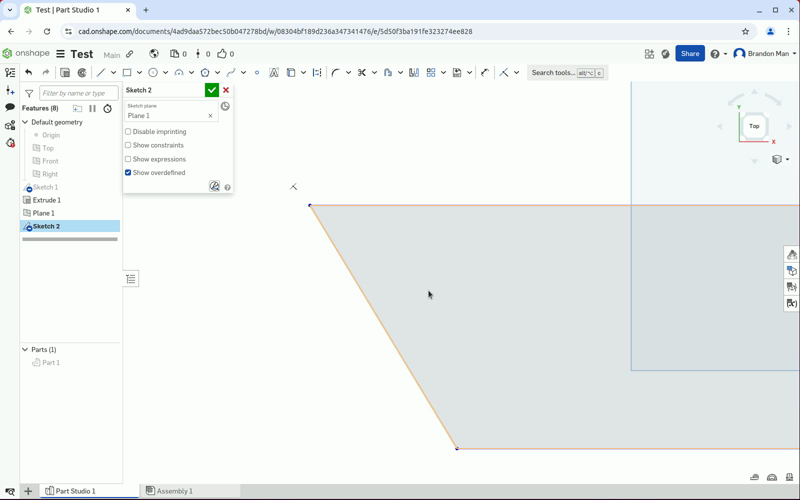
click(428, 290)
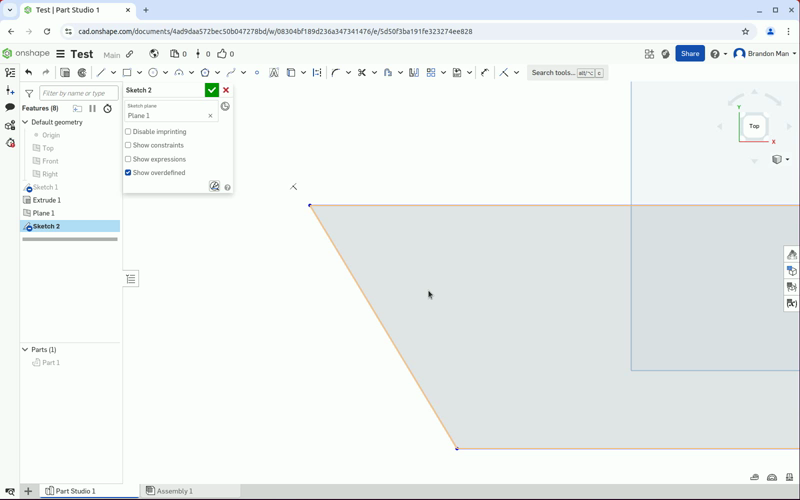
scroll(-6)
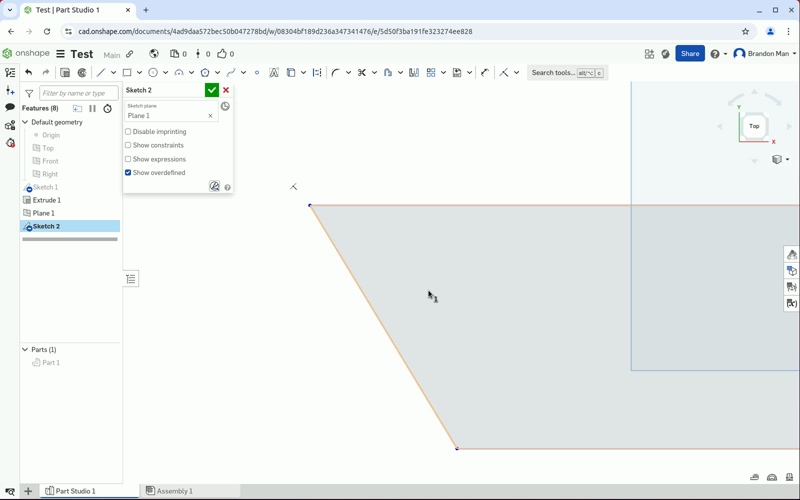
scroll(-6)
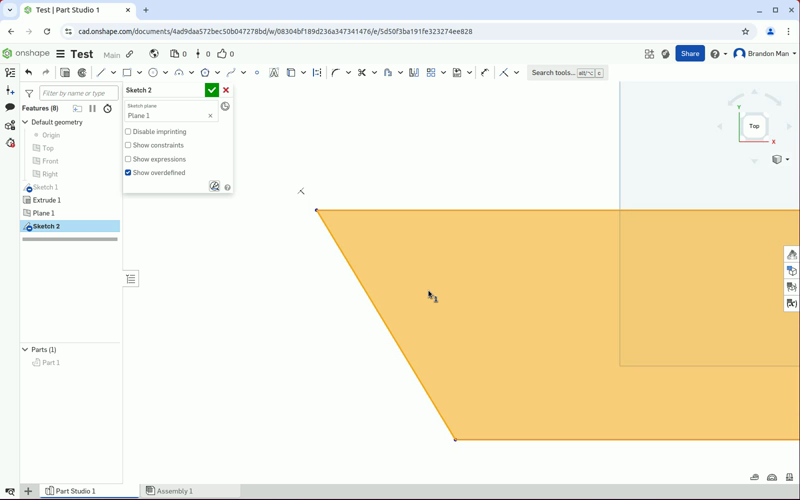
scroll(-6)
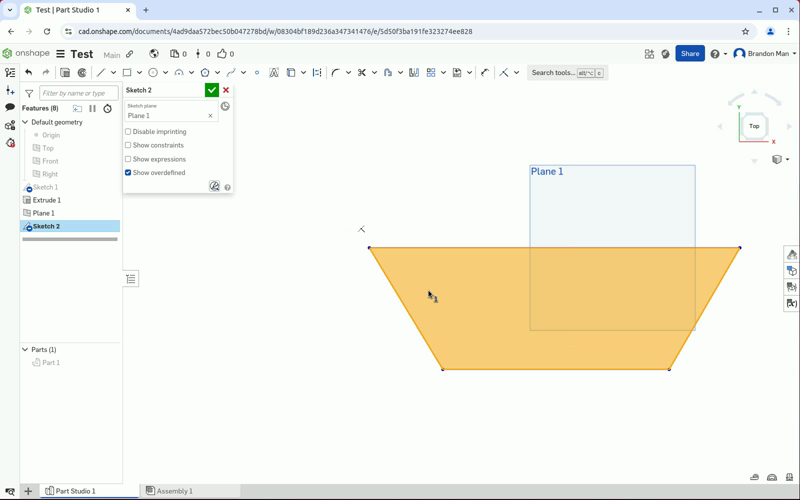
scroll(-6)
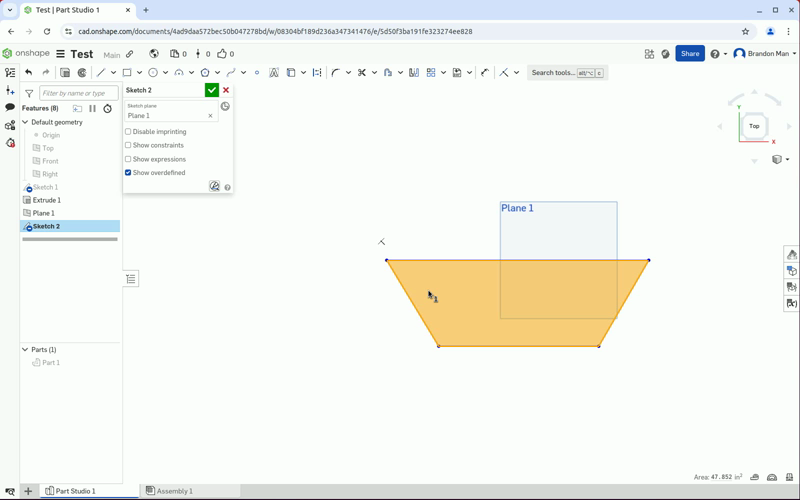
scroll(-6)
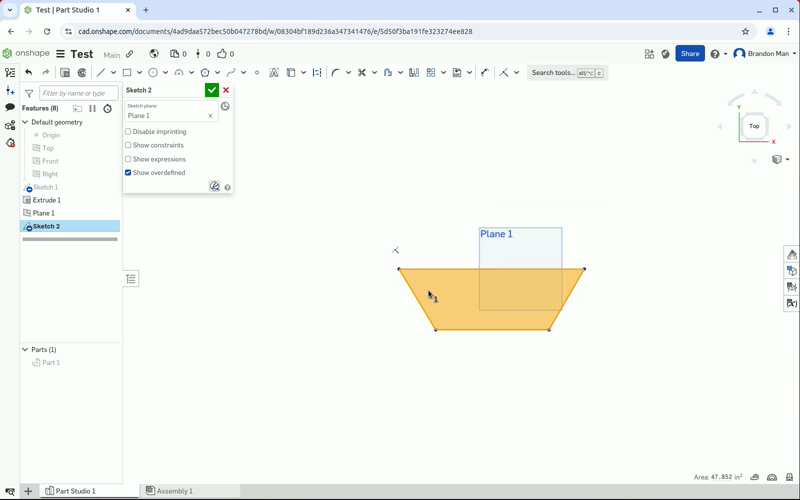
scroll(-6)
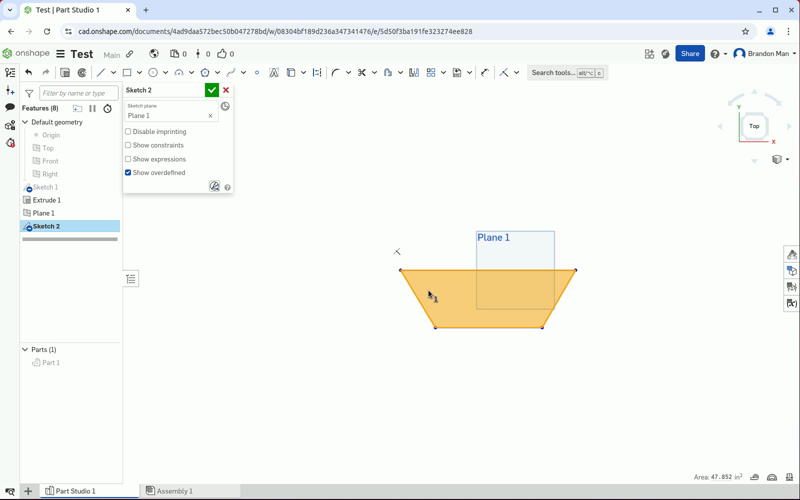
scroll(-6)
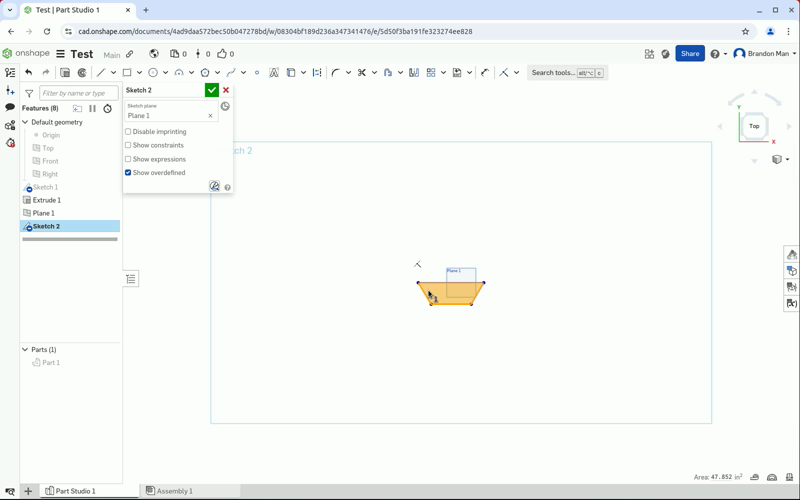
mouse_move(73, 352)
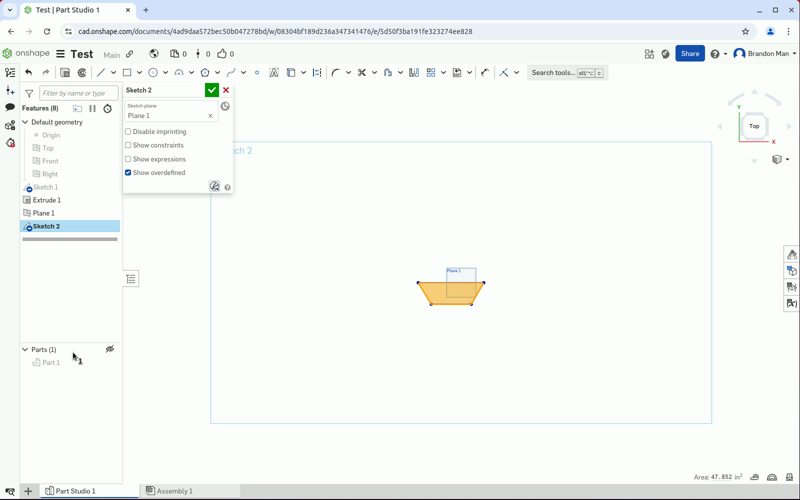
key(shift+y)
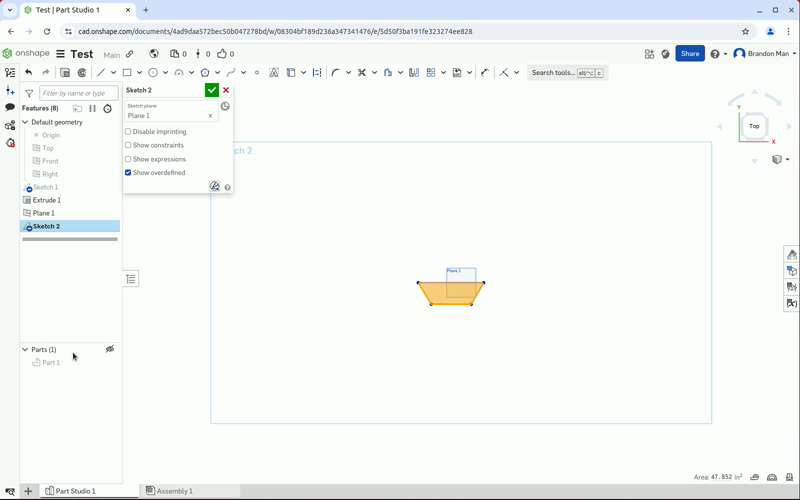
key(shift+e)
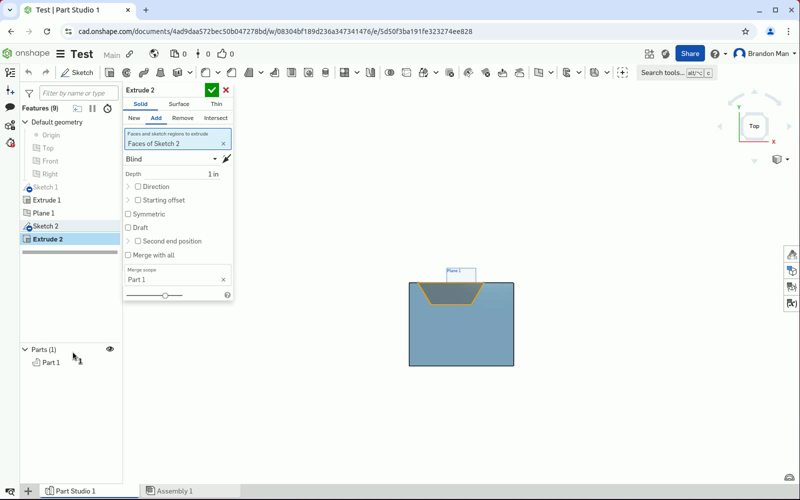
mouse_move(143, 106)
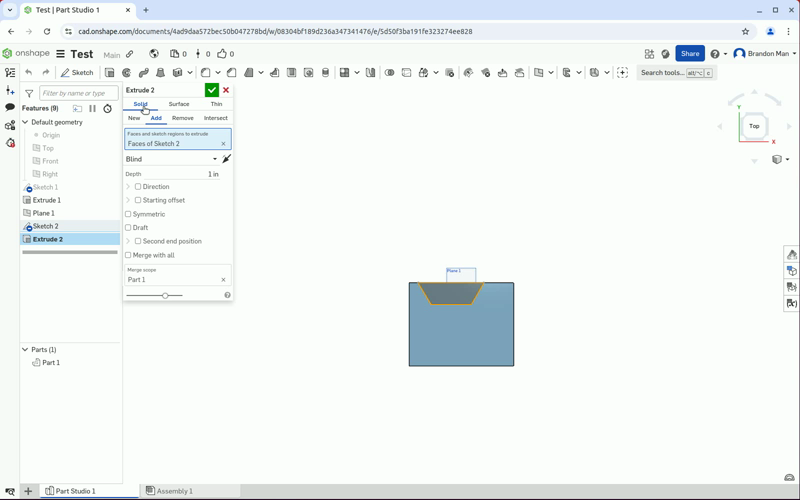
click(143, 106)
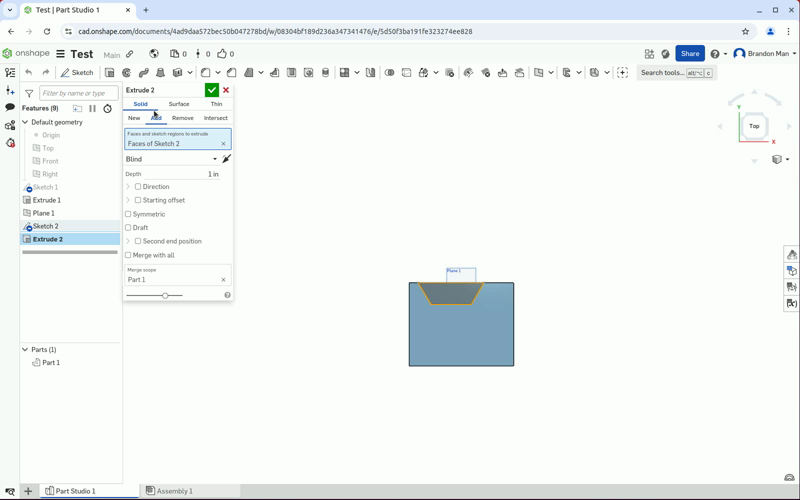
mouse_move(186, 120)
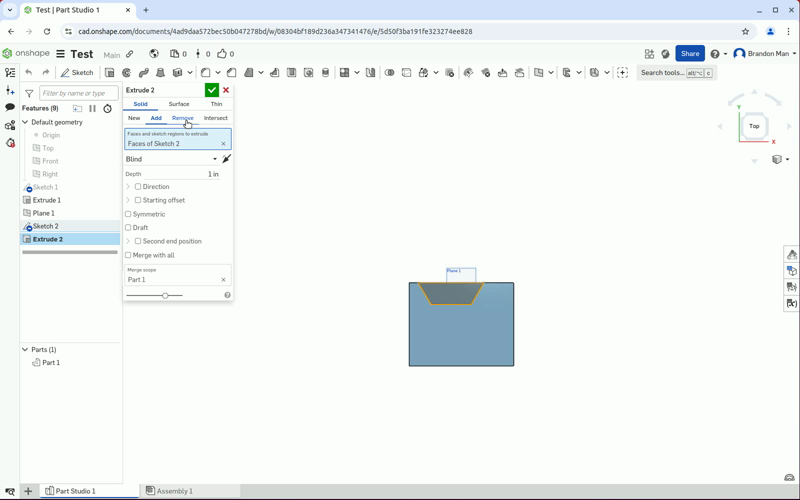
click(186, 120)
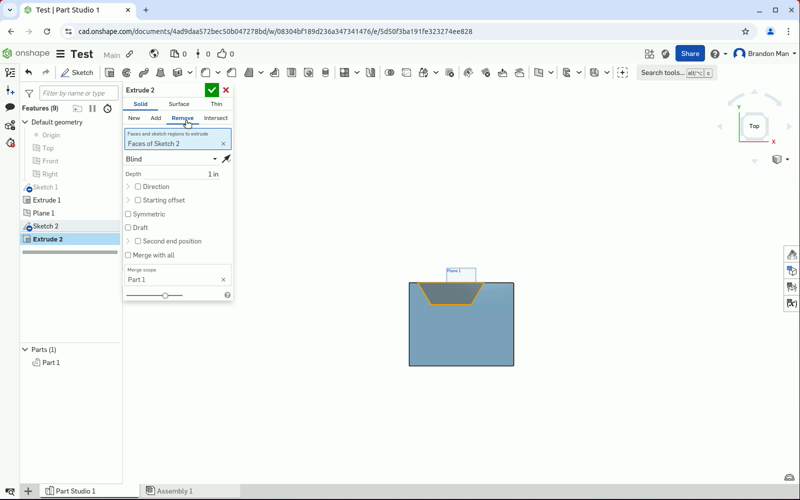
key(tab, 4)
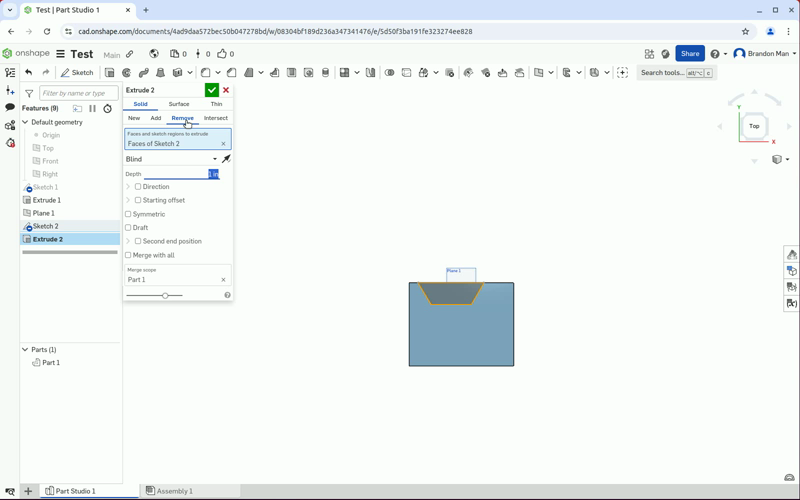
text(27.682)
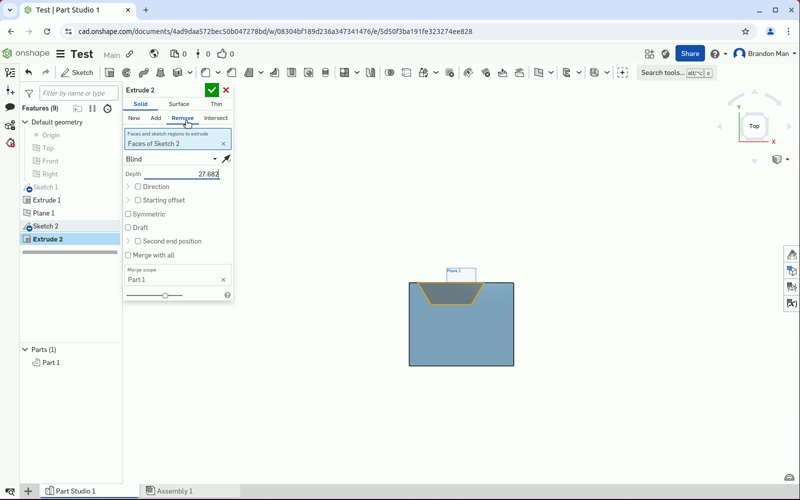
key(tab, 6)
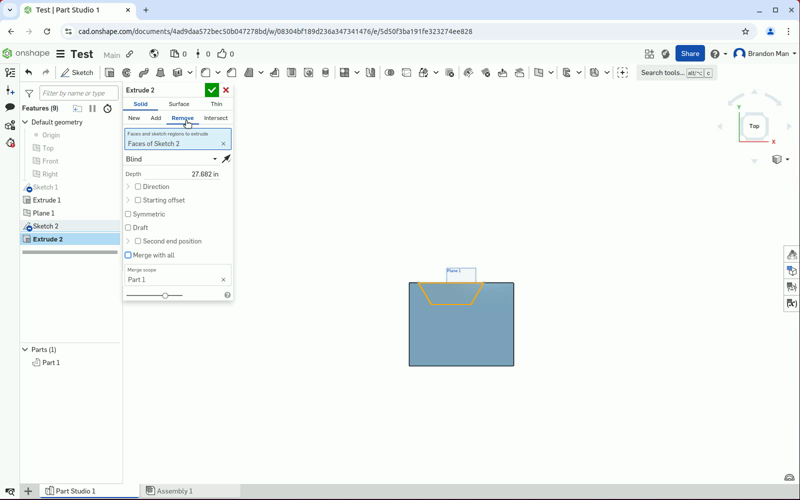
key(space)
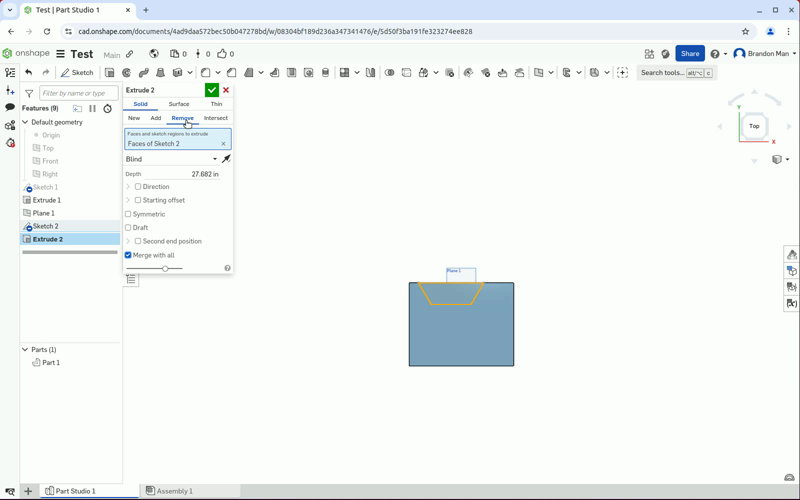
key(enter)
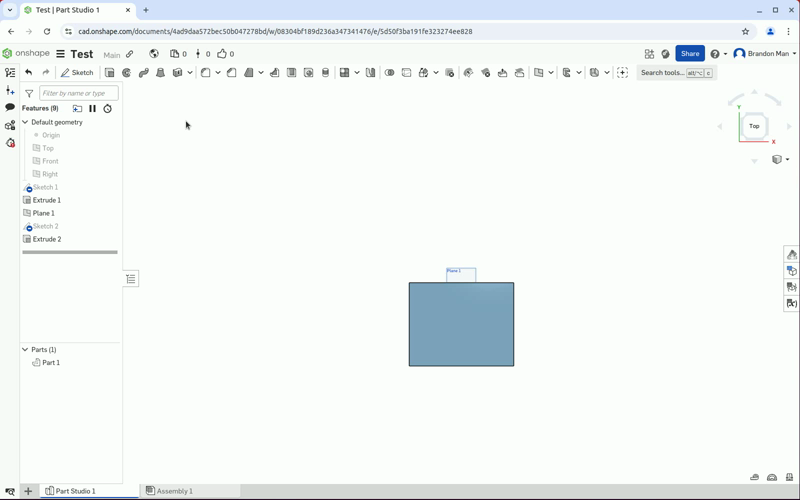
key(shift+h)
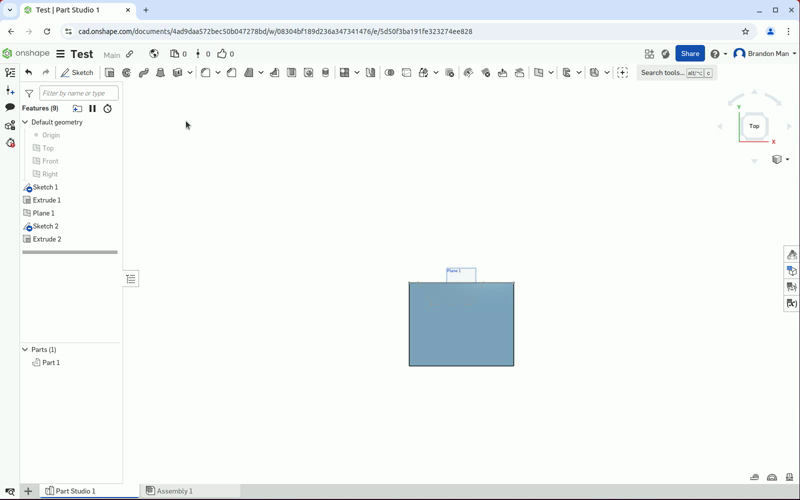
key(shift+h)
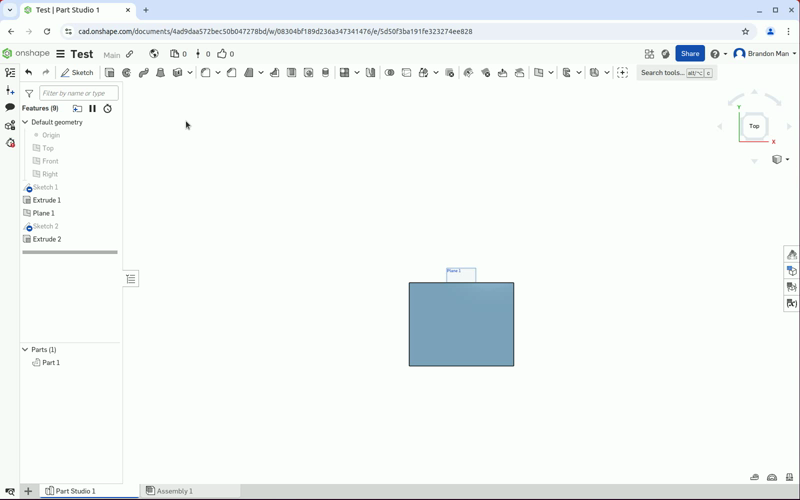
mouse_move(73, 189)
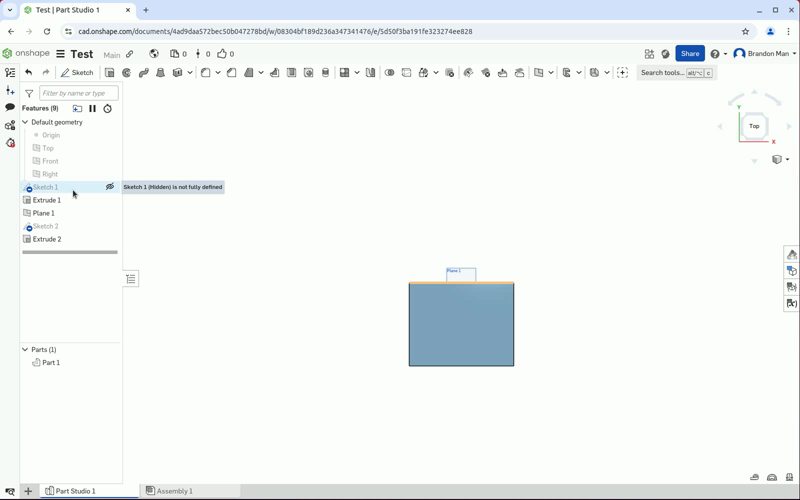
click(73, 189)
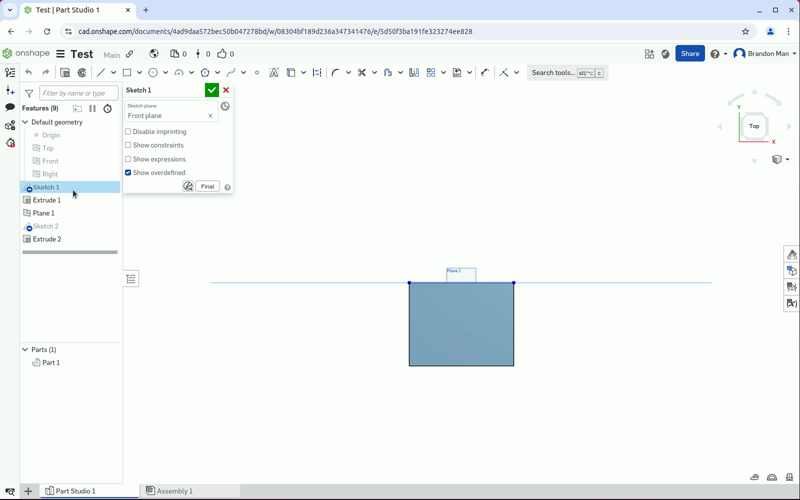
mouse_move(229, 92)
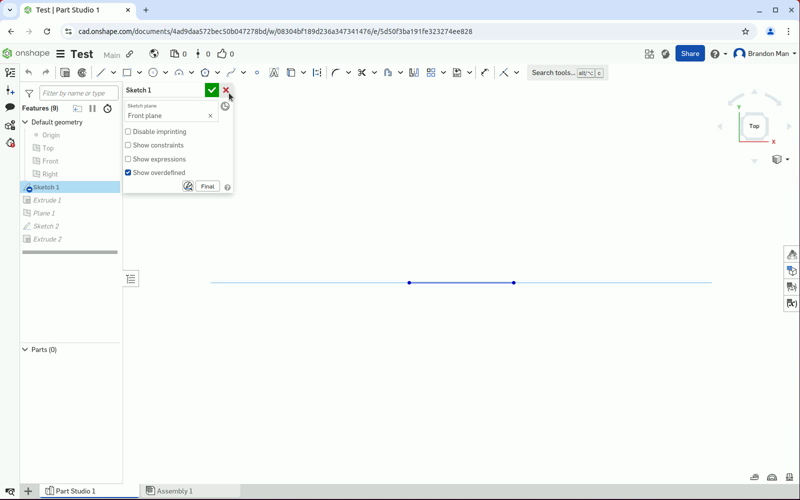
click(229, 92)
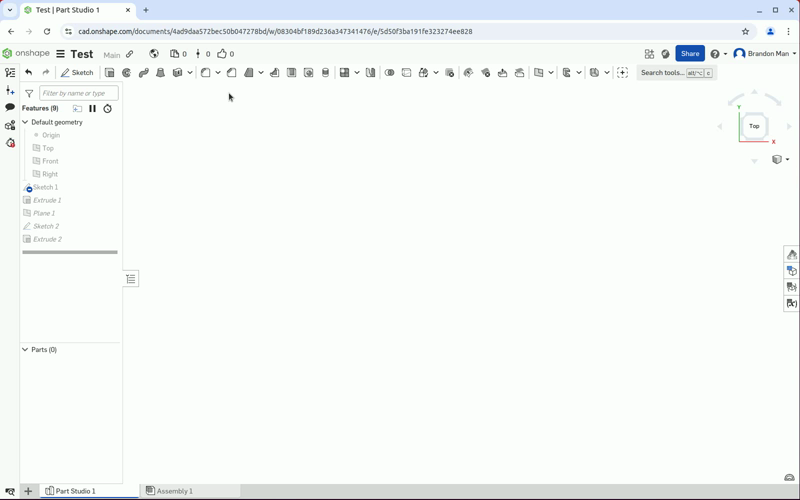
mouse_move(73, 352)
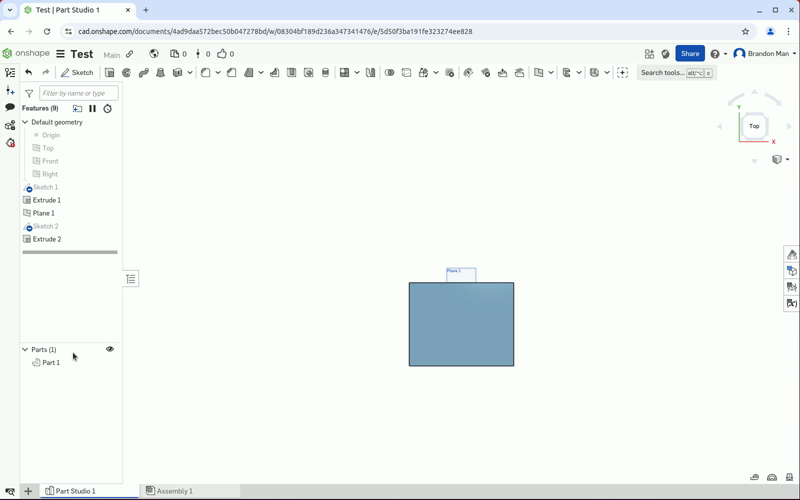
key(y)
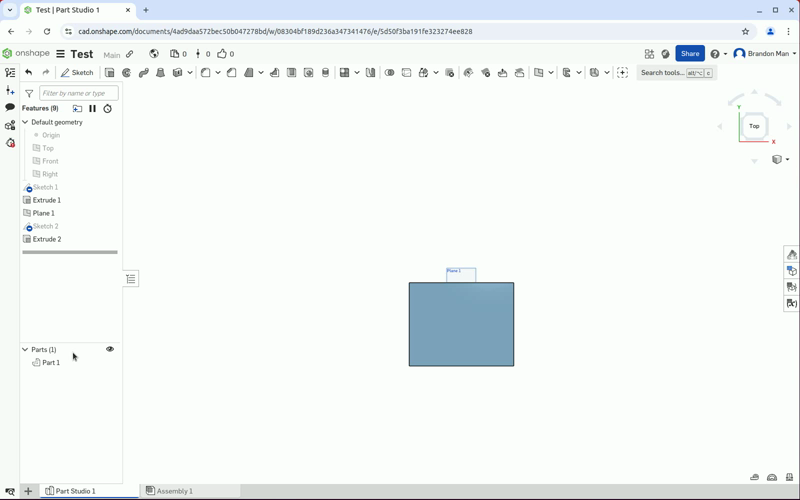
key(shift+p)
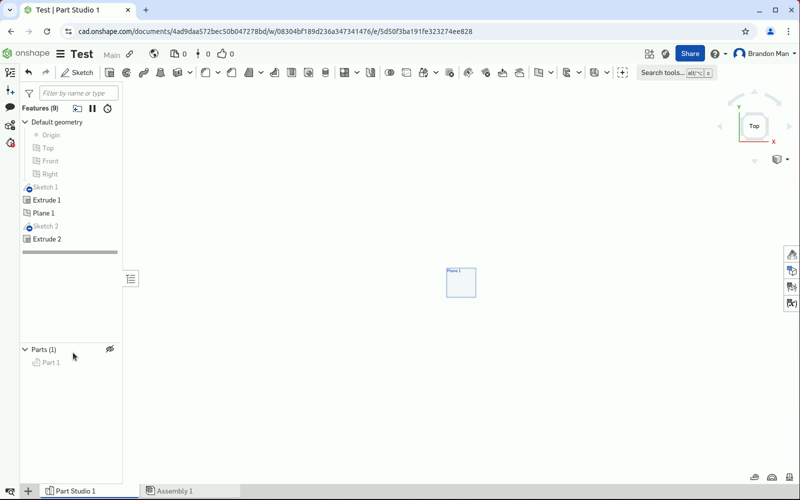
key(space)
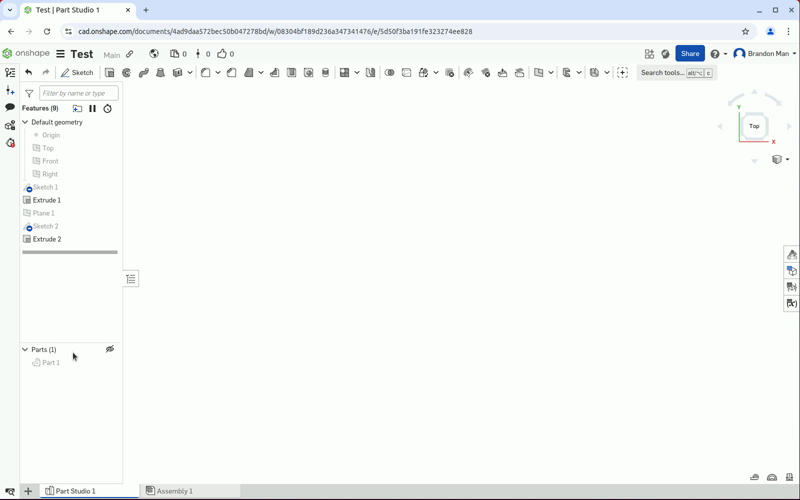
key_down(shift)
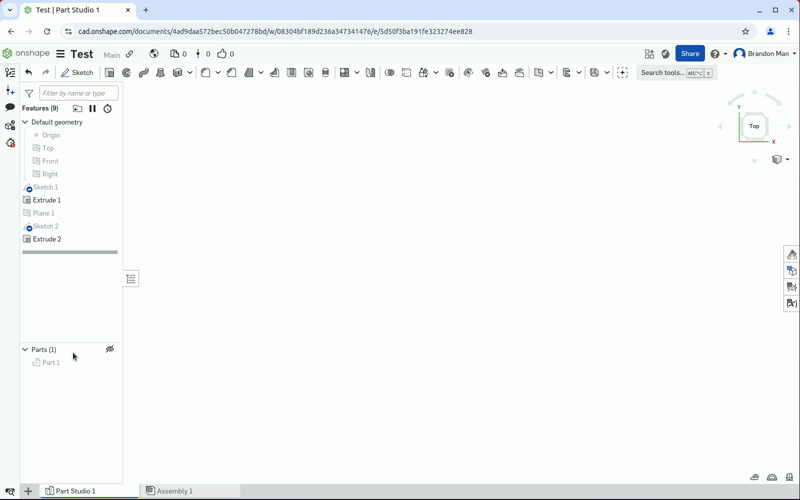
key(up)
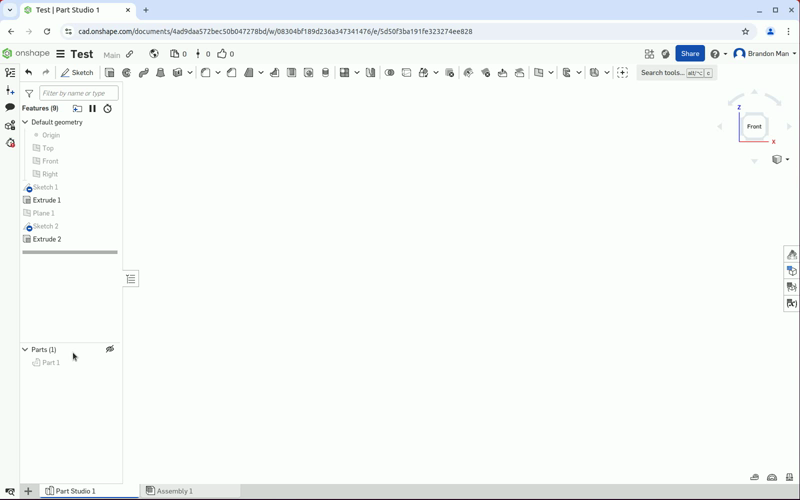
key_up(shift)
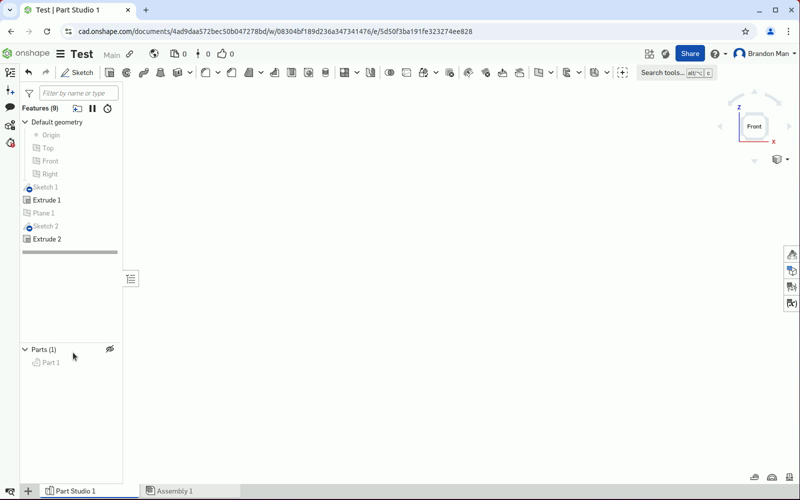
key(space)
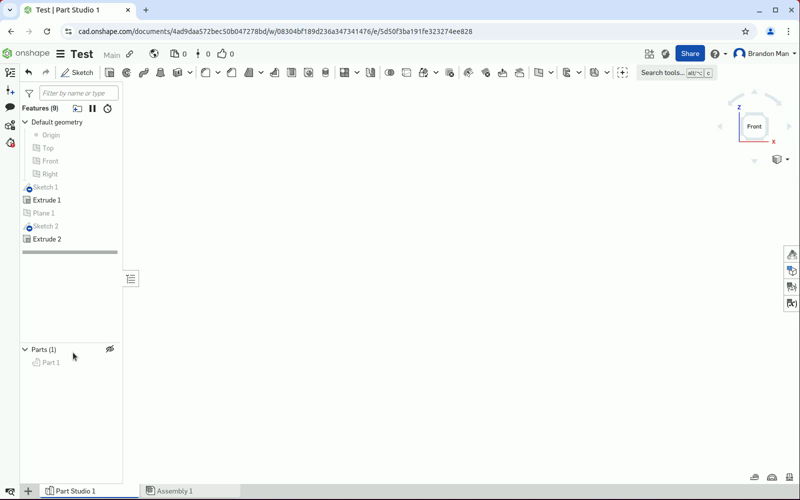
key_down(shift)
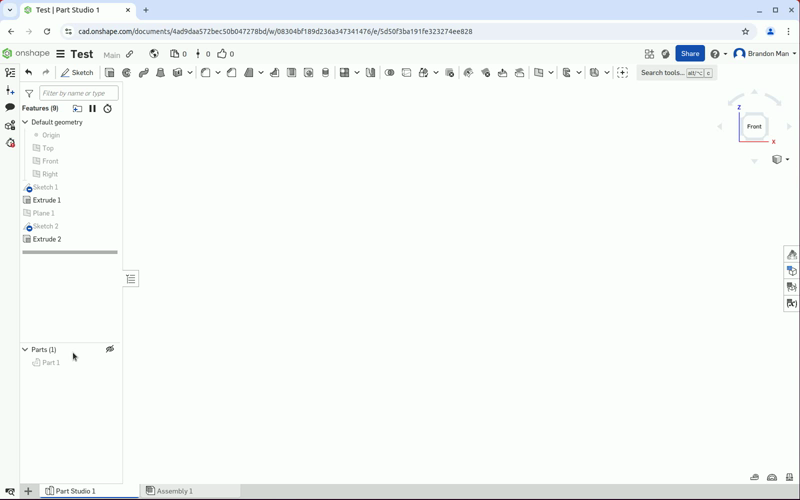
key(left)
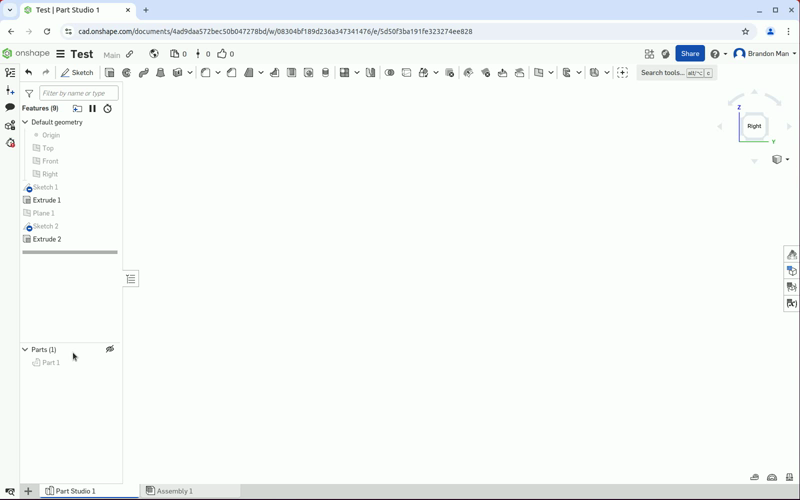
key_up(shift)
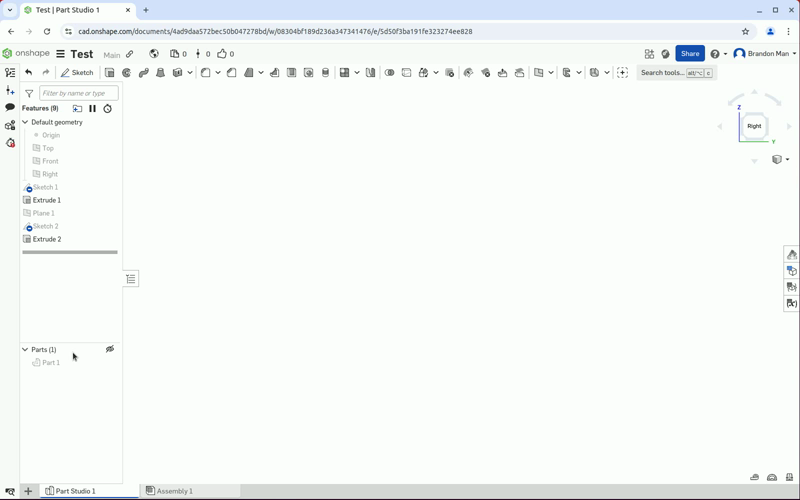
mouse_move(73, 352)
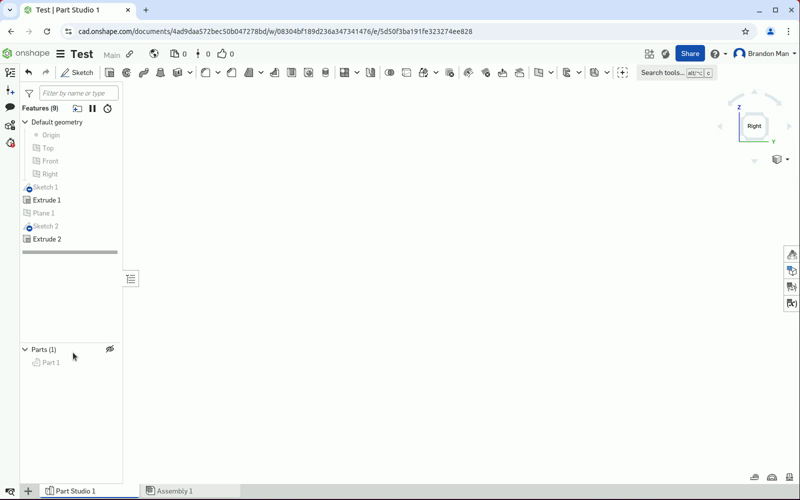
key(shift+y)
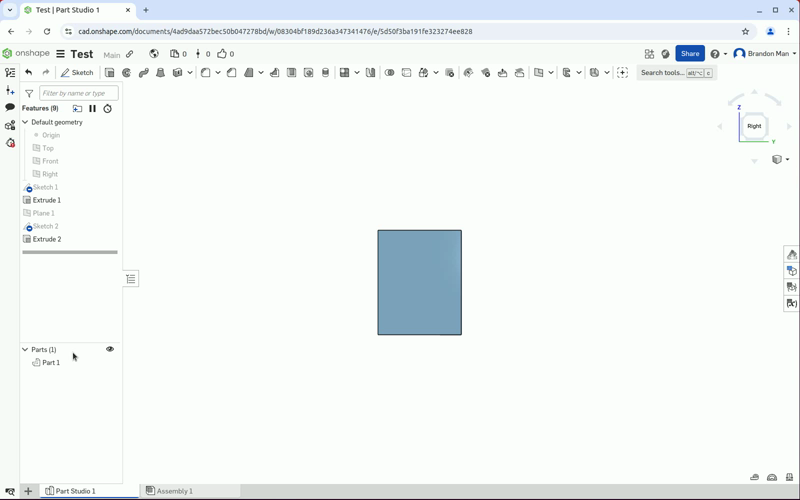
mouse_move(541, 75)
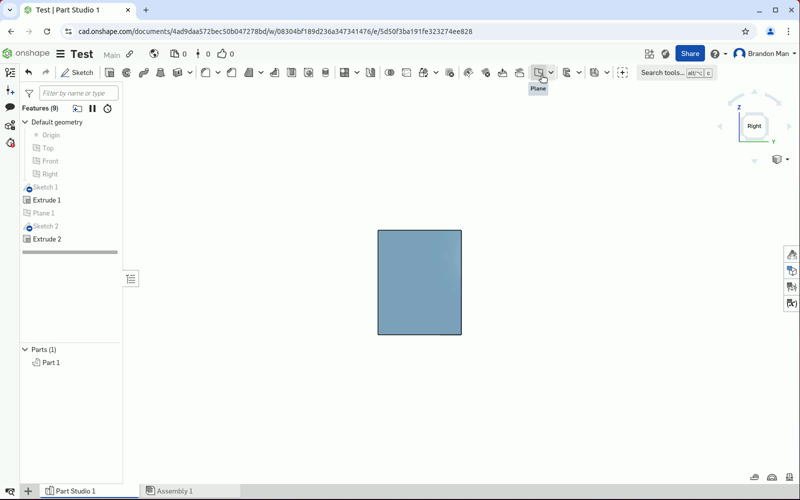
click(541, 75)
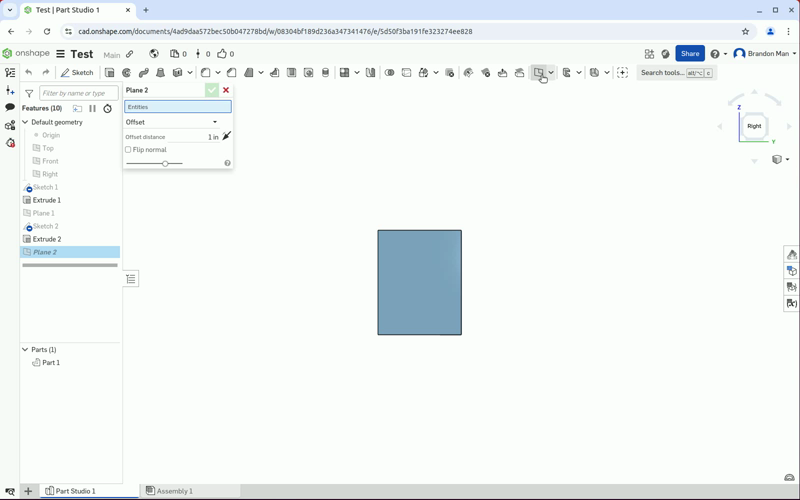
mouse_move(73, 176)
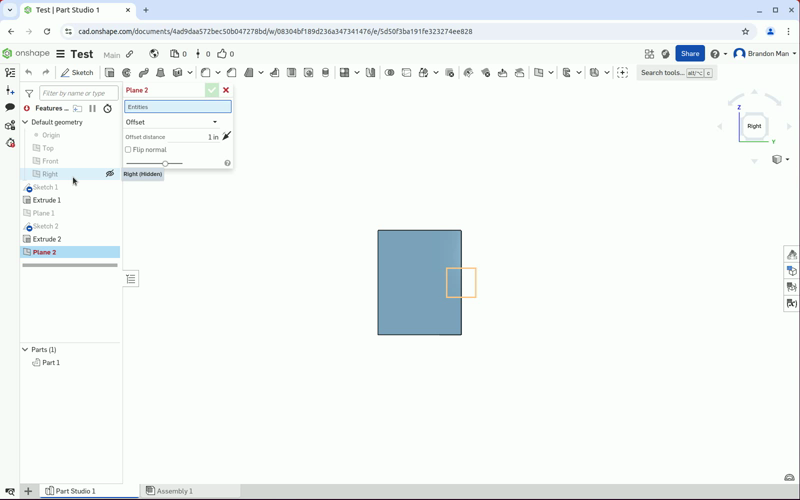
click(73, 176)
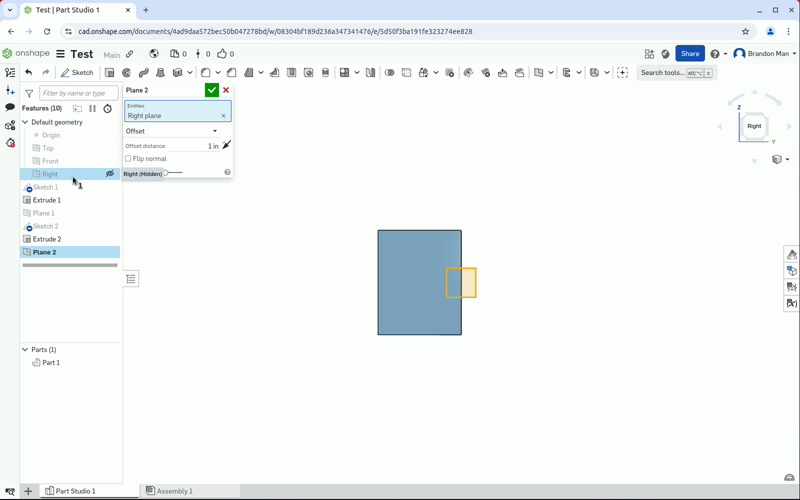
key(tab, 2)
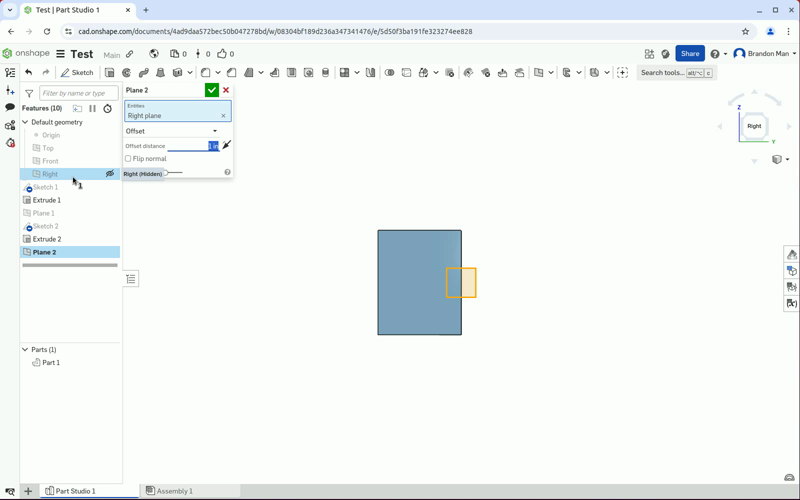
text(10.599)
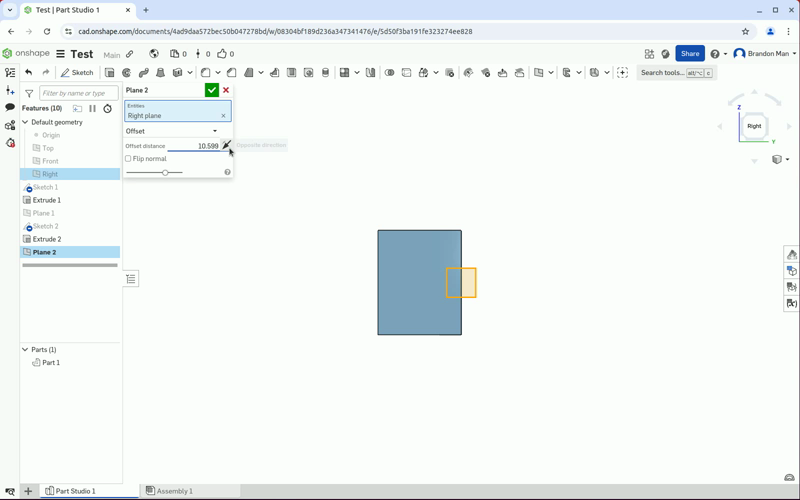
mouse_move(229, 147)
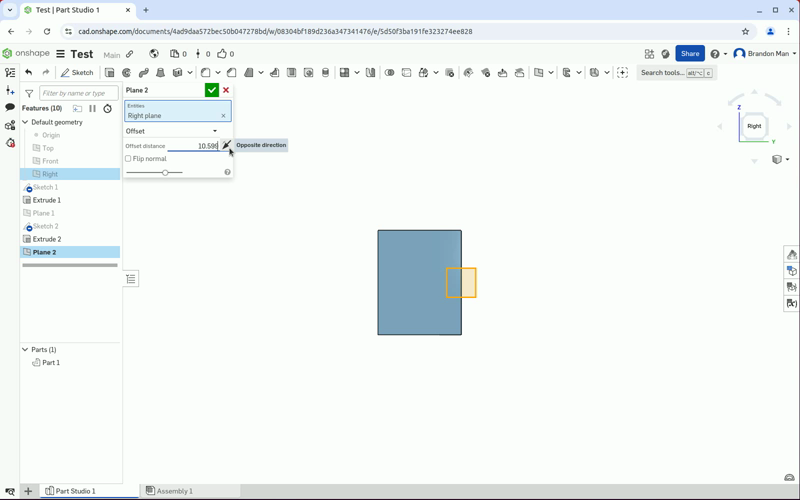
click(229, 147)
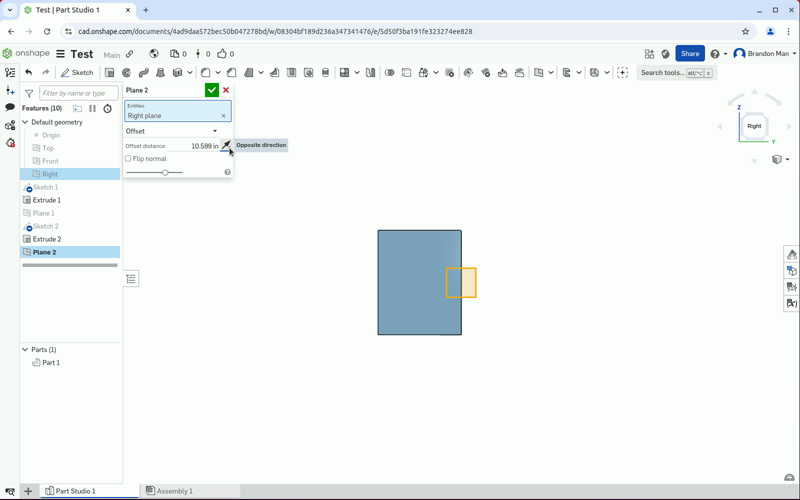
key(enter, 2)
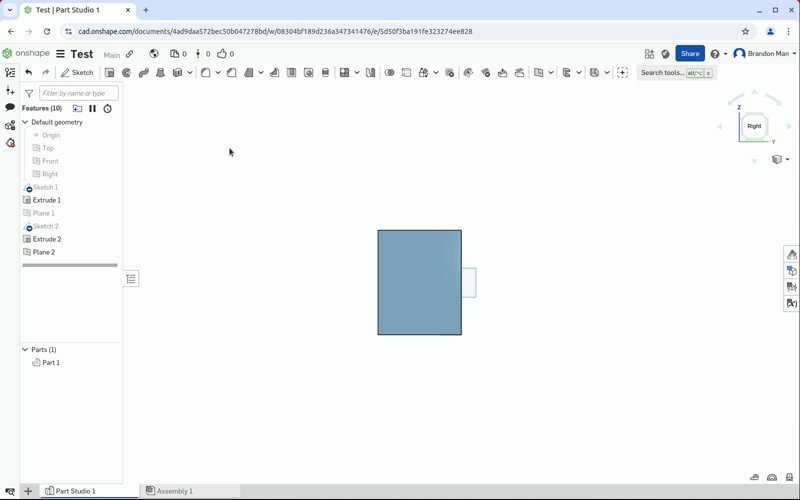
key(shift+s)
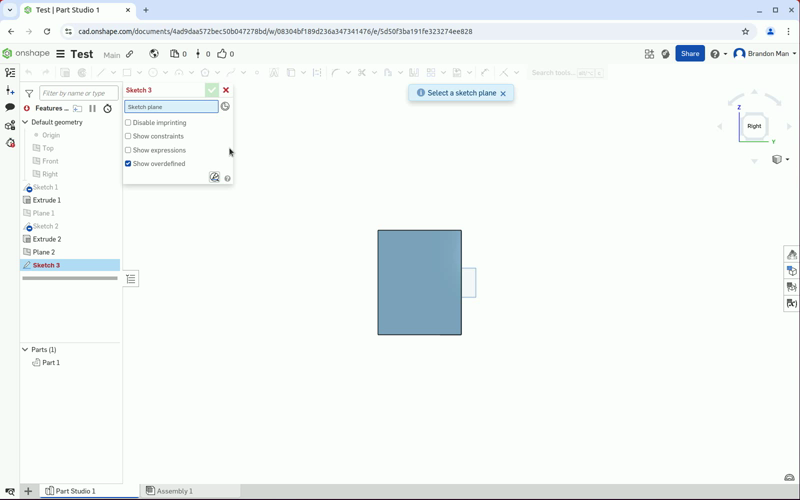
mouse_move(73, 254)
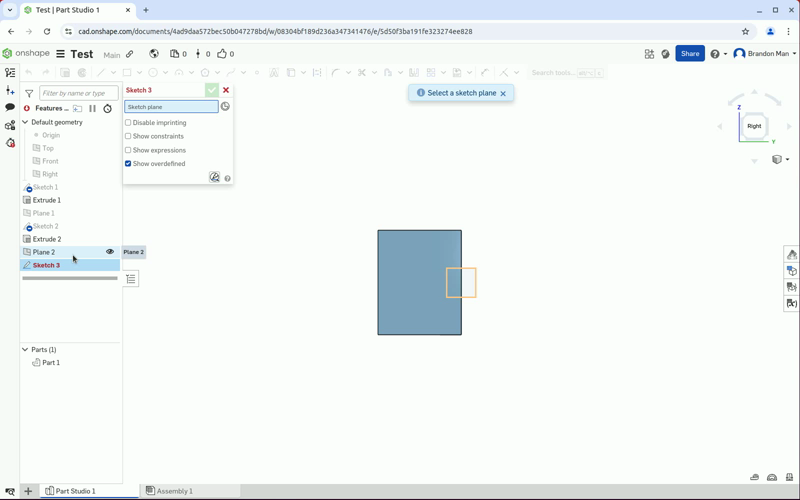
click(73, 254)
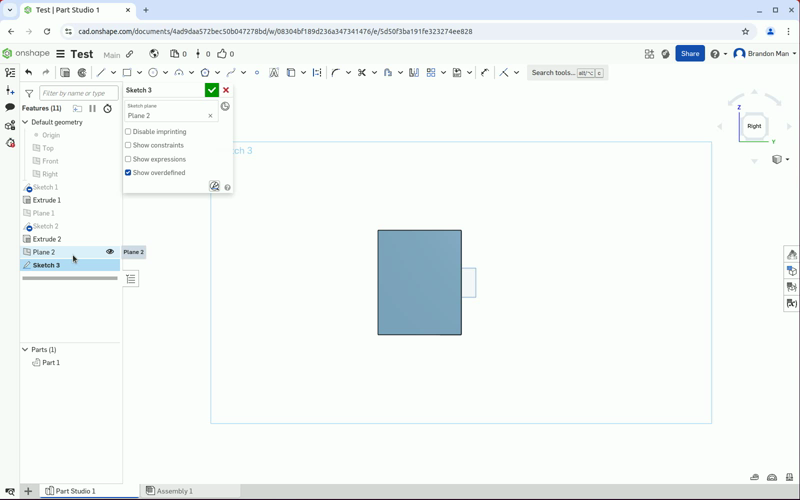
mouse_move(73, 352)
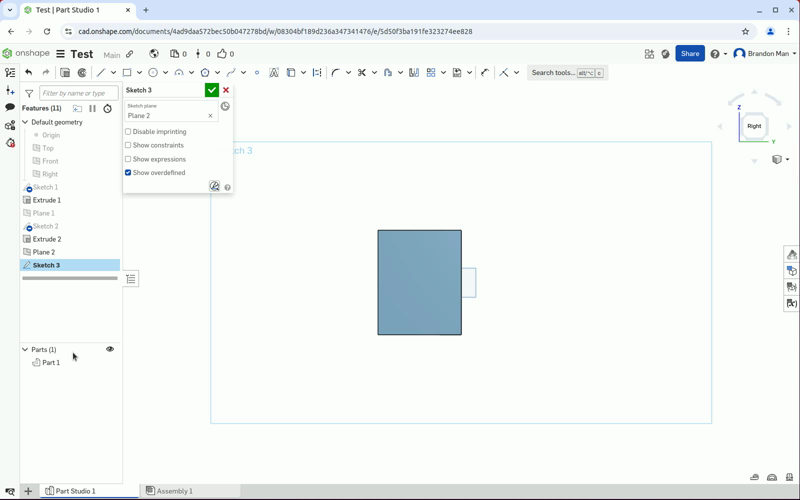
key(y)
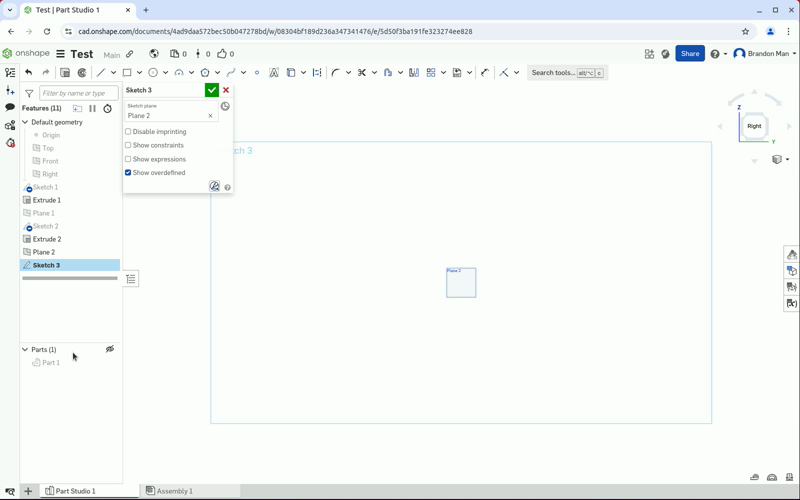
key(l)
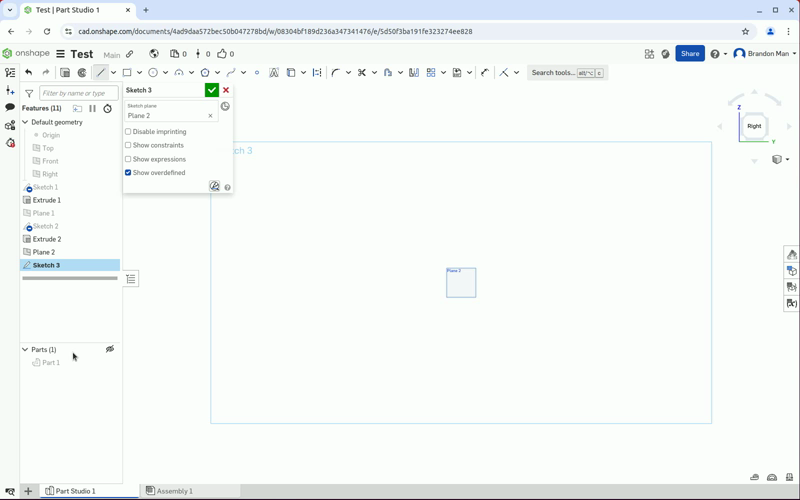
key_down(shift)
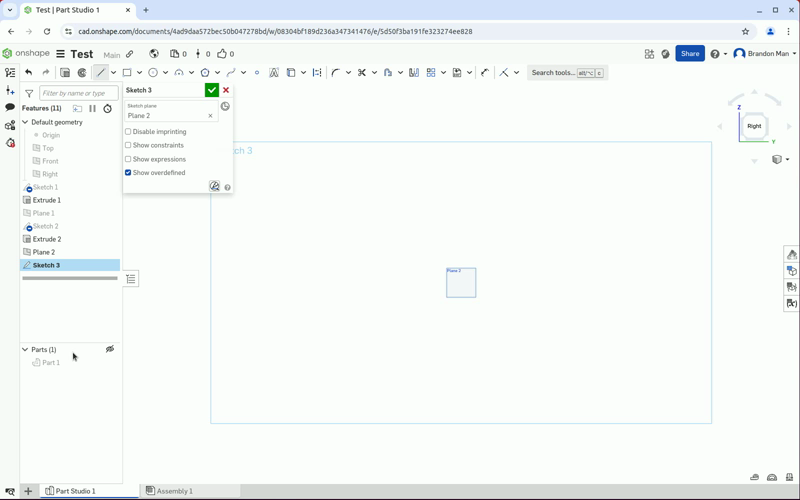
mouse_move(460, 334)
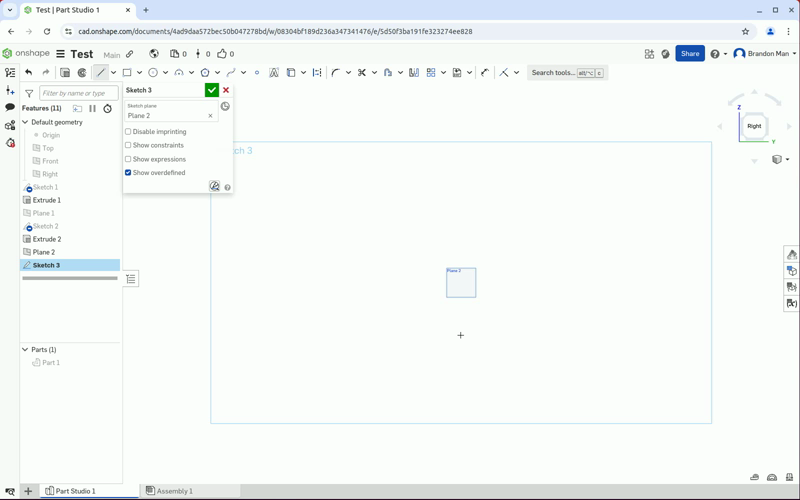
click(460, 334)
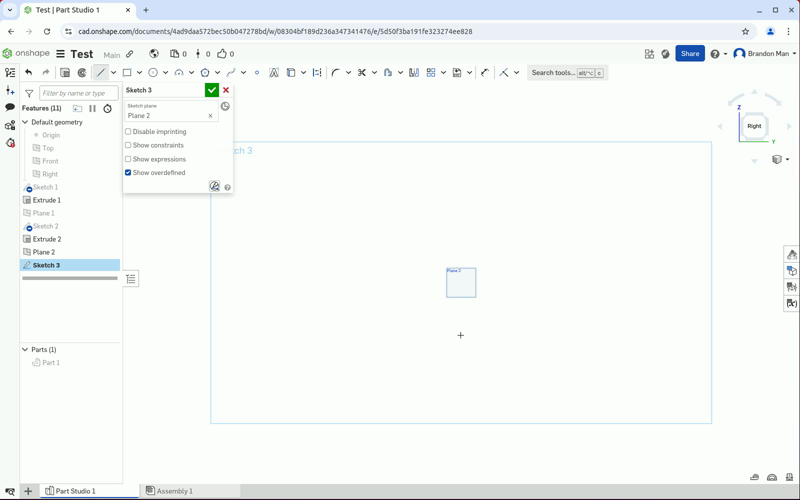
key_up(shift)
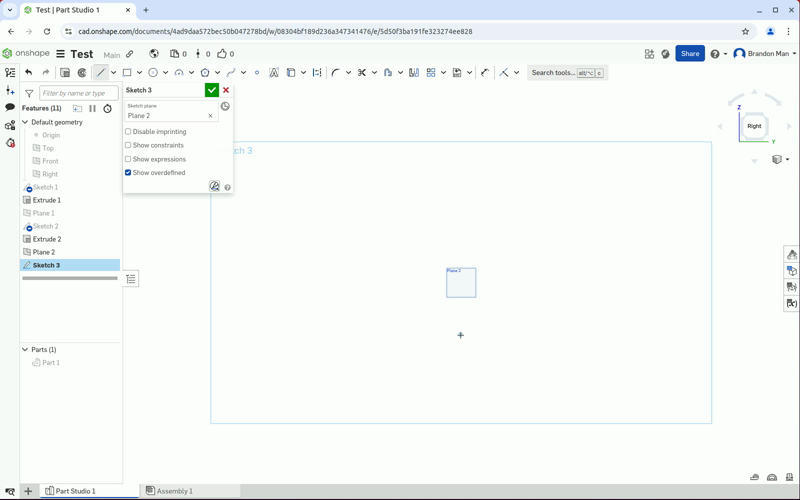
key_down(shift)
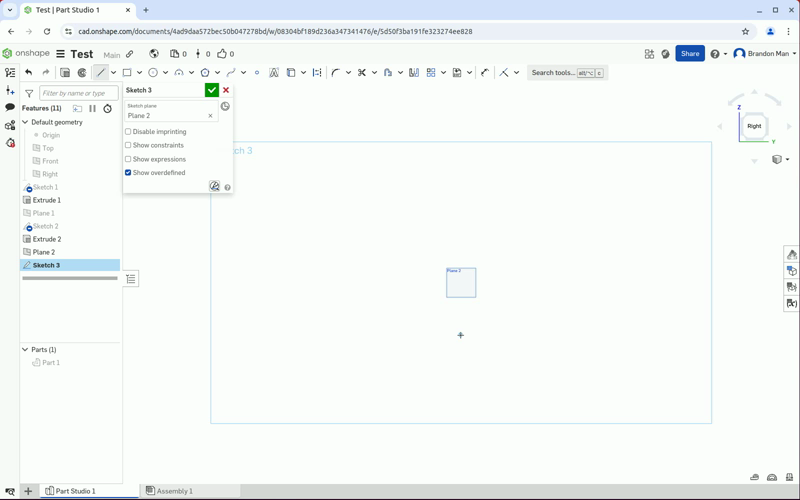
mouse_move(490, 334)
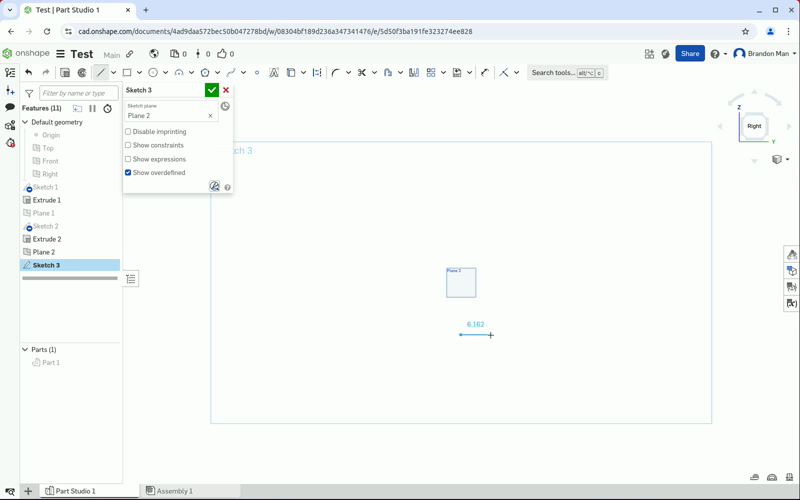
mouse_move(491, 334)
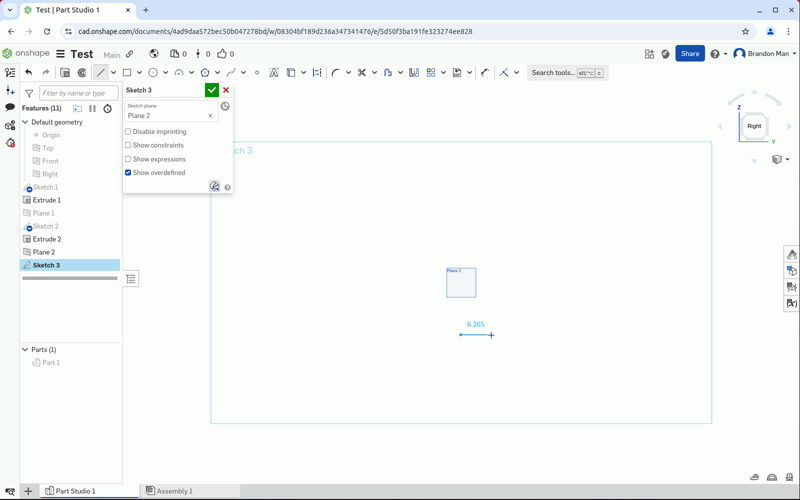
click(491, 334)
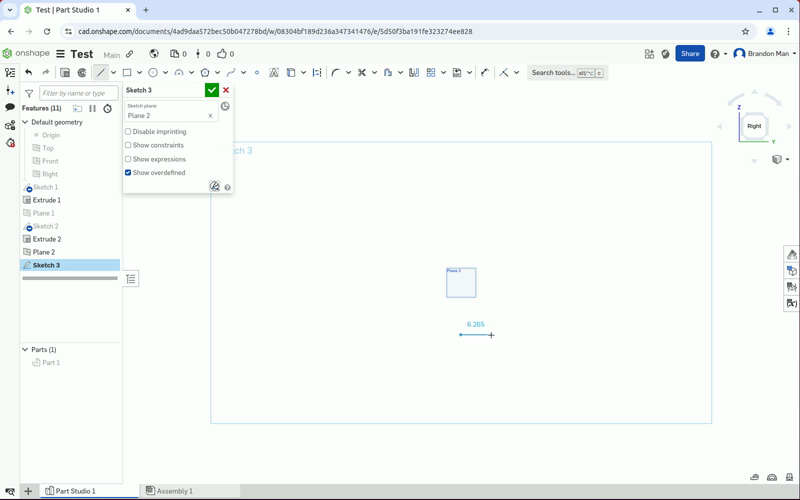
key_up(shift)
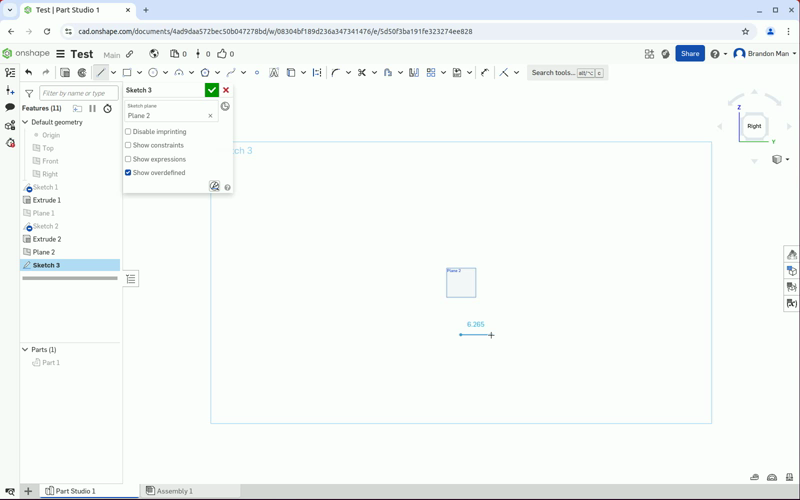
key_down(shift)
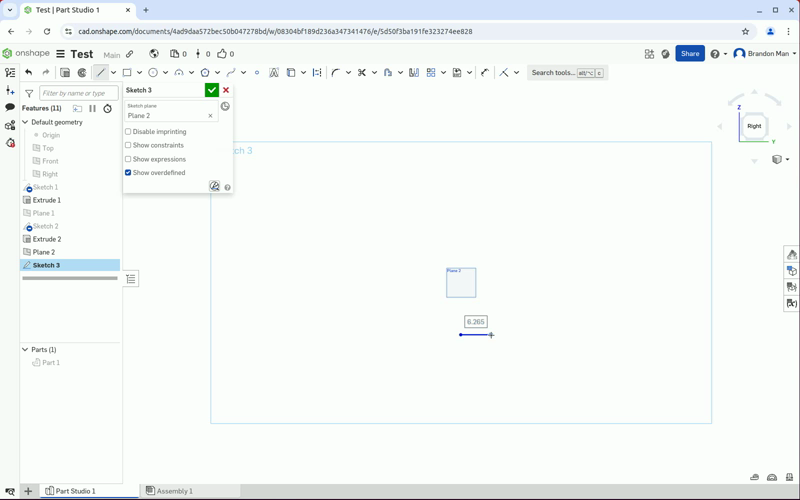
mouse_move(521, 334)
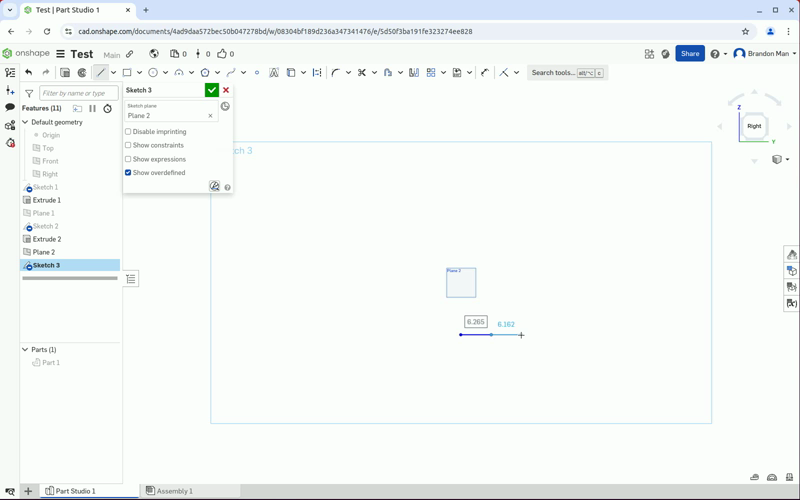
mouse_move(476, 308)
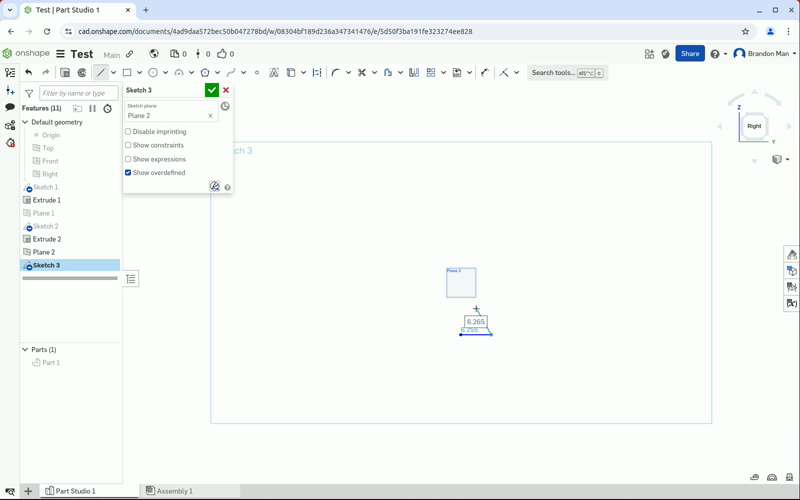
click(476, 308)
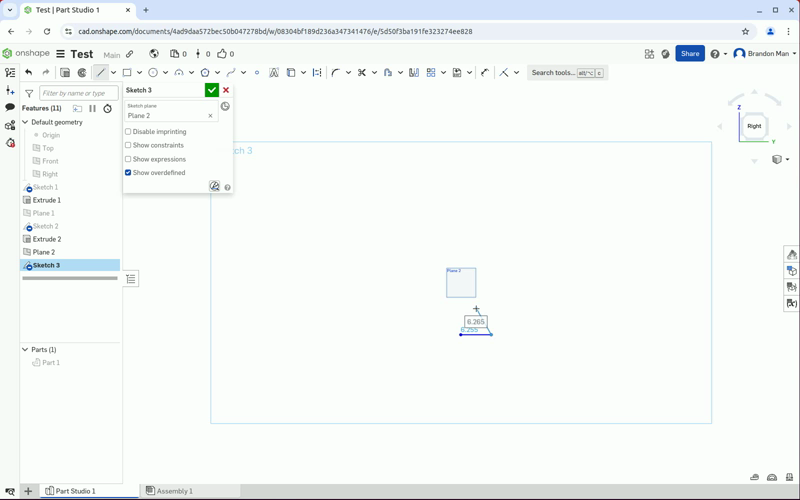
key_up(shift)
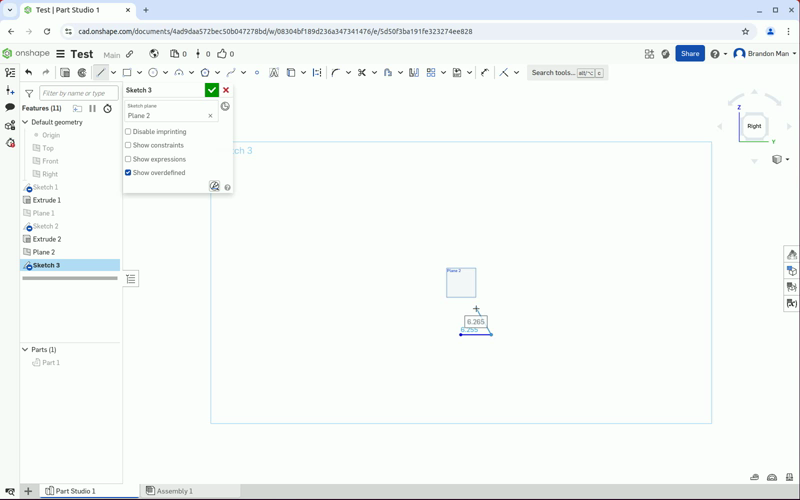
mouse_move(506, 308)
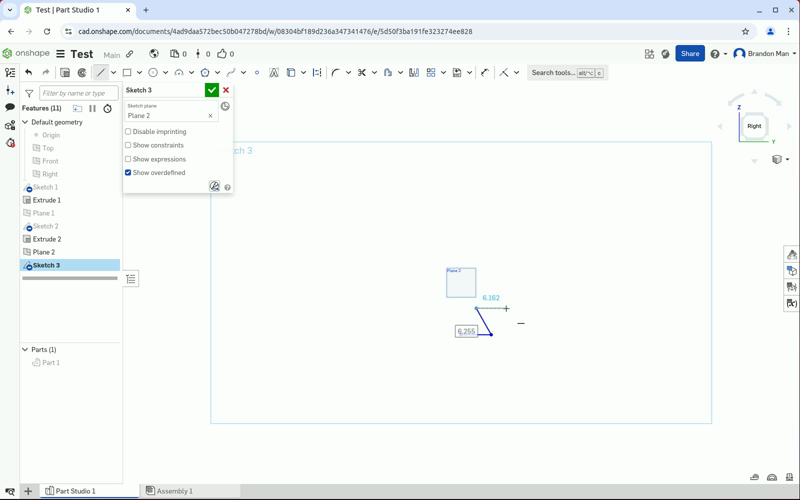
key_down(shift)
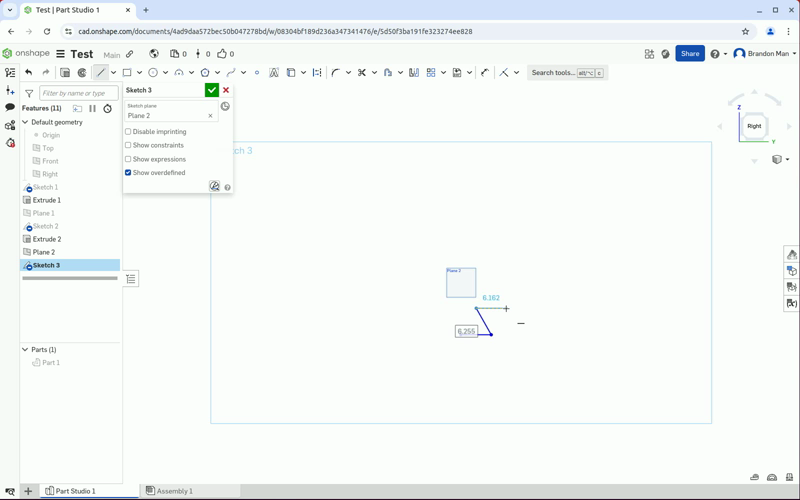
mouse_move(460, 334)
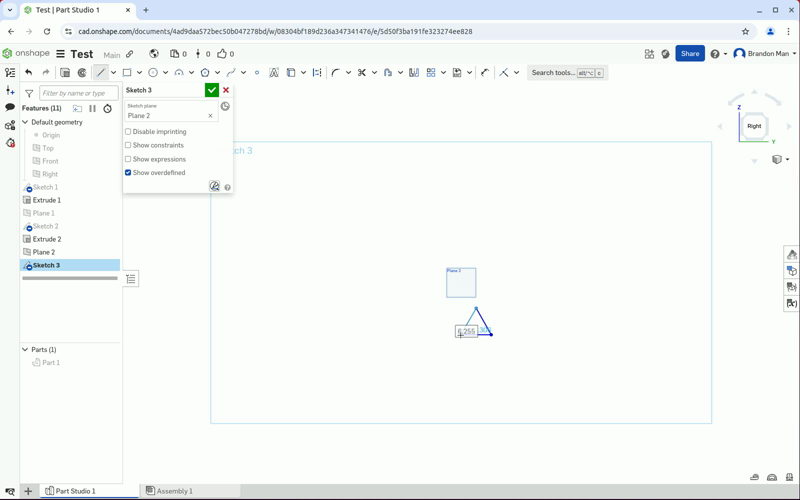
key_up(shift)
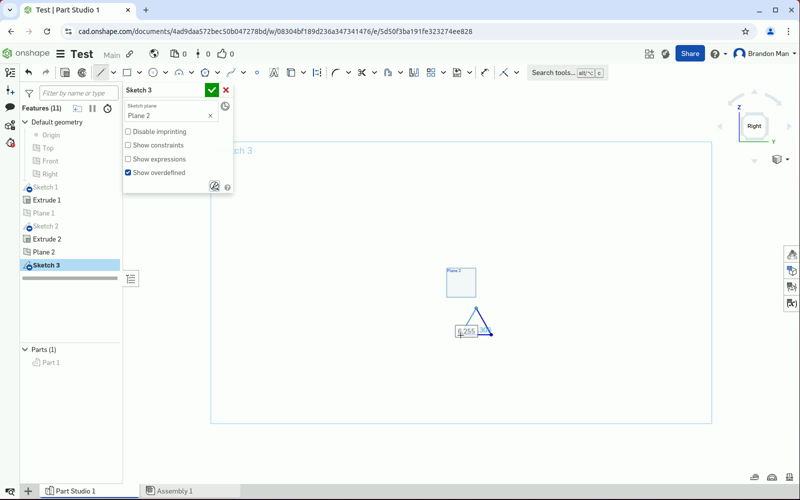
click(460, 334)
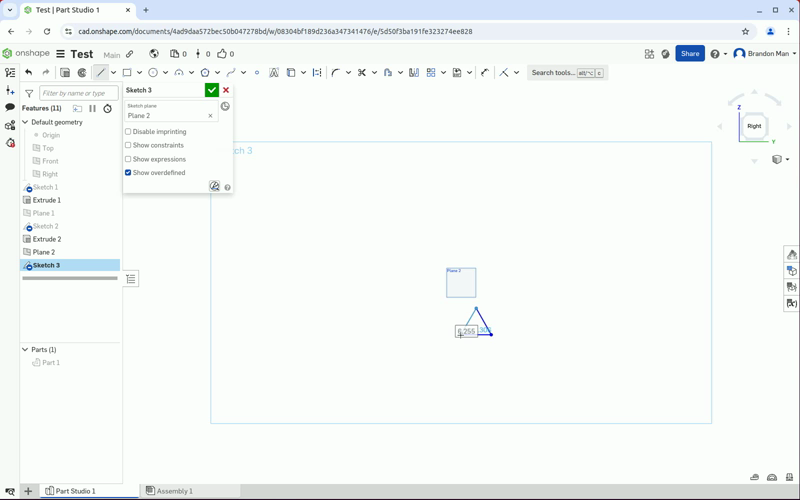
key(esc)
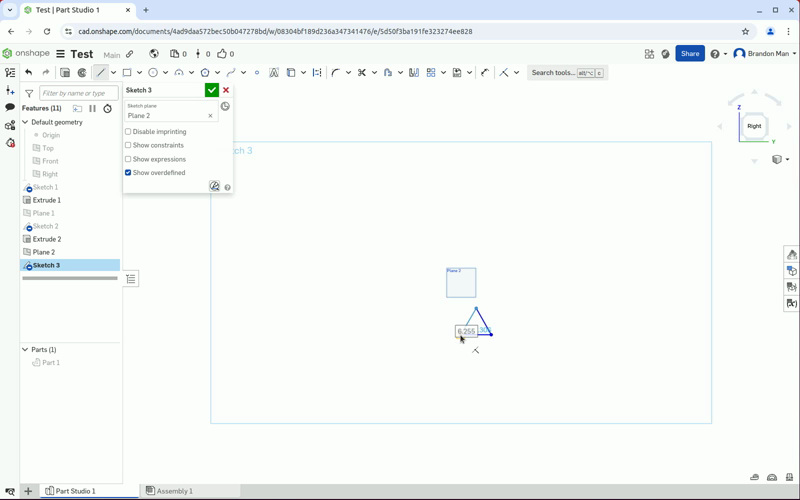
mouse_move(484, 327)
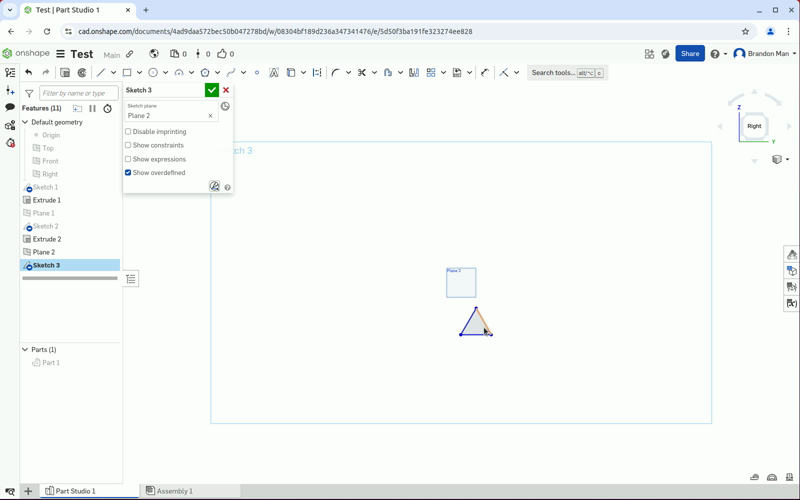
scroll(6)
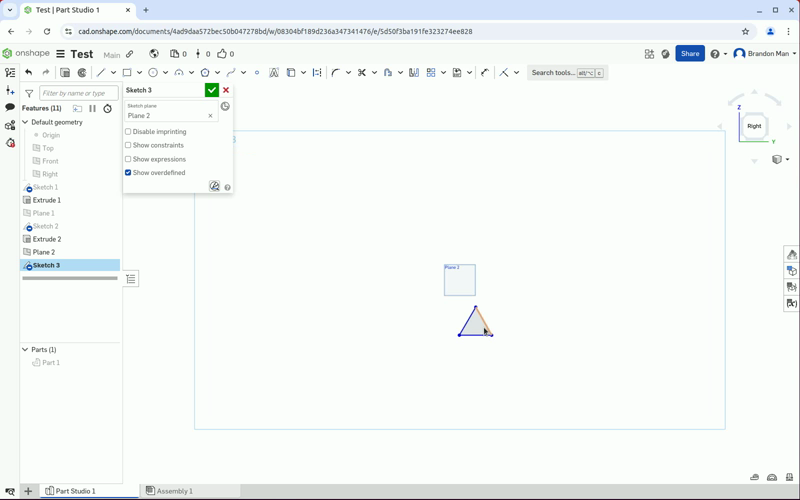
scroll(6)
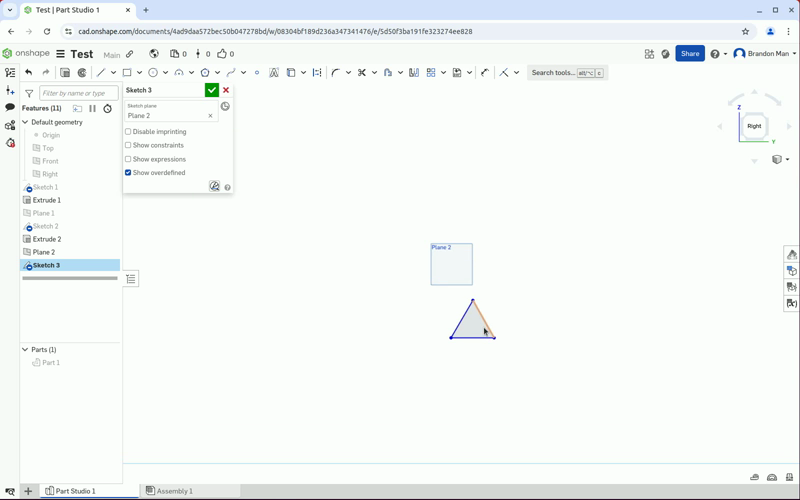
scroll(6)
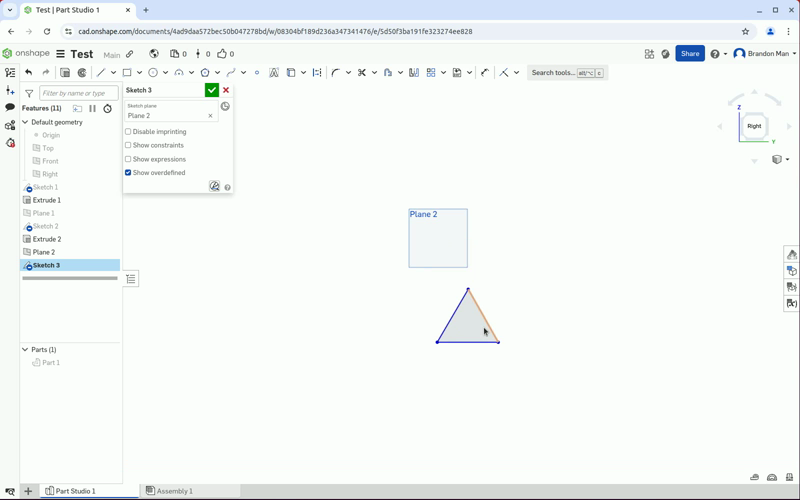
scroll(6)
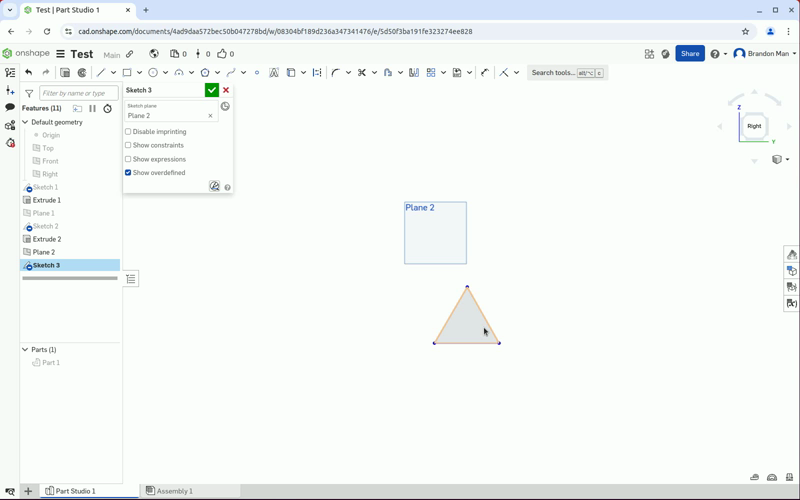
scroll(6)
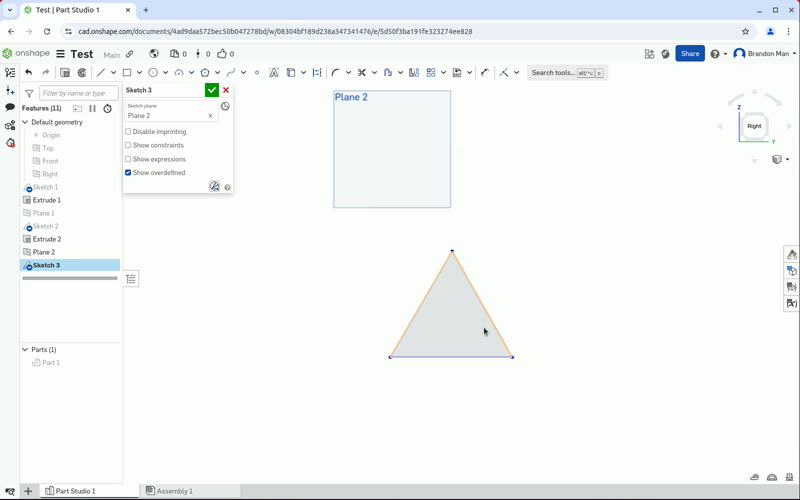
scroll(6)
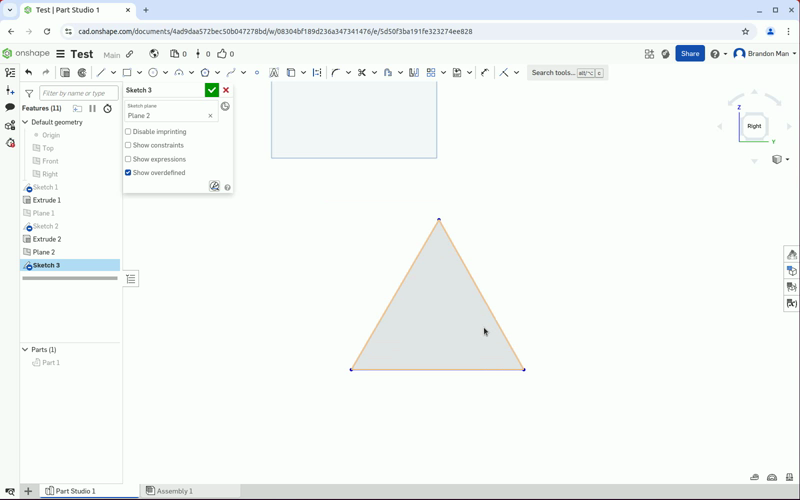
scroll(6)
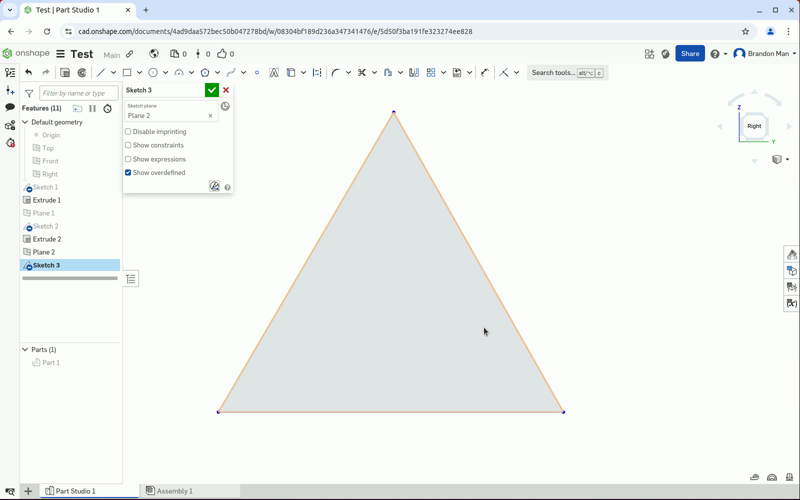
click(484, 327)
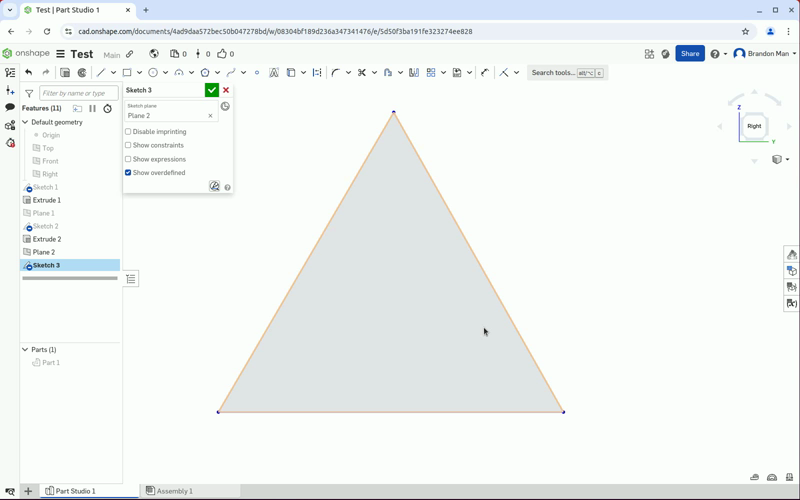
scroll(-6)
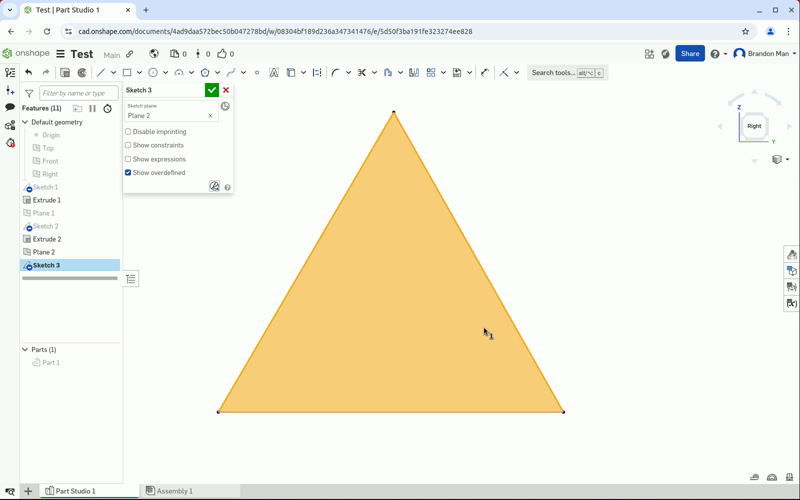
scroll(-6)
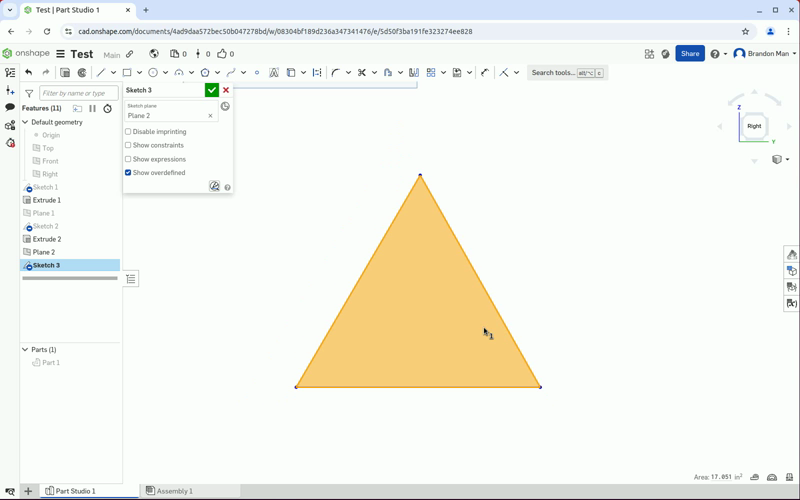
scroll(-6)
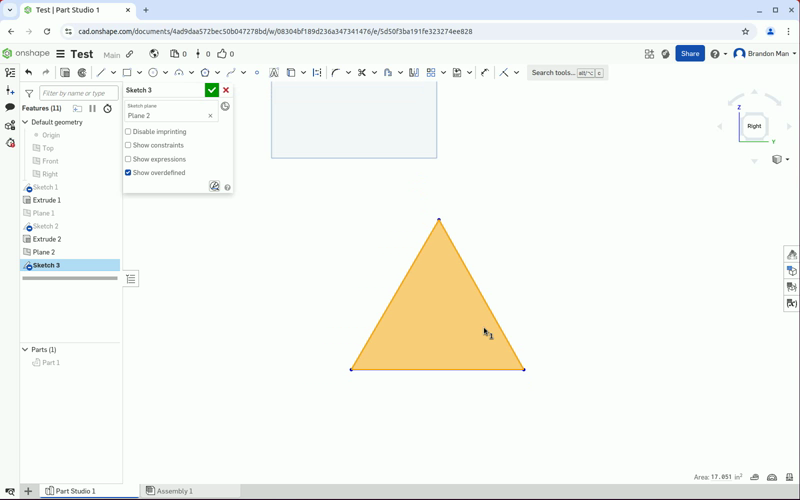
scroll(-6)
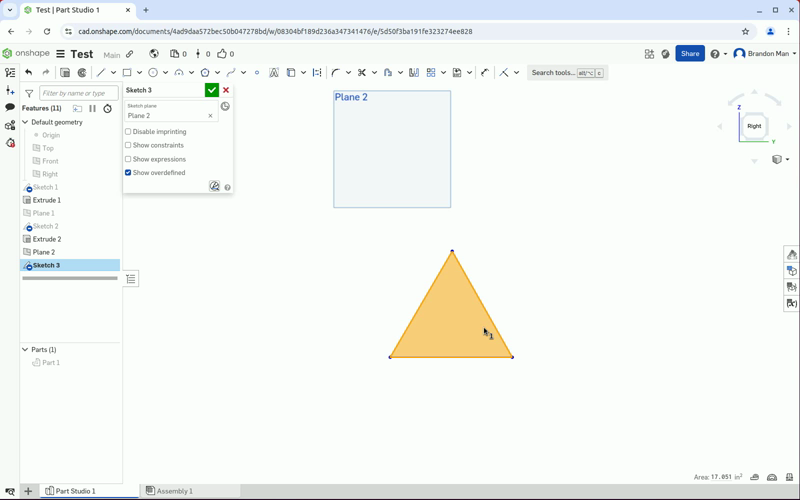
scroll(-6)
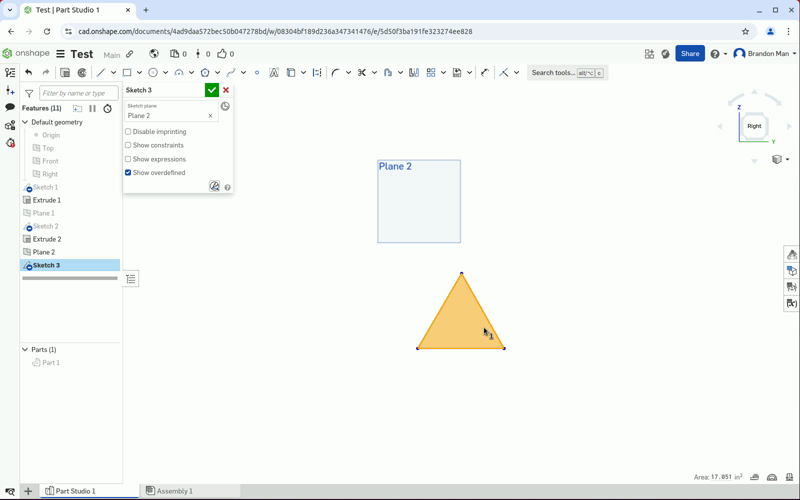
scroll(-6)
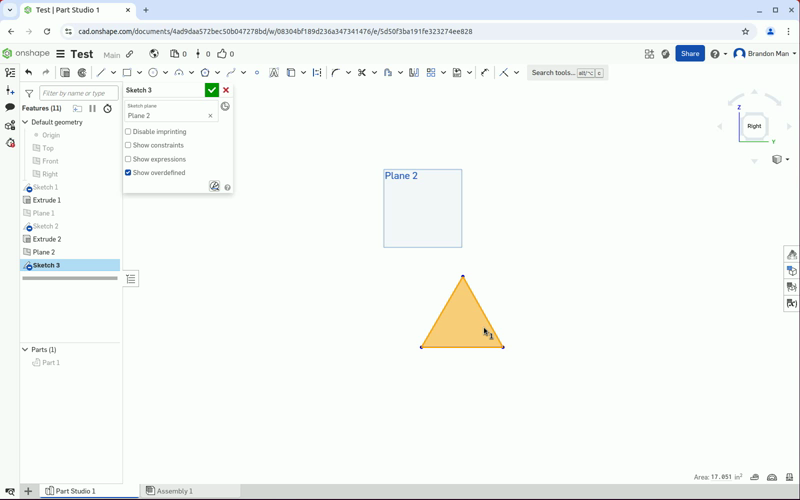
scroll(-6)
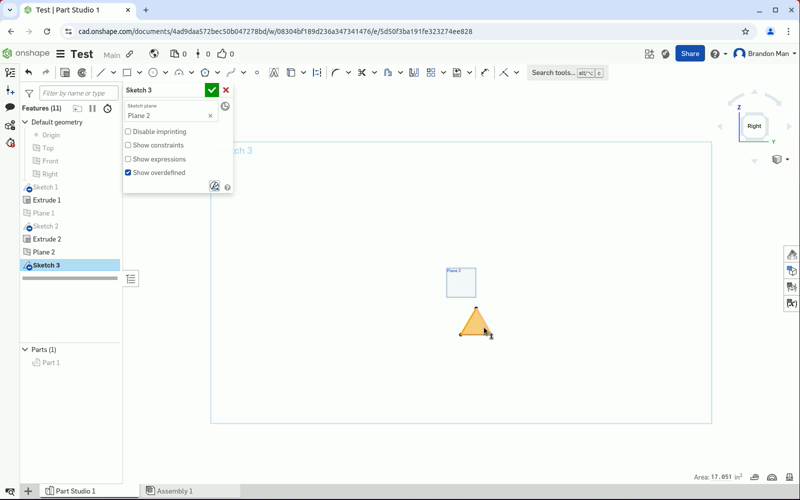
mouse_move(73, 352)
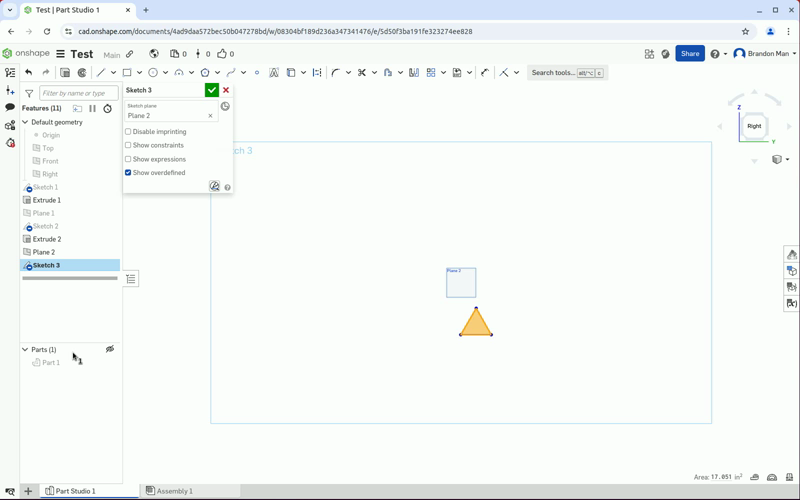
key(shift+y)
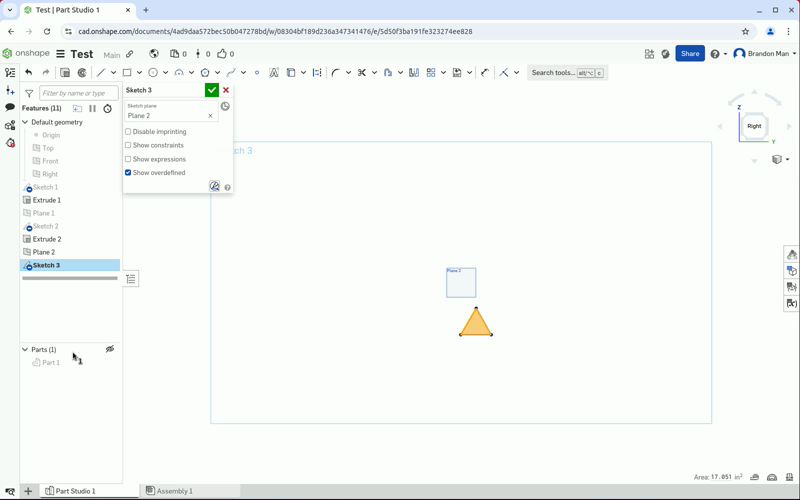
key(shift+e)
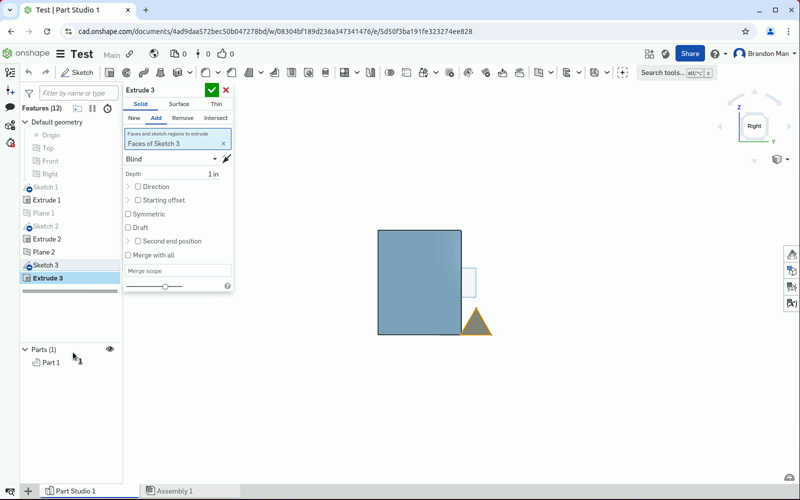
mouse_move(143, 106)
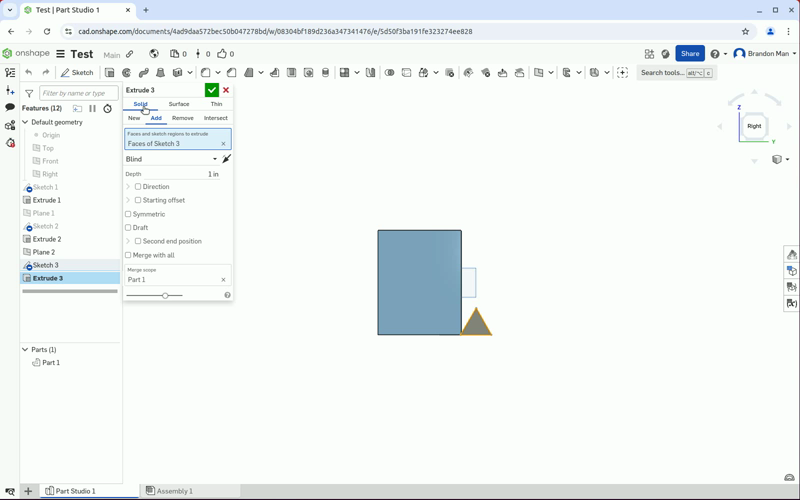
click(143, 106)
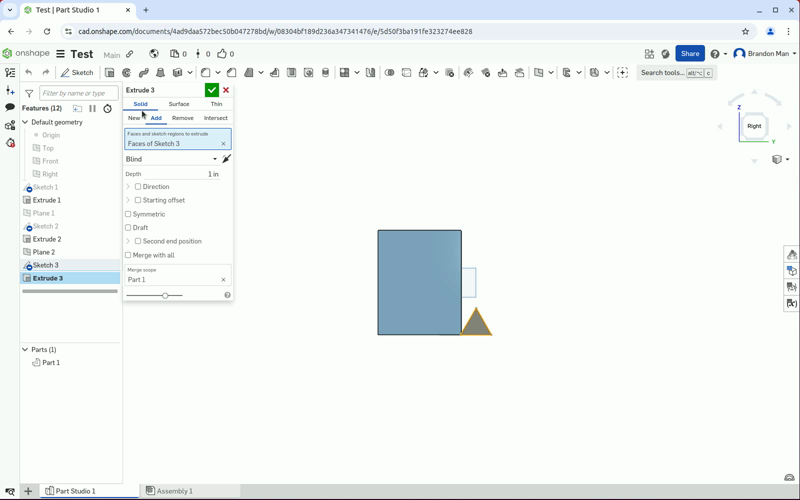
mouse_move(137, 120)
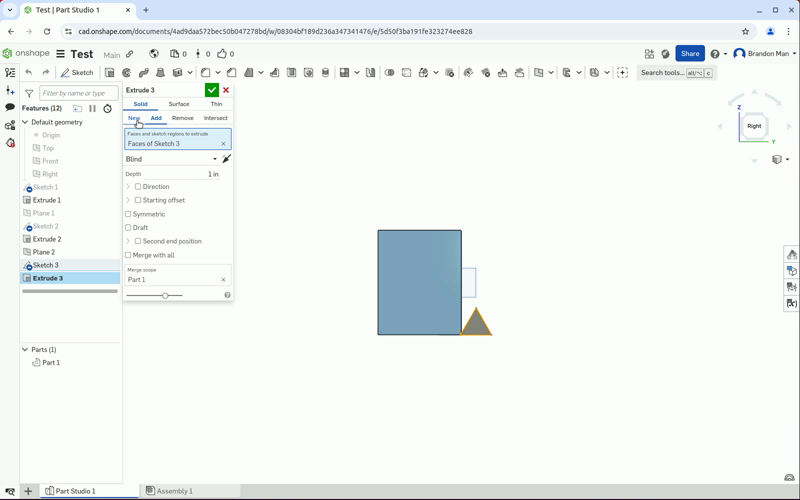
click(137, 120)
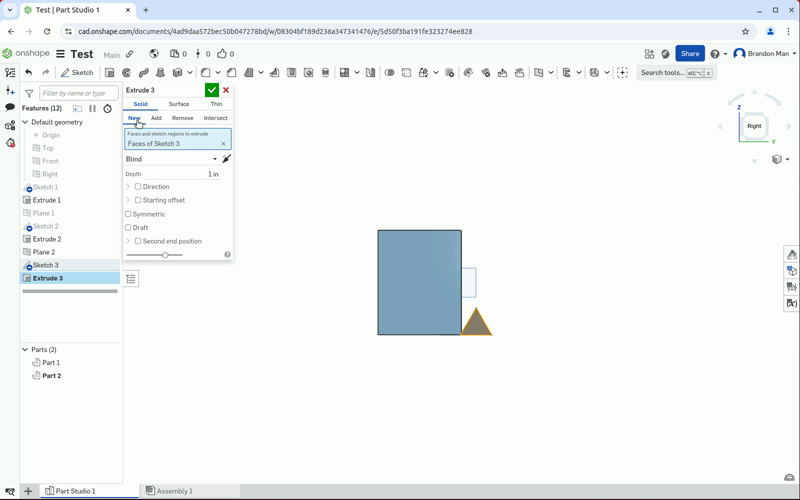
key(tab, 4)
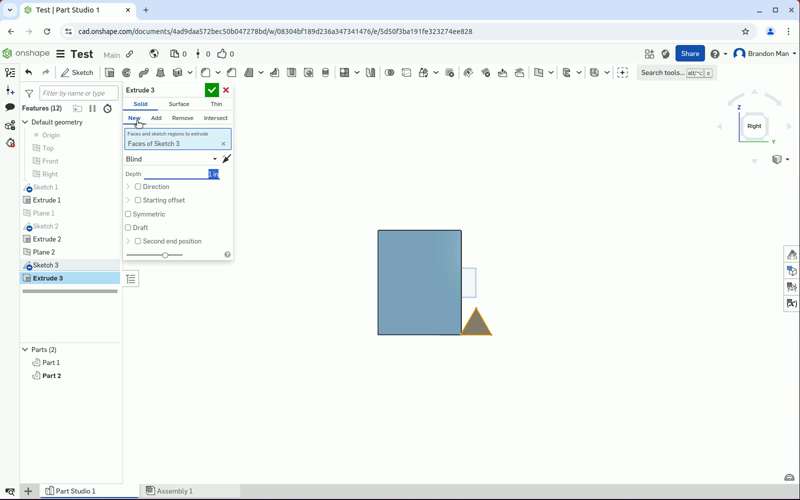
text(-21.423)
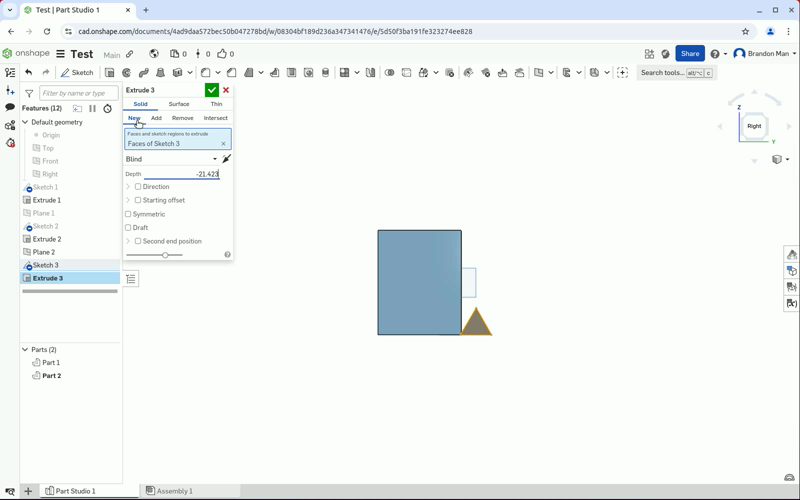
key(enter)
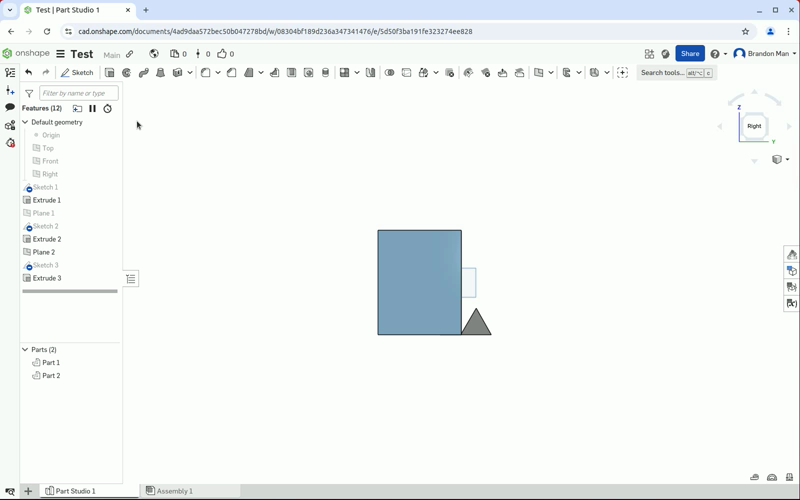
key(shift+h)
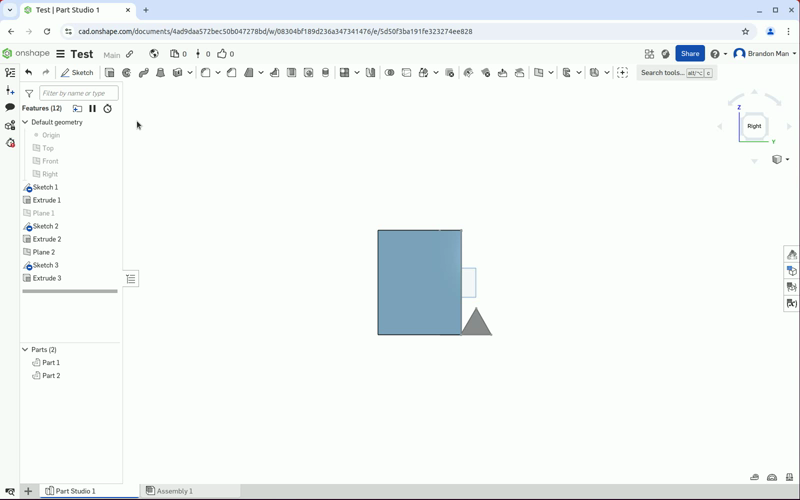
key(shift+h)
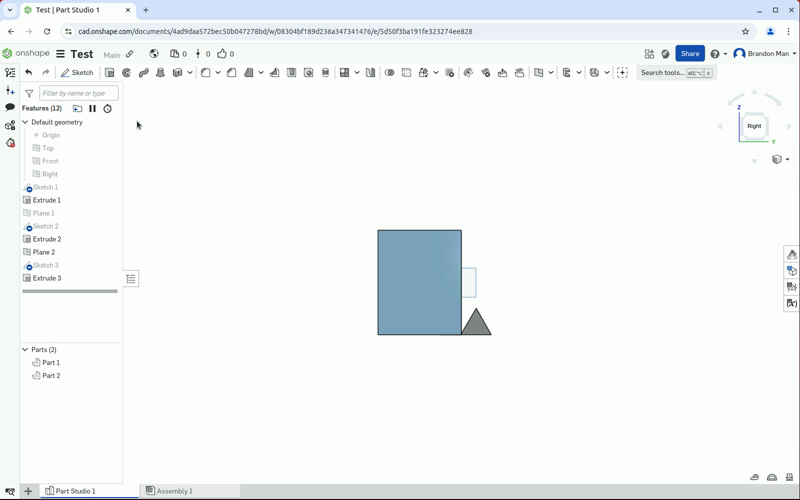
mouse_move(73, 189)
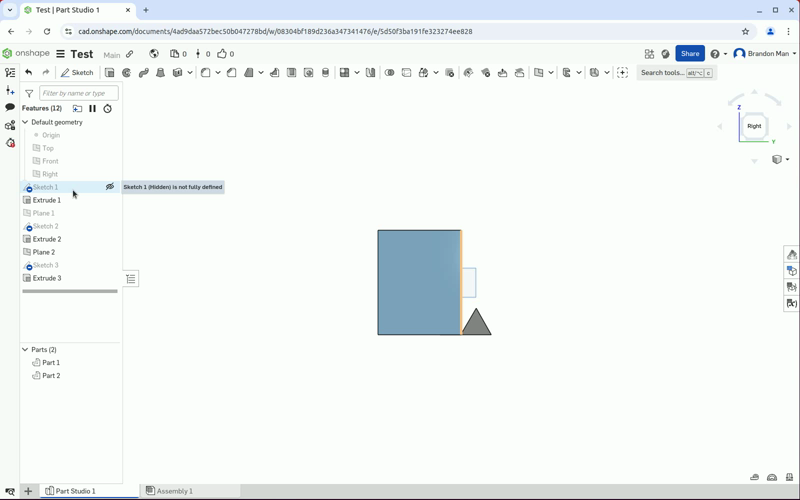
click(73, 189)
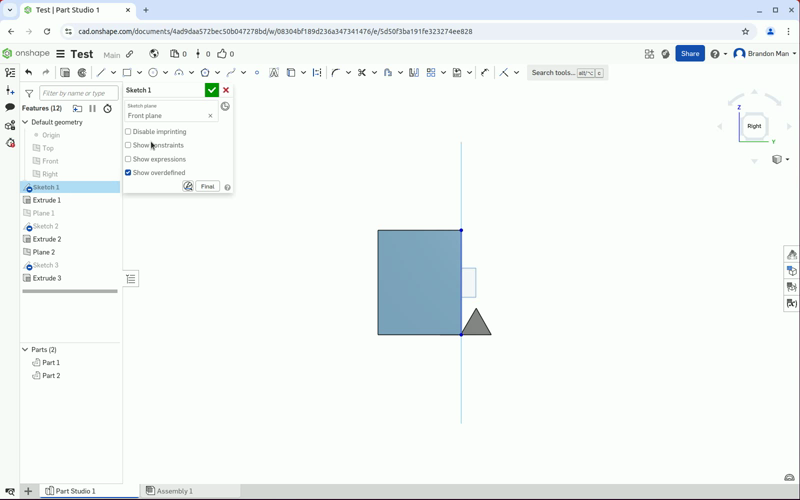
mouse_move(229, 92)
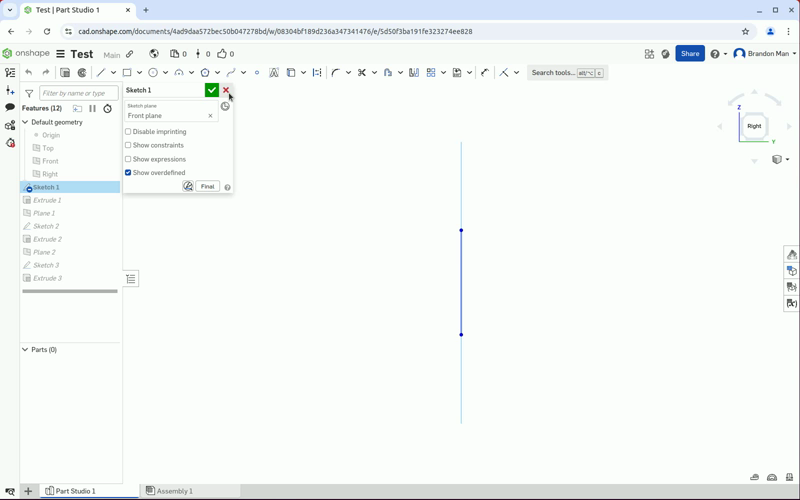
click(229, 92)
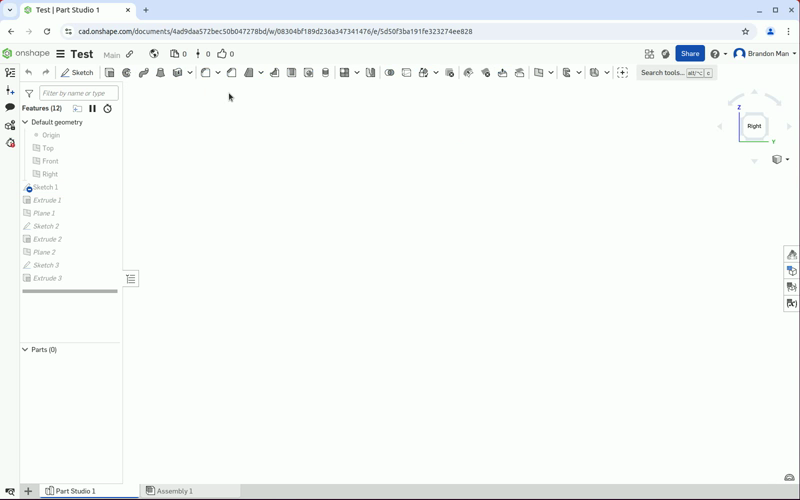
key(shift+s)
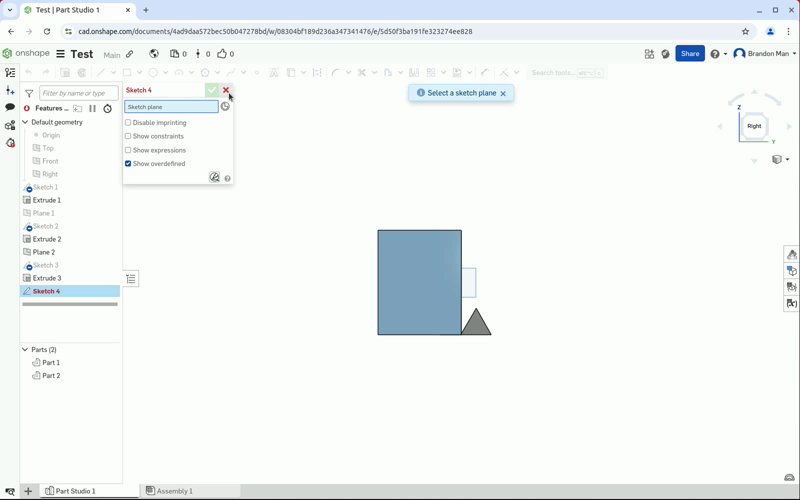
mouse_move(73, 254)
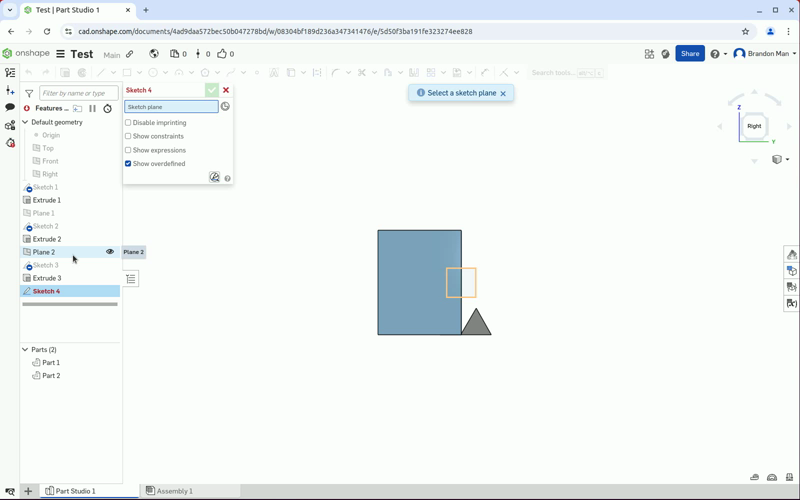
click(73, 254)
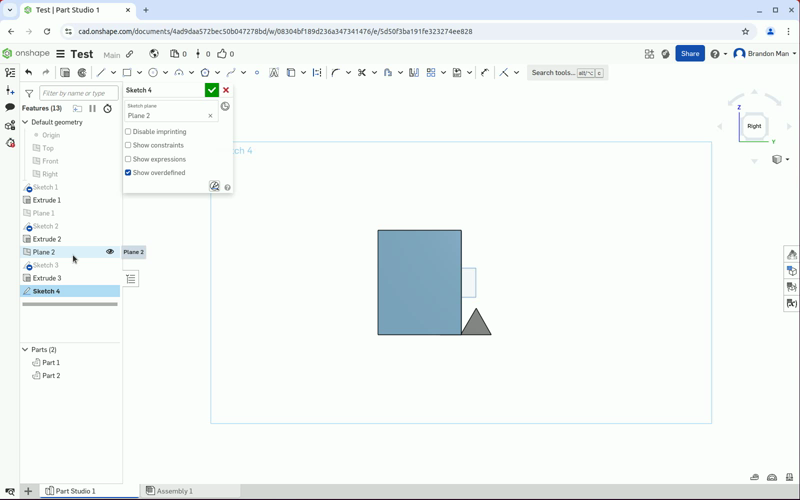
mouse_move(73, 352)
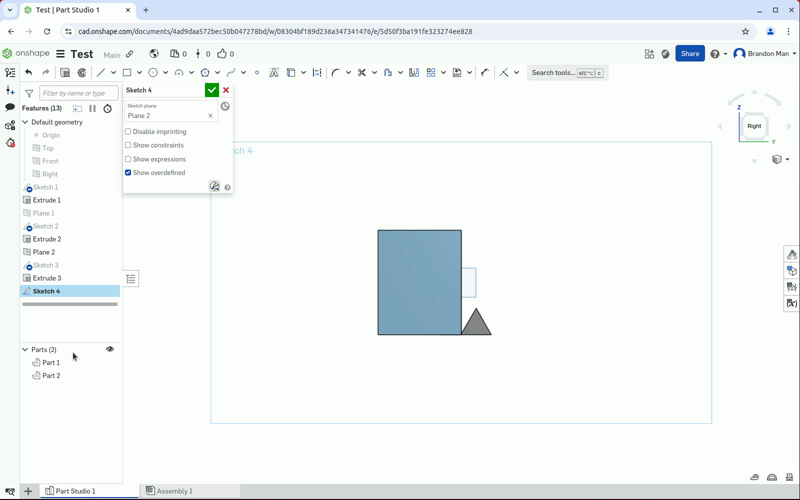
key(y)
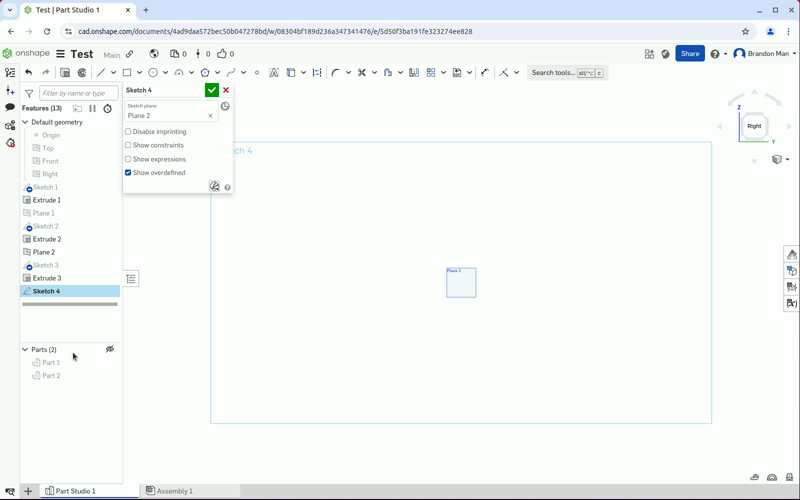
key(l)
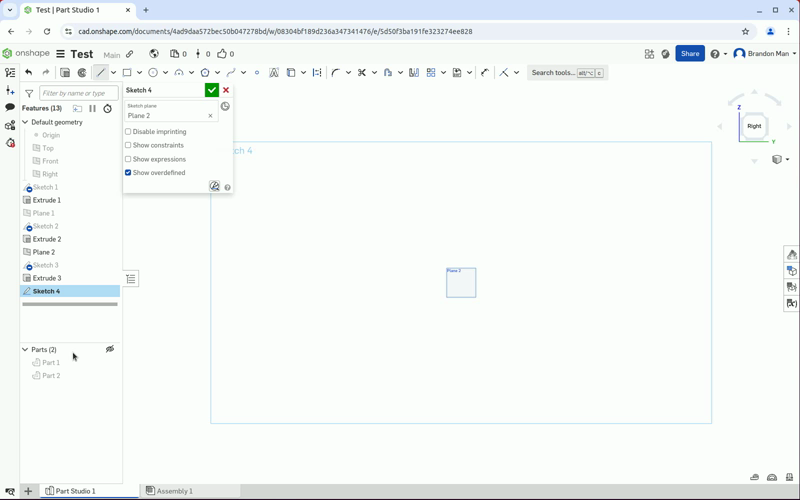
key_down(shift)
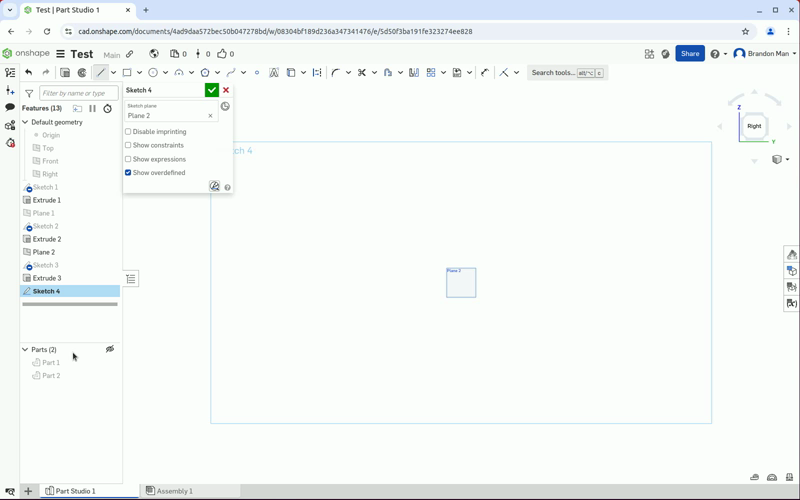
mouse_move(397, 321)
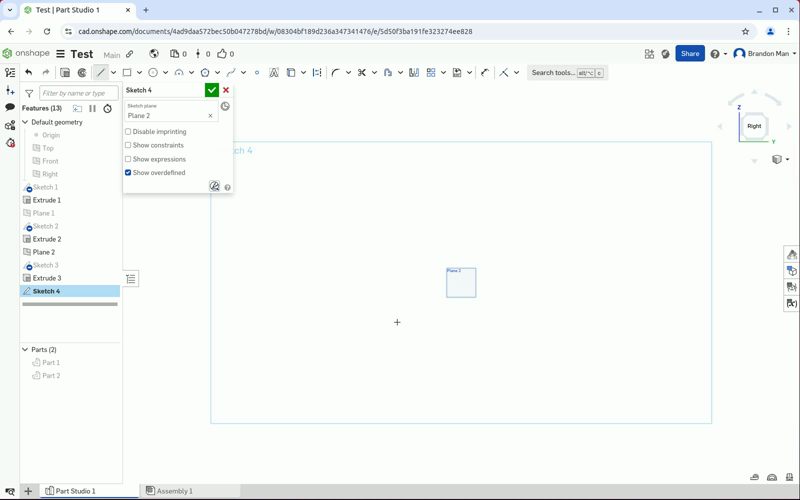
click(397, 321)
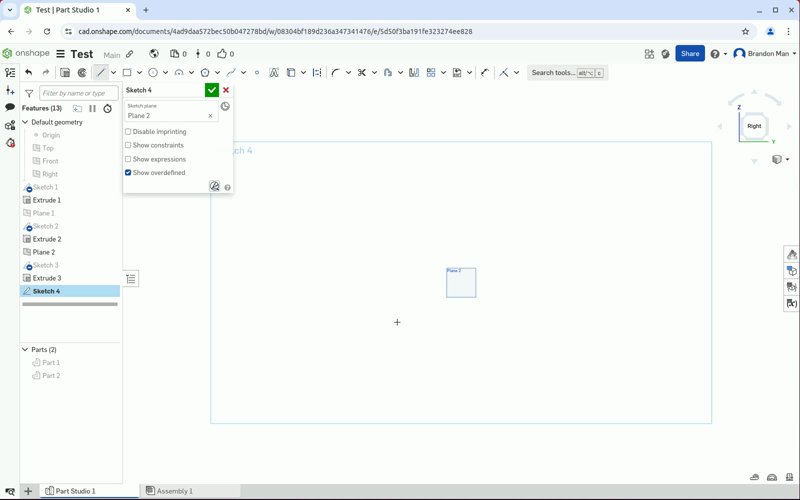
key_up(shift)
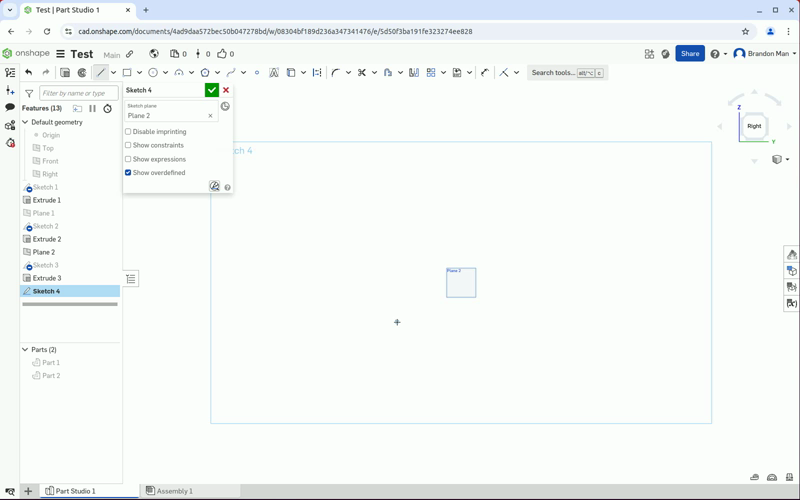
key_down(shift)
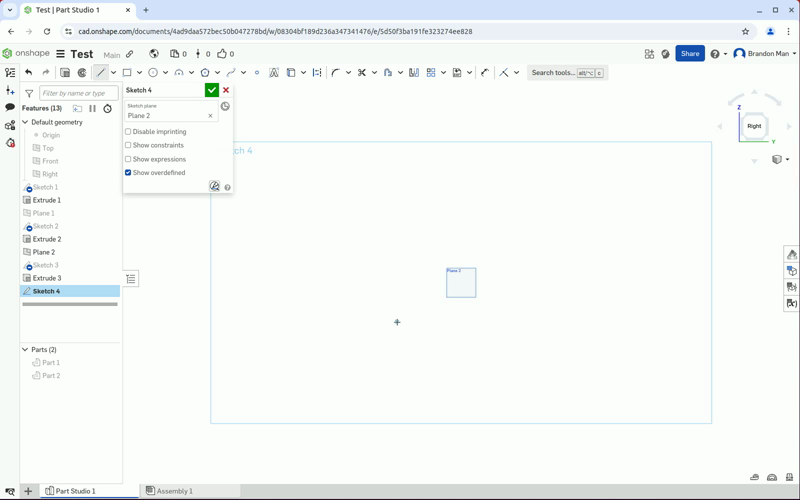
mouse_move(427, 321)
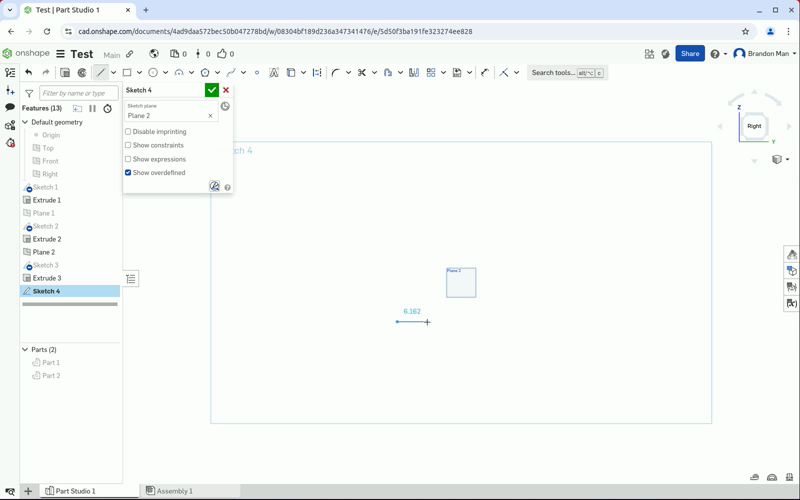
mouse_move(448, 321)
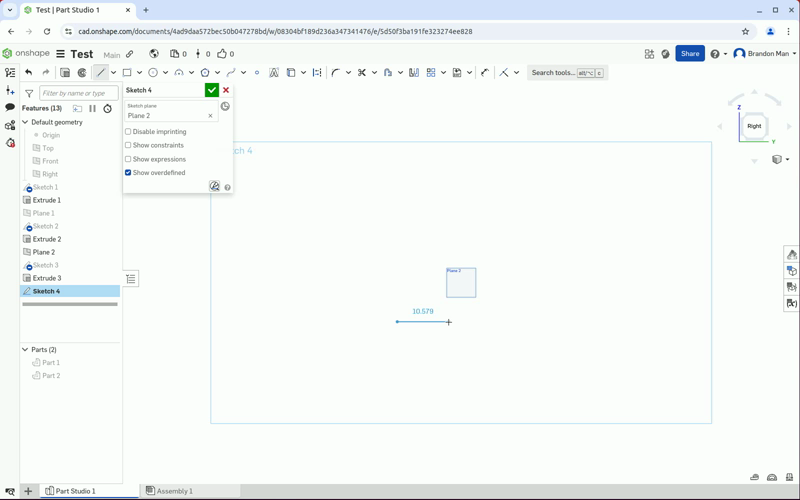
click(448, 321)
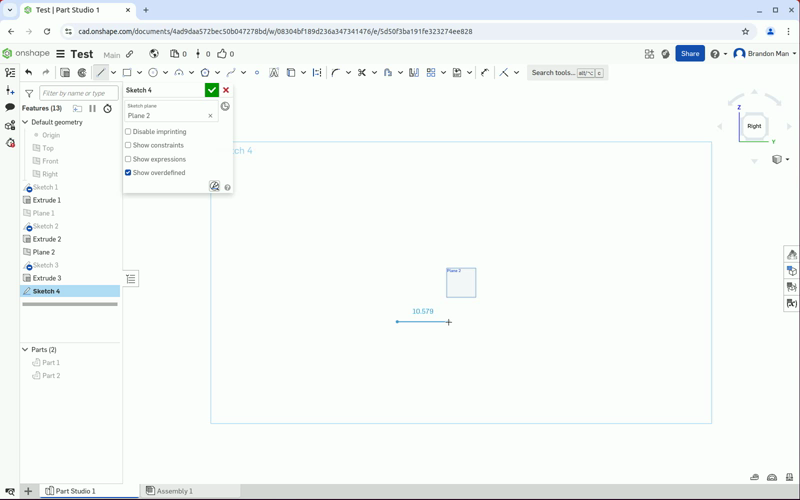
key_up(shift)
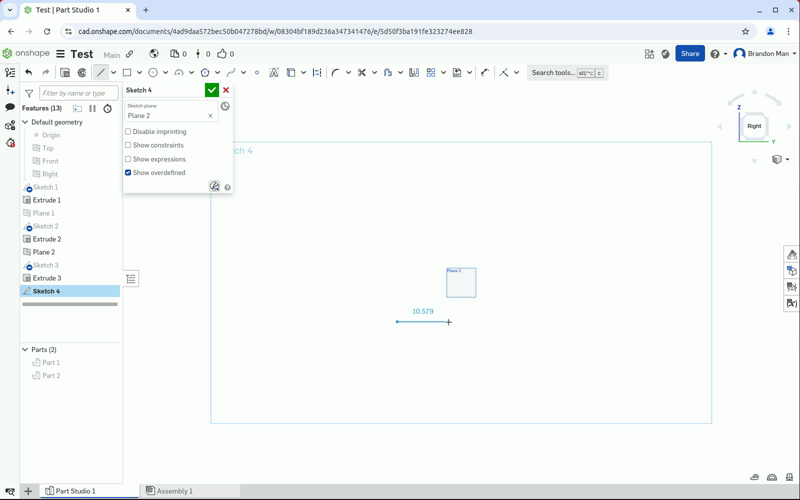
key_down(shift)
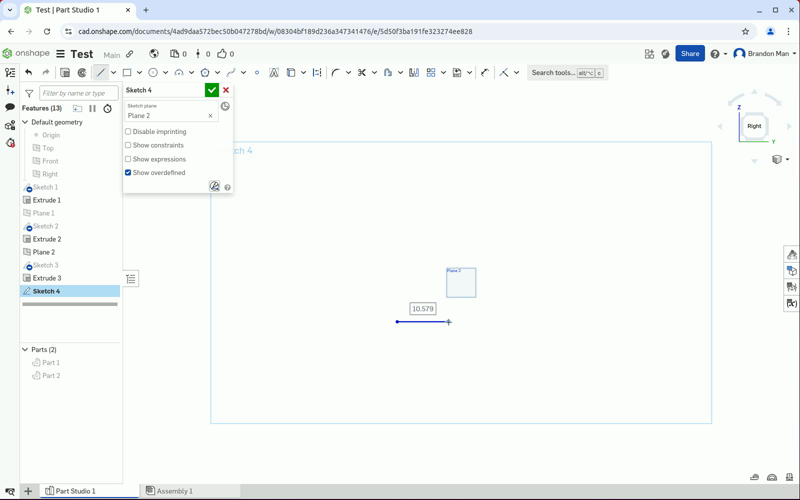
mouse_move(448, 240)
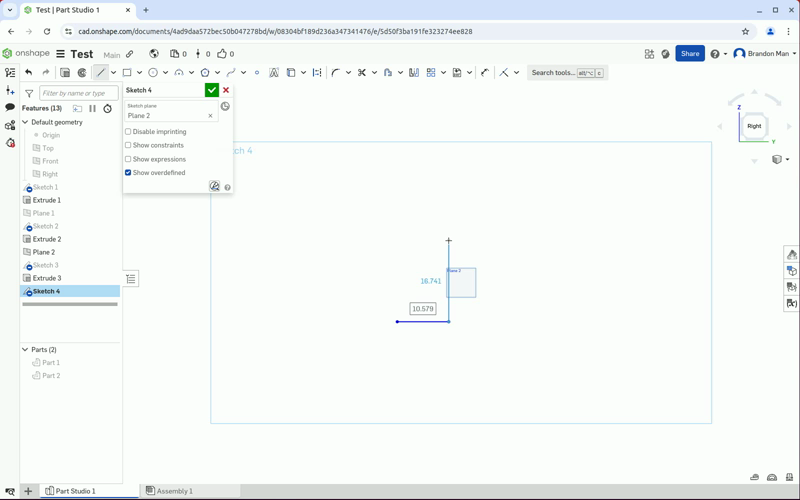
click(448, 240)
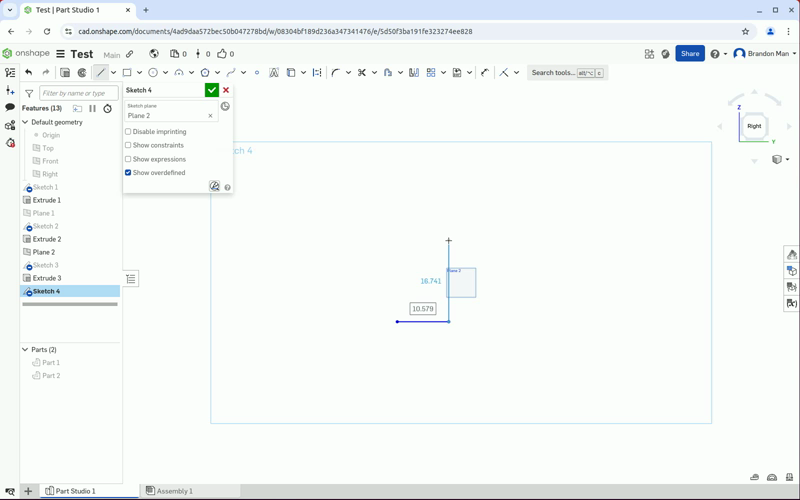
key_up(shift)
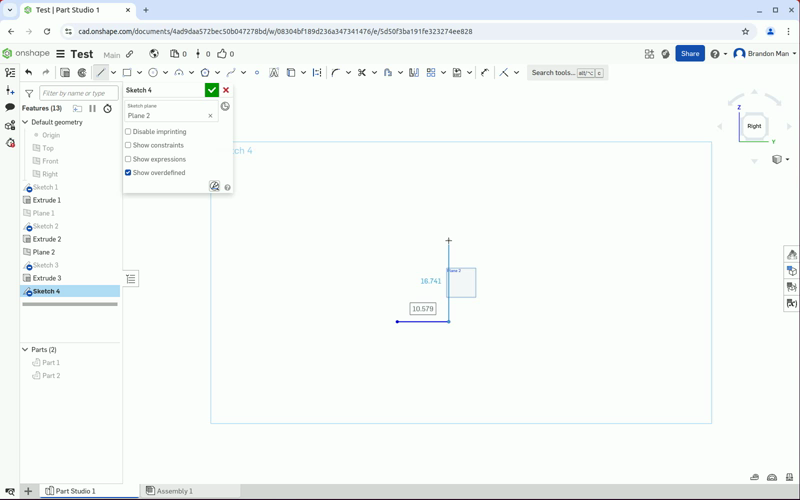
key_down(shift)
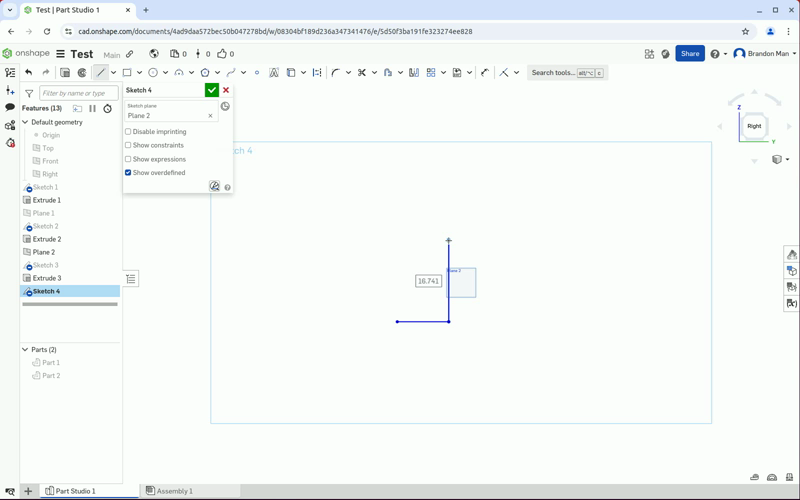
mouse_move(478, 240)
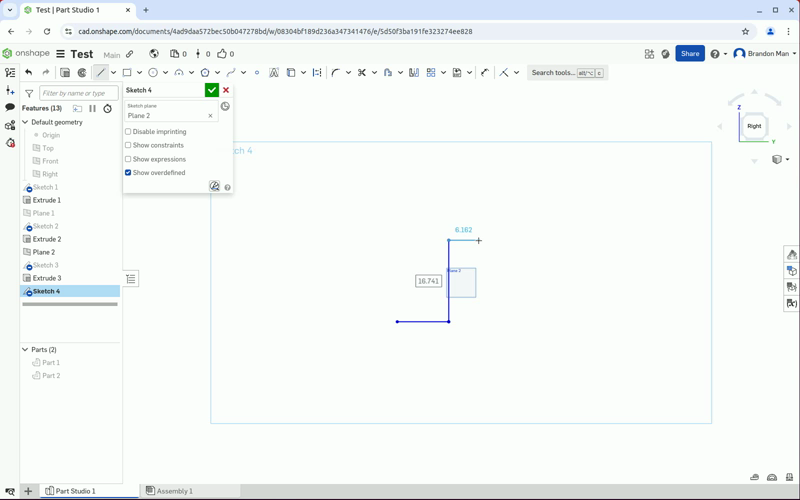
mouse_move(397, 240)
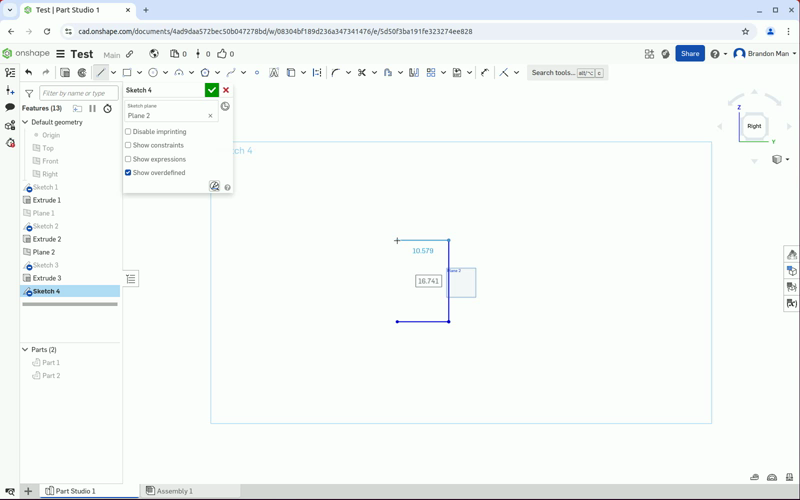
click(397, 240)
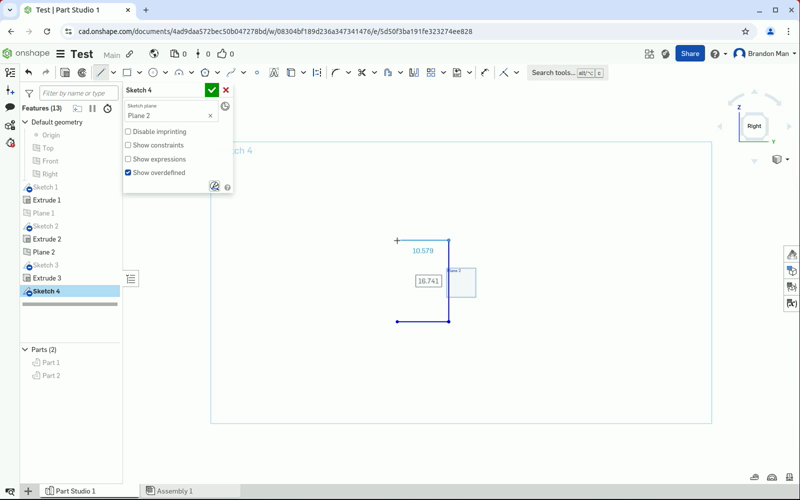
key_up(shift)
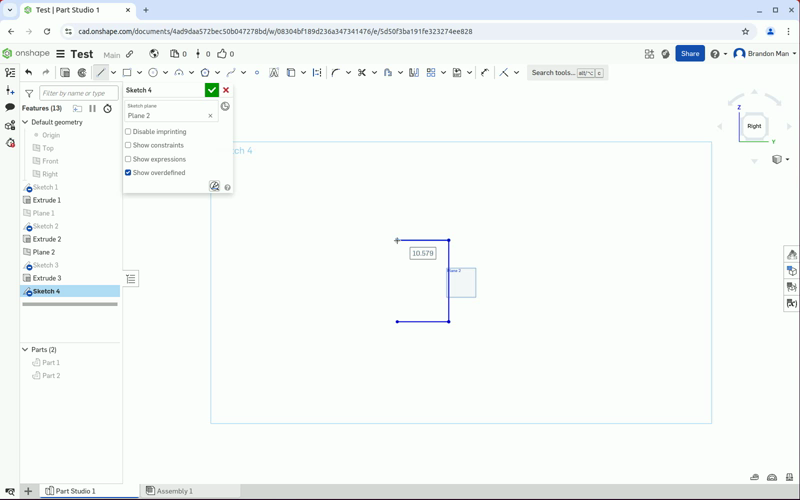
key_down(shift)
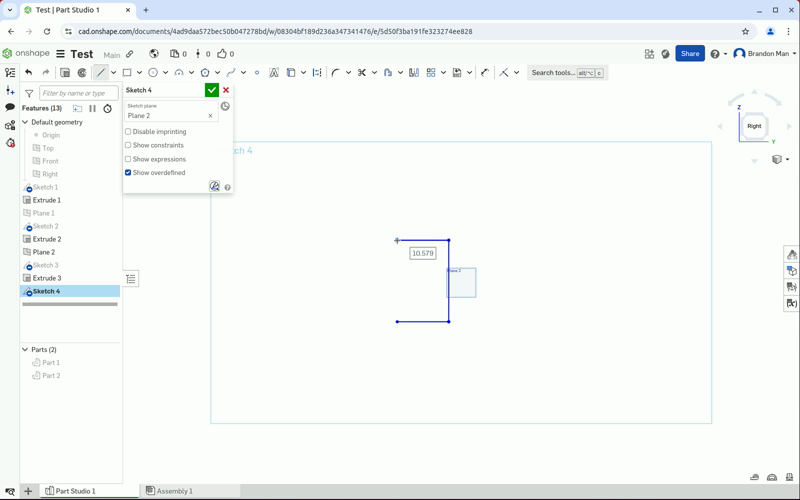
mouse_move(397, 321)
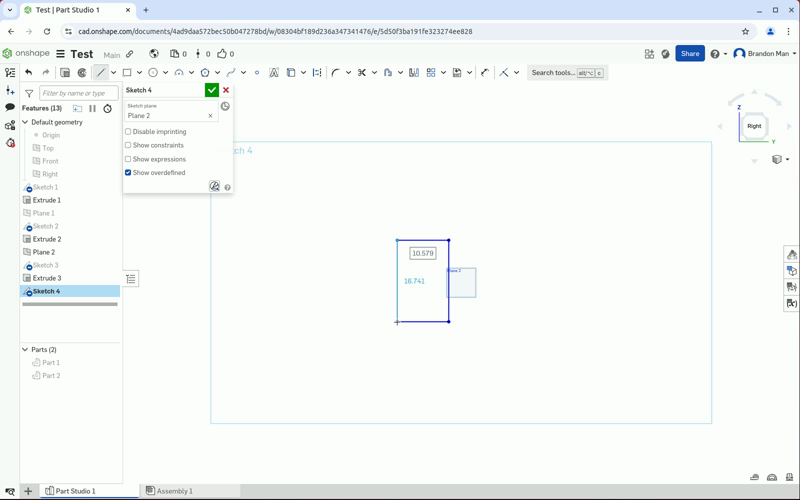
key_up(shift)
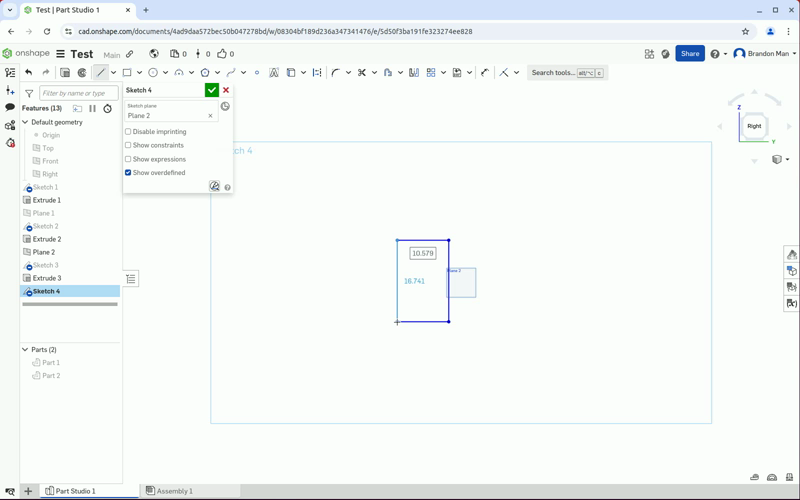
click(397, 321)
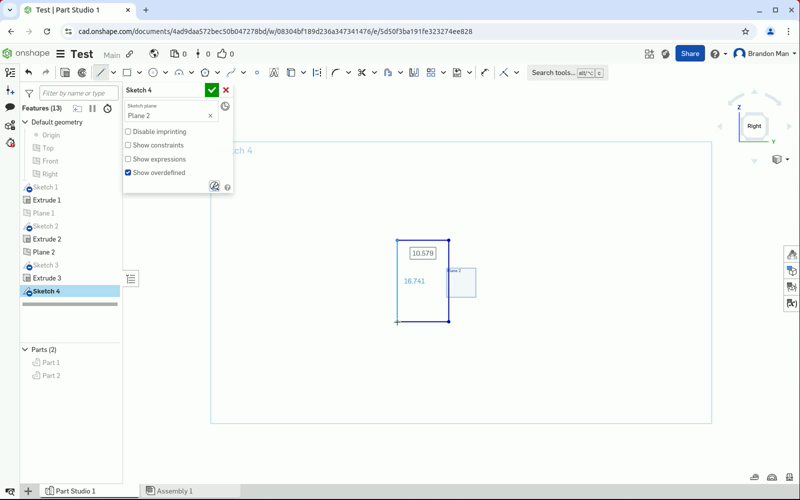
key(esc)
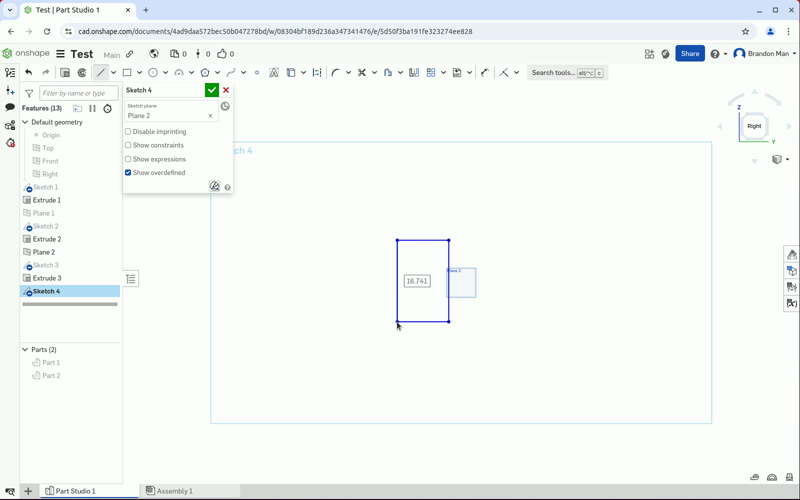
mouse_move(409, 263)
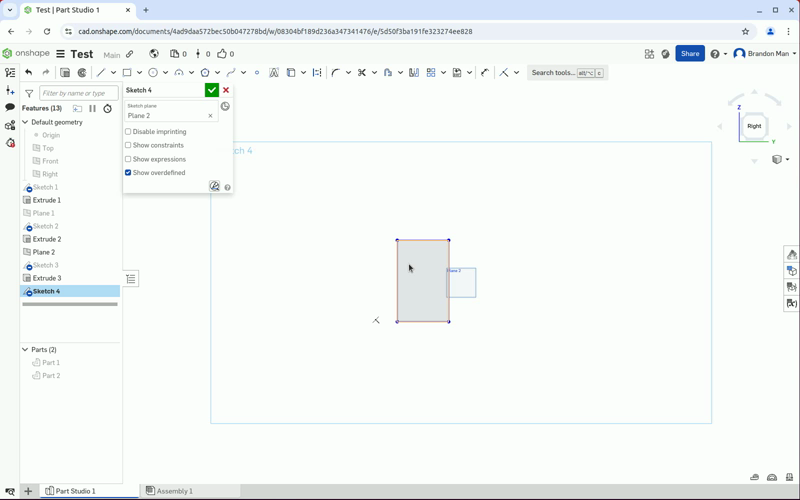
click(409, 263)
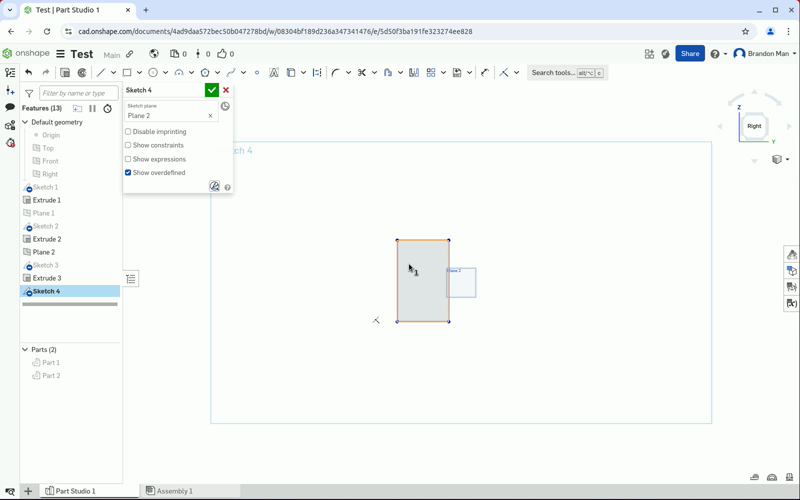
mouse_move(73, 352)
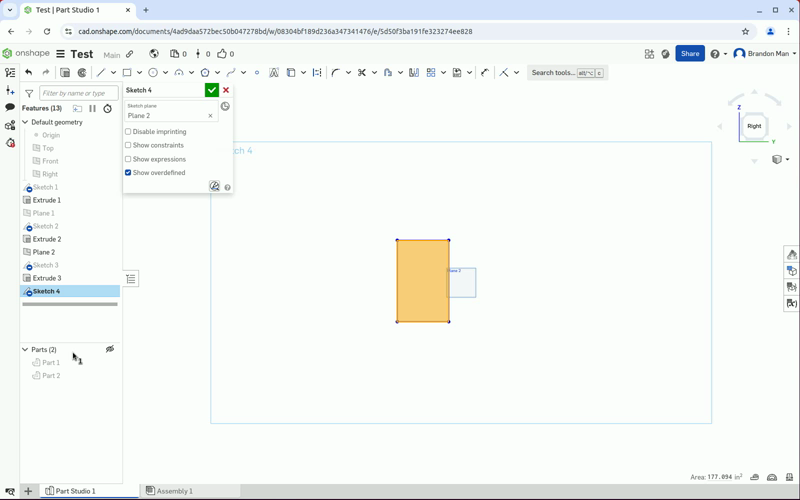
key(shift+y)
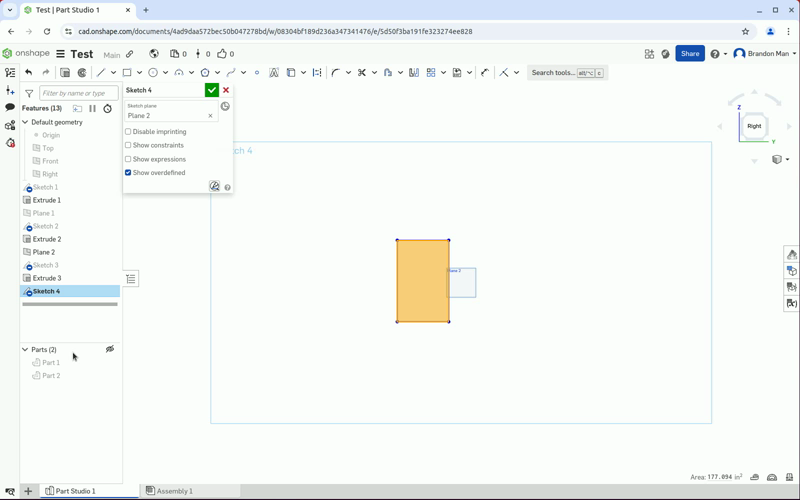
key(shift+e)
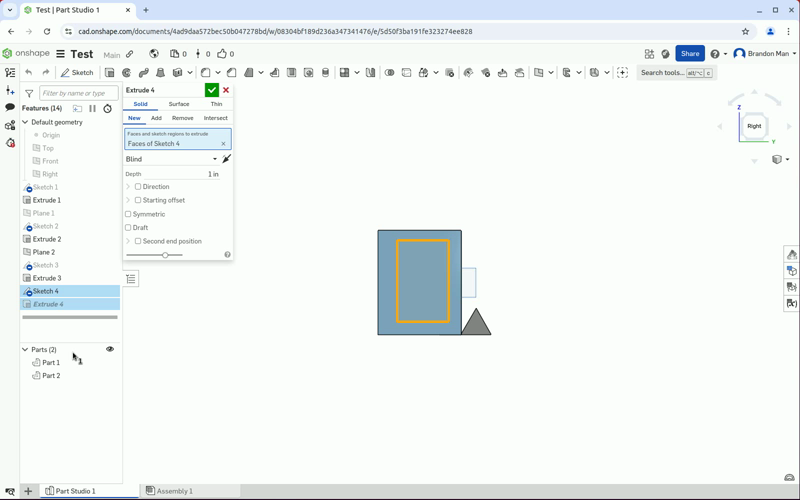
mouse_move(143, 106)
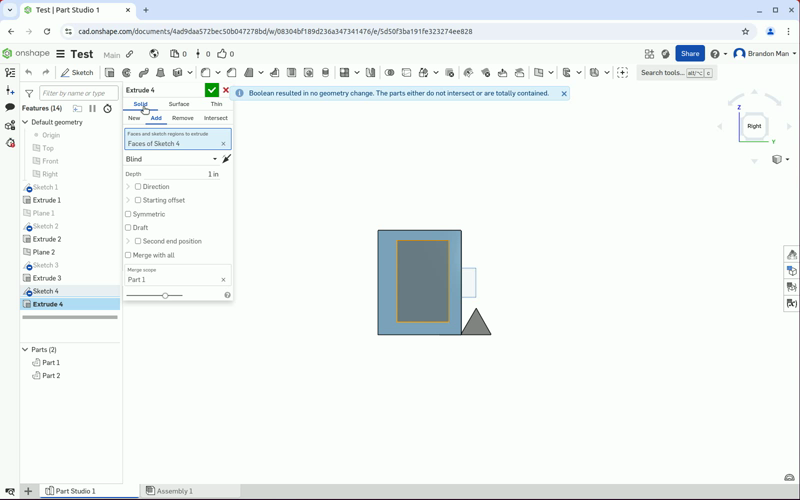
click(143, 106)
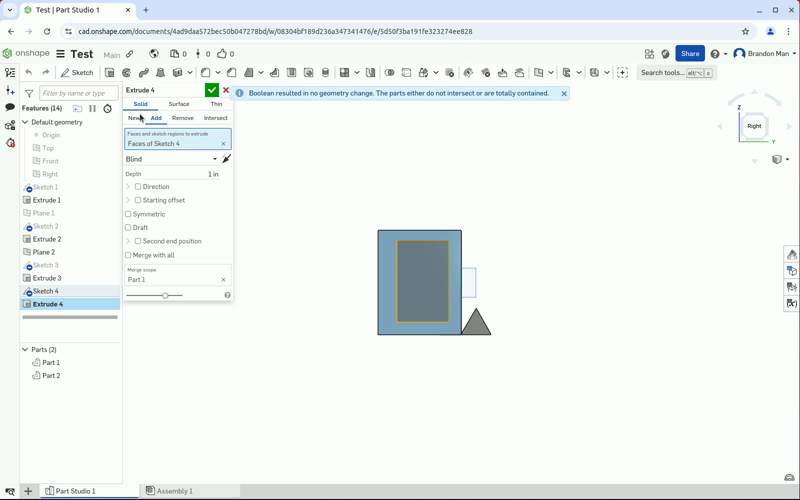
mouse_move(137, 120)
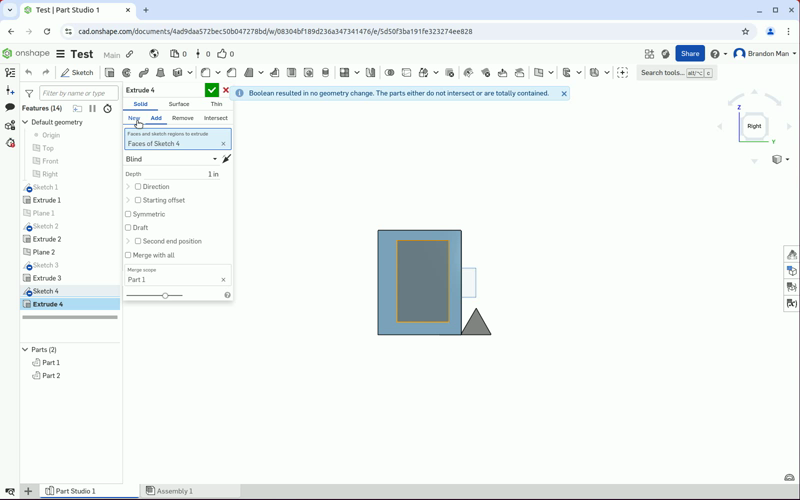
click(137, 120)
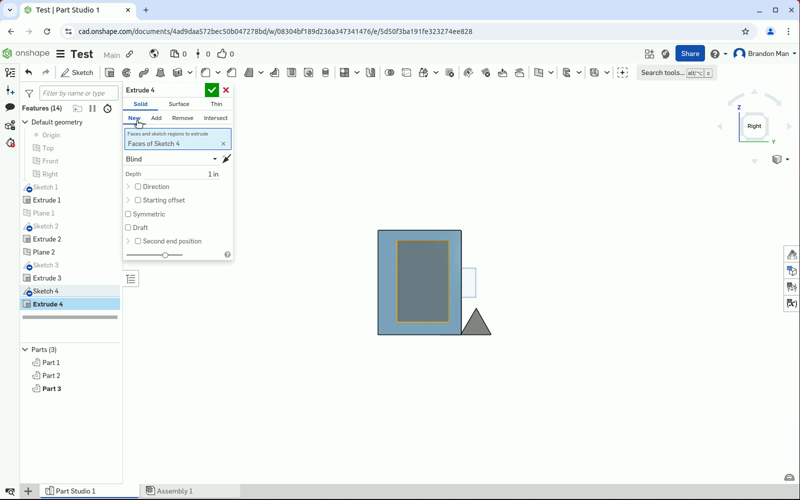
key(tab, 4)
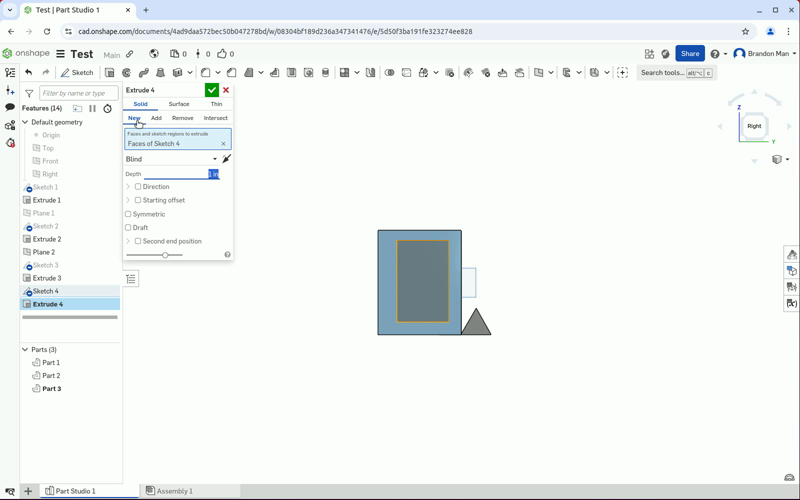
text(8.666)
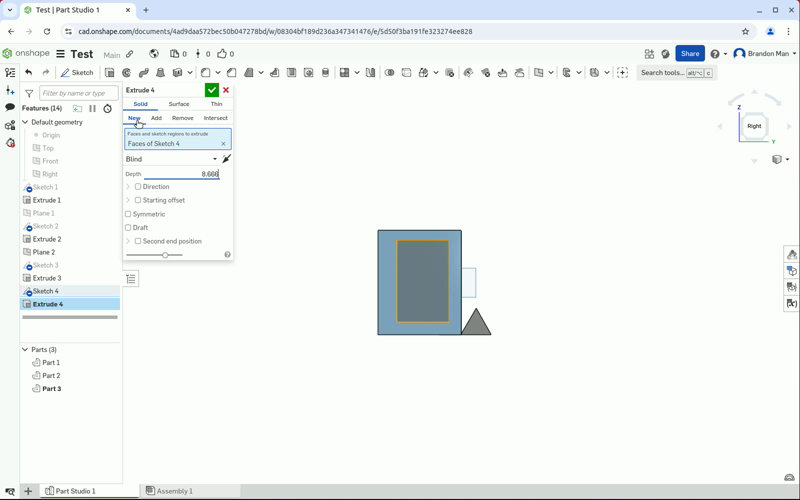
key(enter)
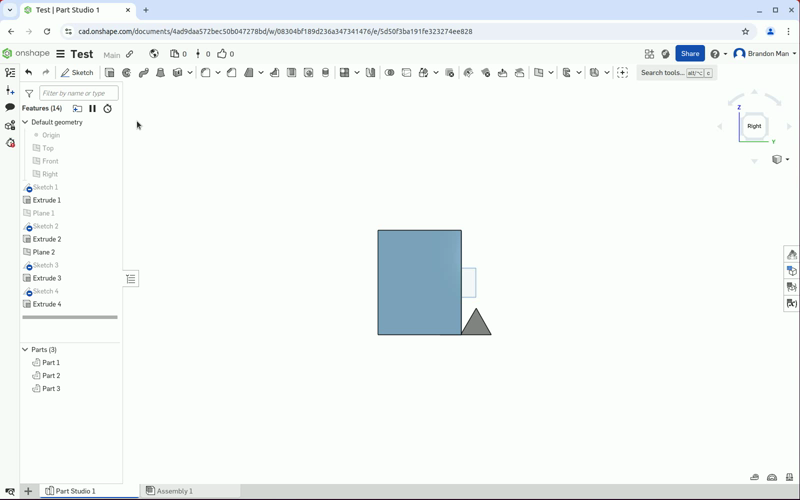
key(shift+h)
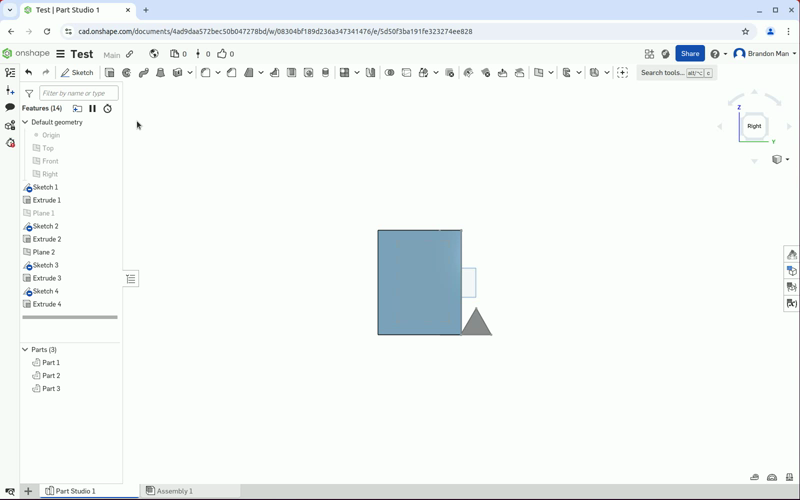
key(shift+h)
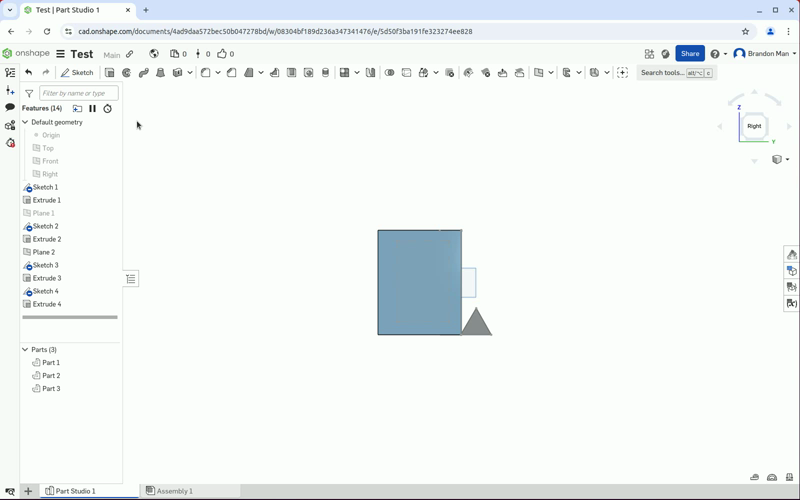
key(shift+7)
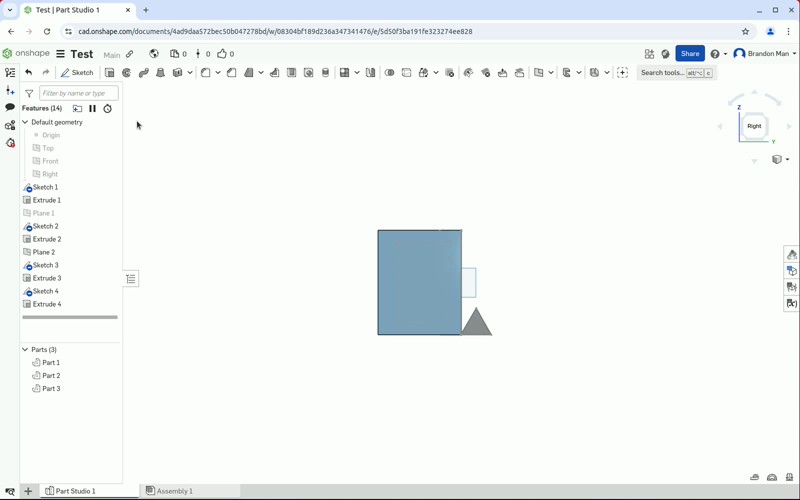
key(right, 2)
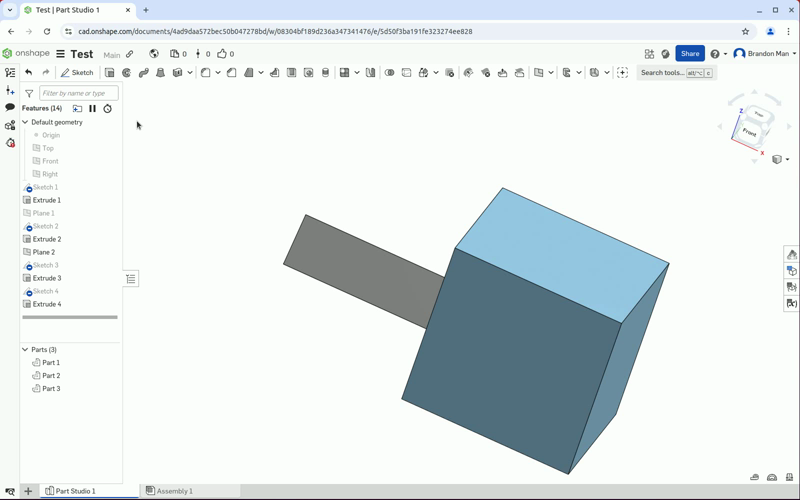
key(down, 2)
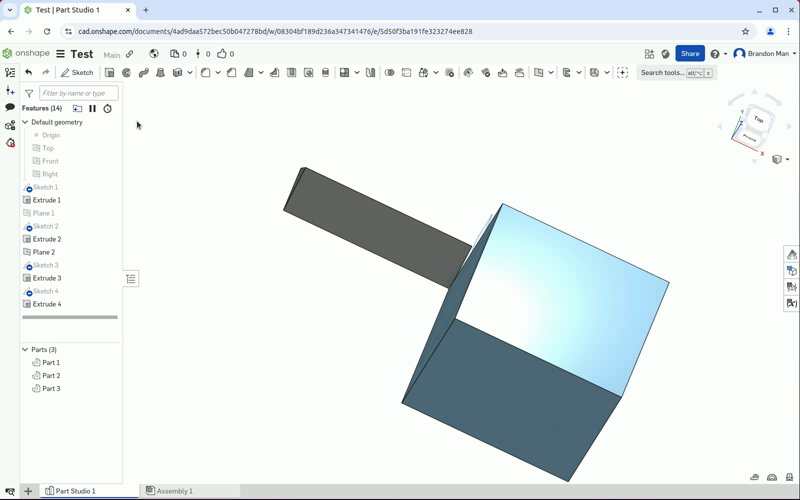
key(up, 2)
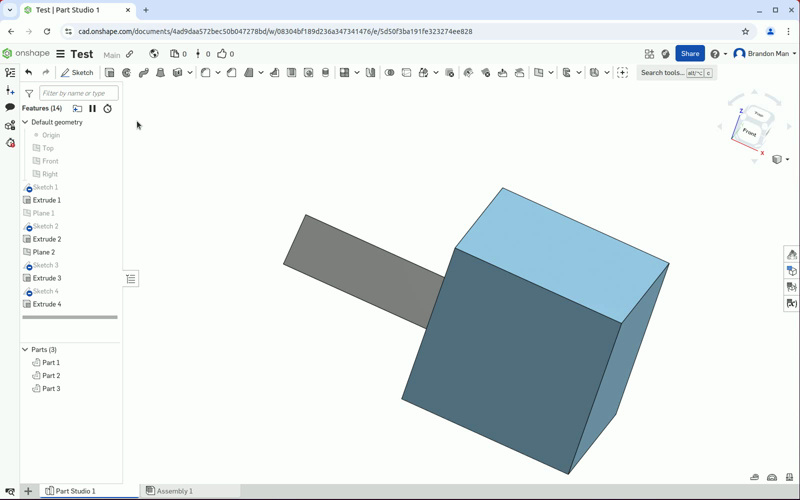
key(left, 2)
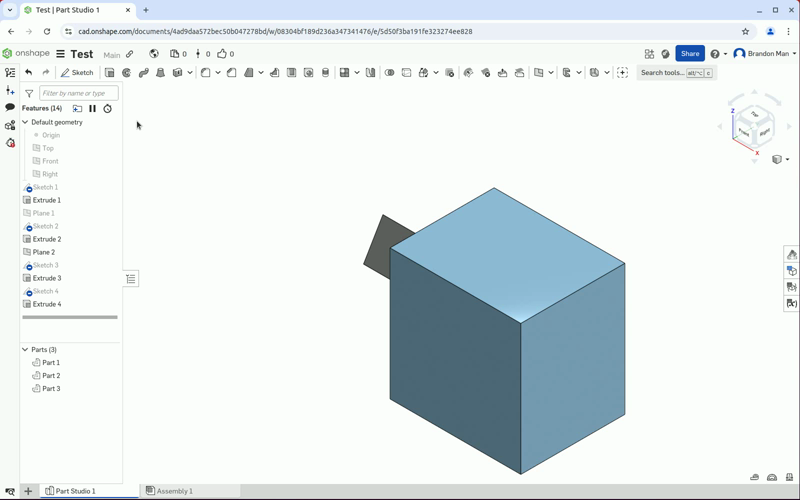
mouse_move(73, 189)
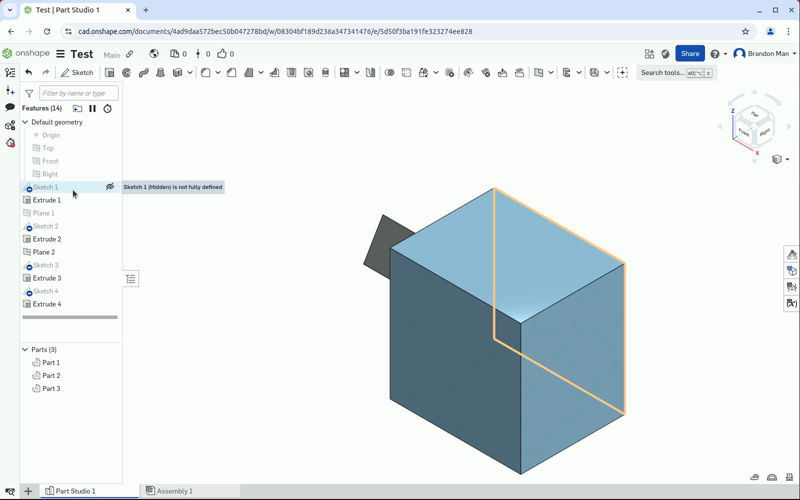
click(73, 189)